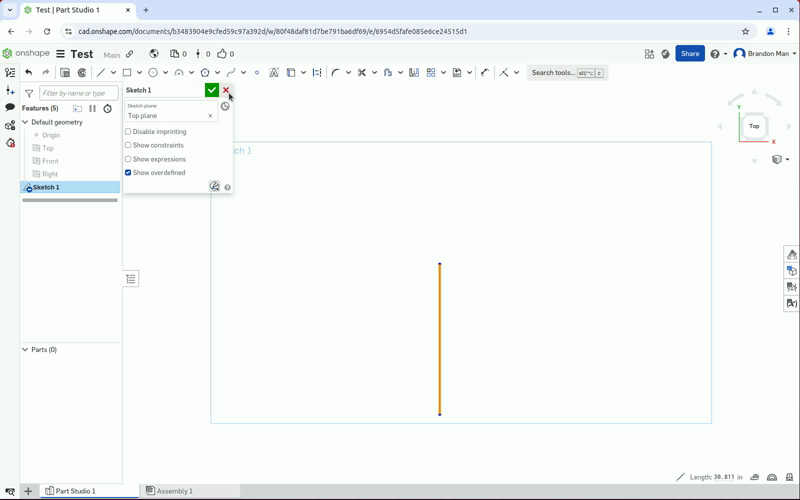
key(shift+h)
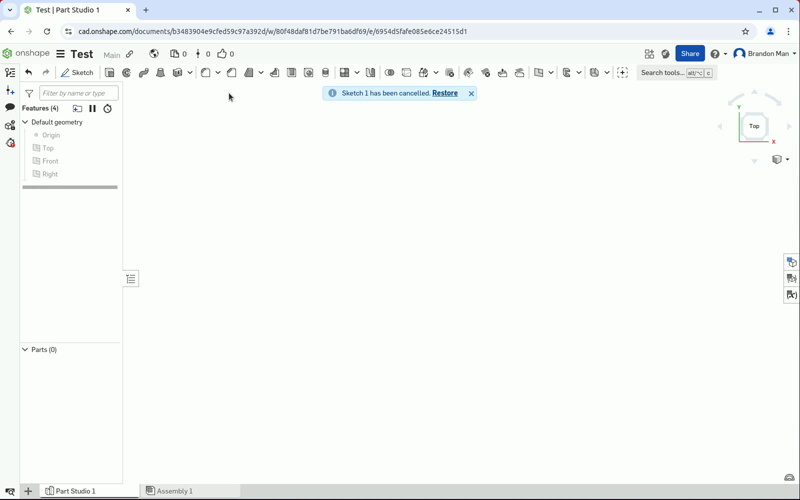
mouse_move(73, 352)
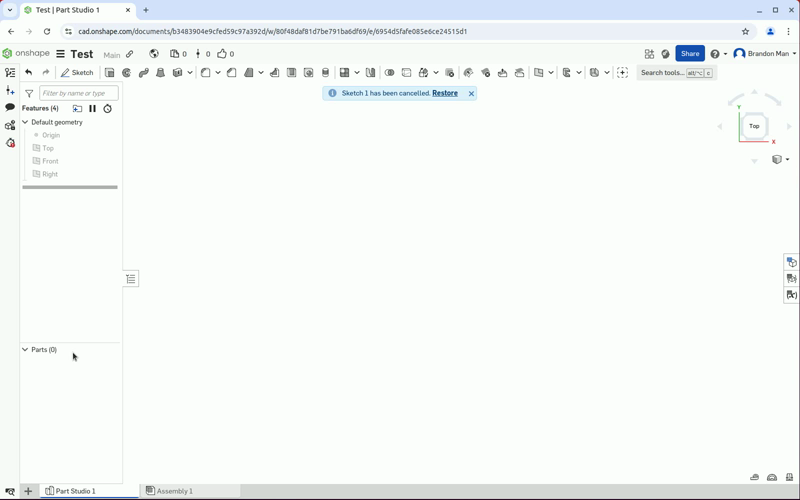
key(y)
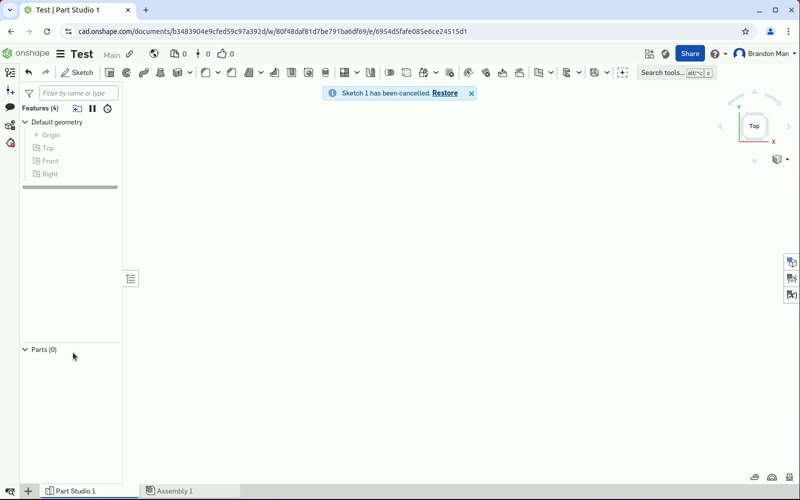
key(shift+p)
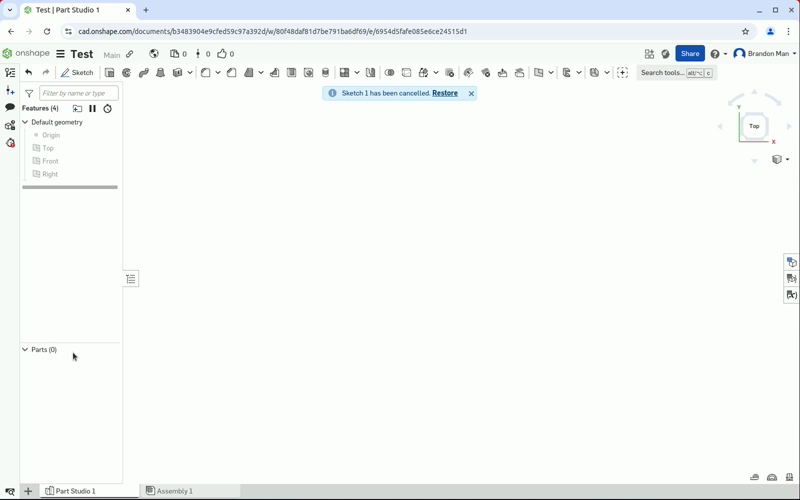
key(space)
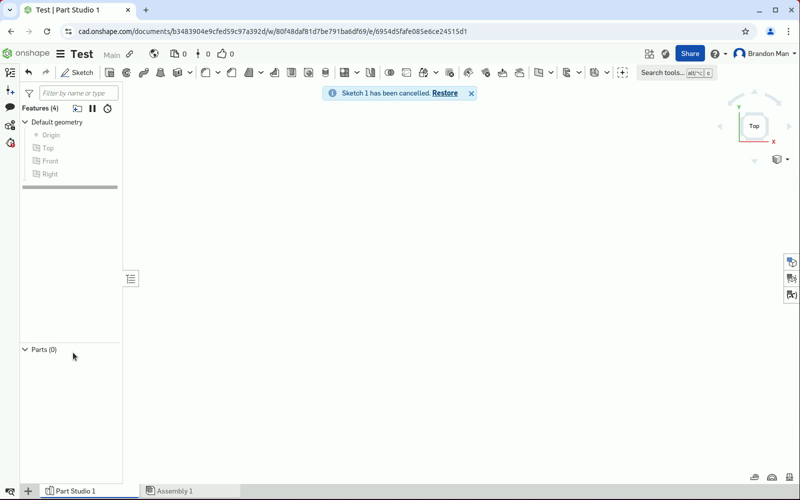
key_down(shift)
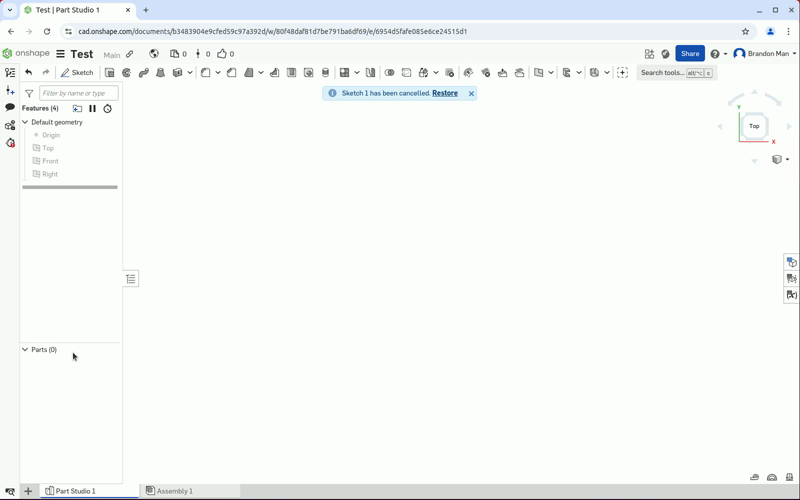
key(up)
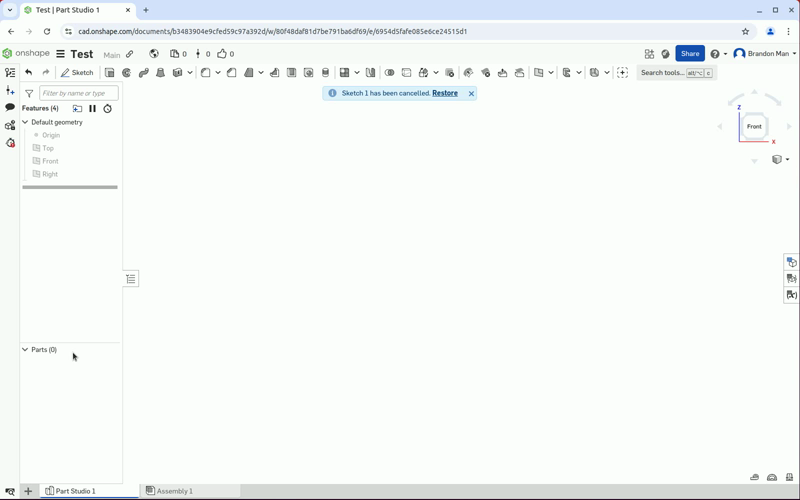
key_up(shift)
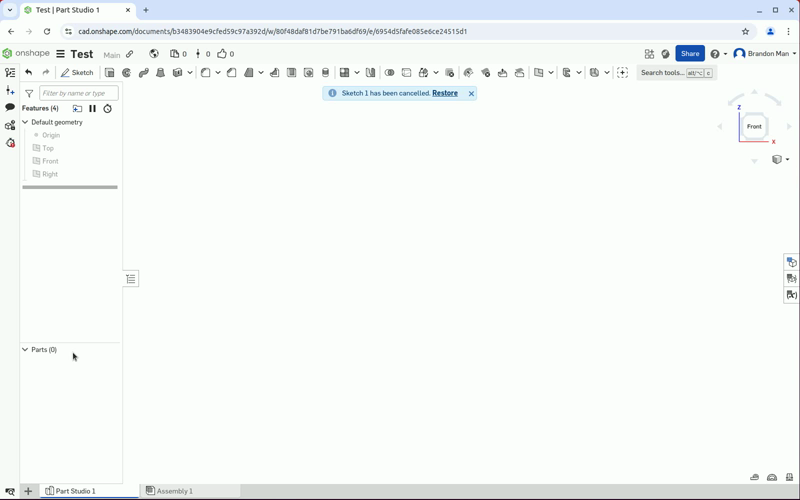
mouse_move(73, 352)
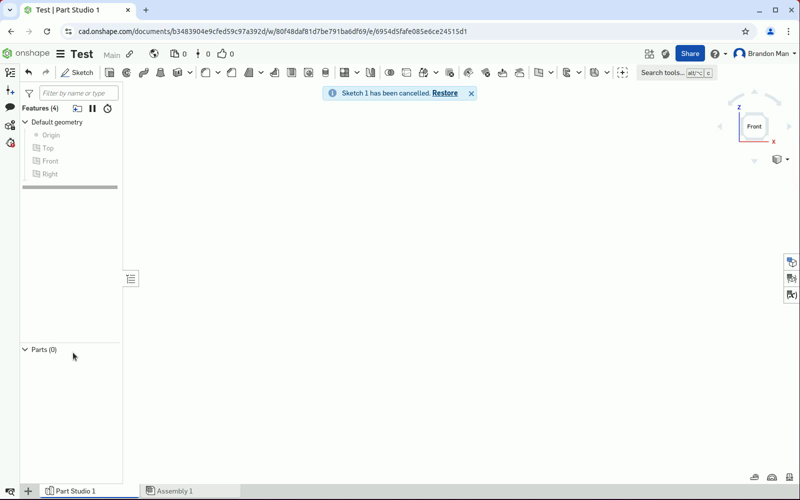
key(shift+y)
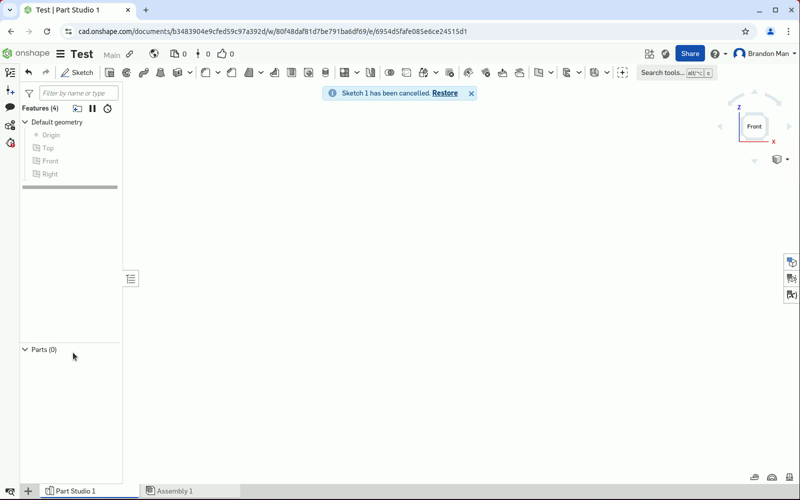
key(shift+s)
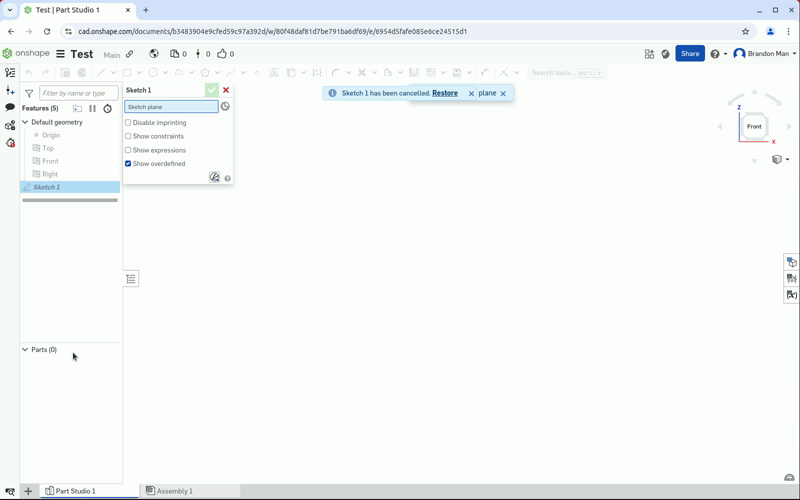
mouse_move(73, 163)
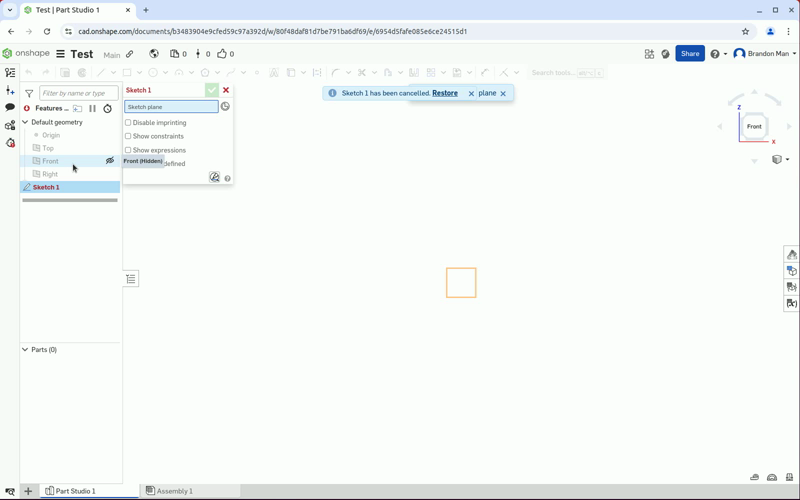
click(73, 163)
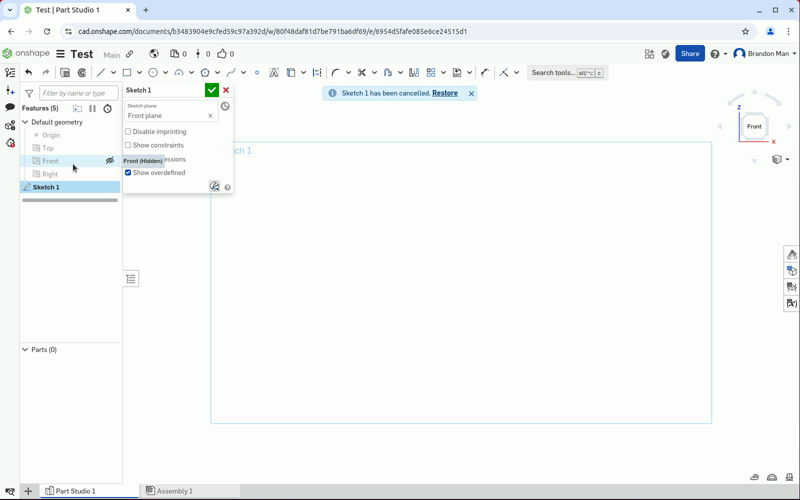
mouse_move(73, 352)
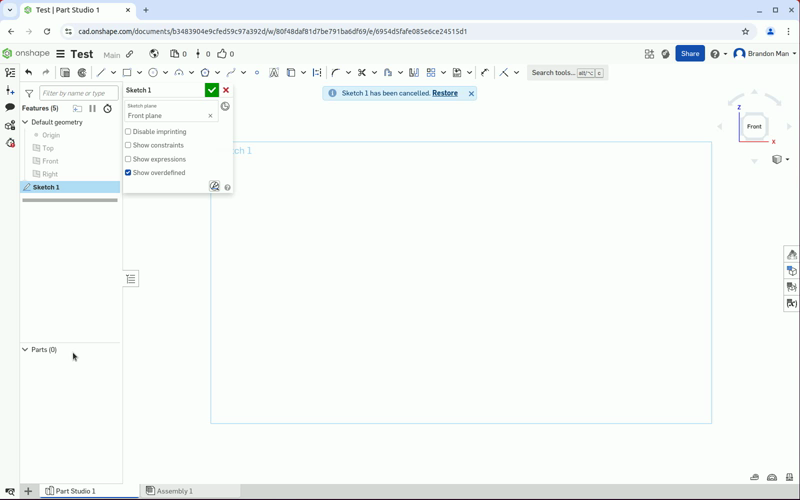
key(y)
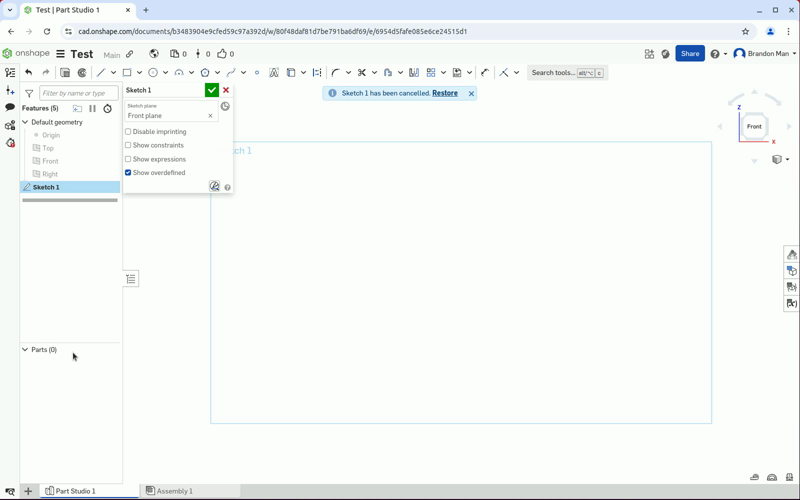
key(l)
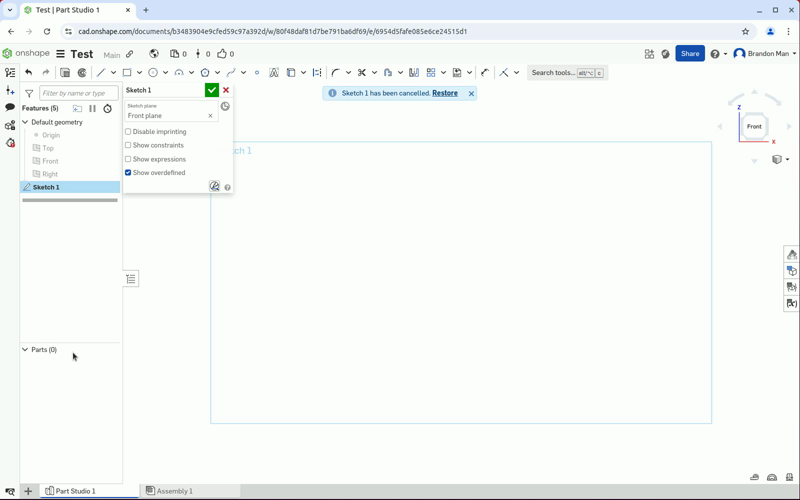
key_down(shift)
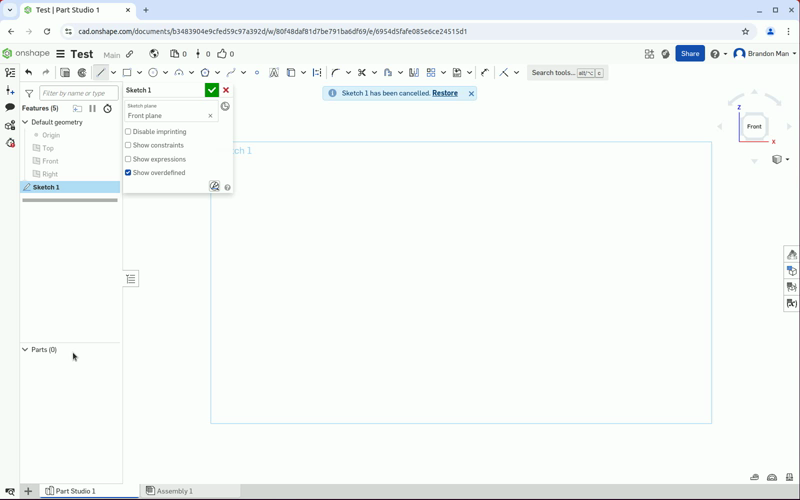
mouse_move(422, 395)
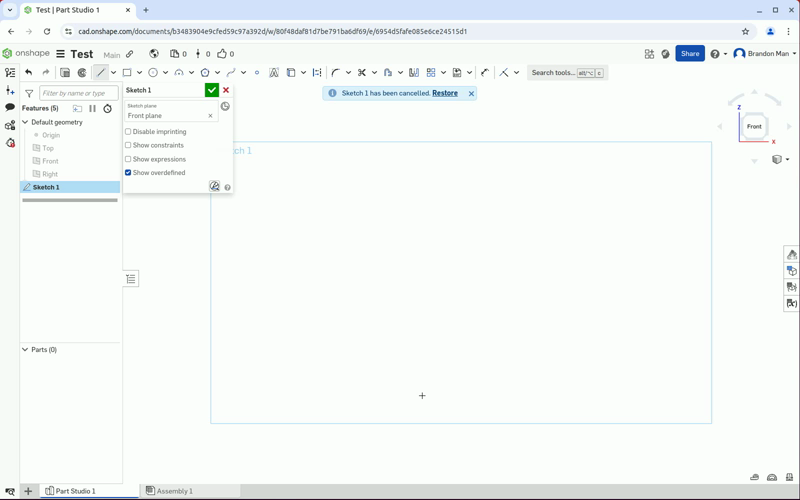
click(422, 395)
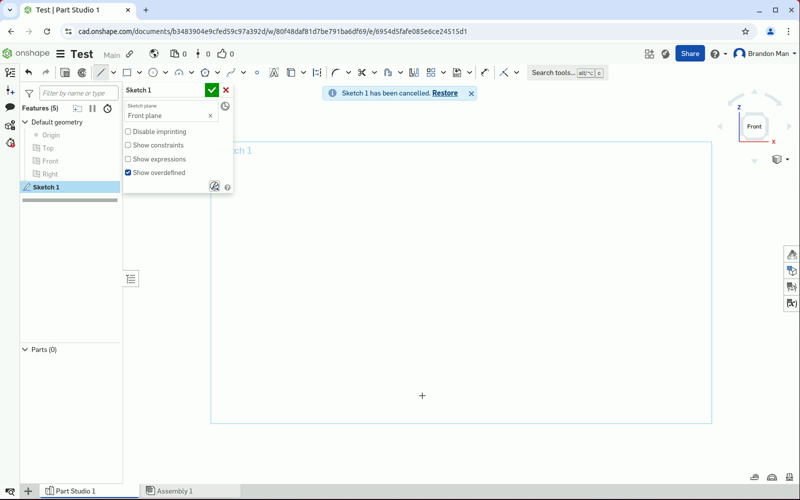
key_up(shift)
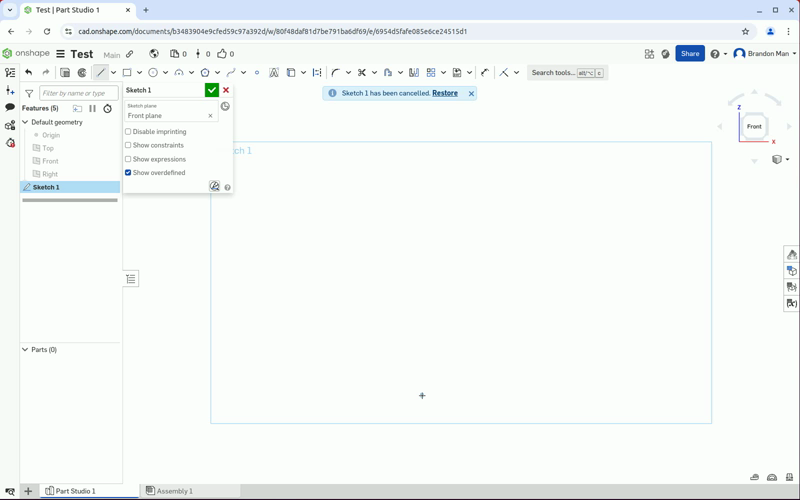
key_down(shift)
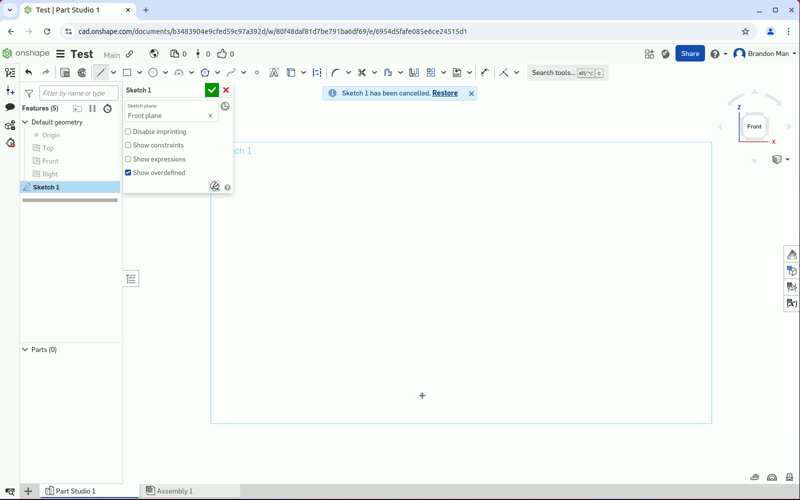
mouse_move(499, 395)
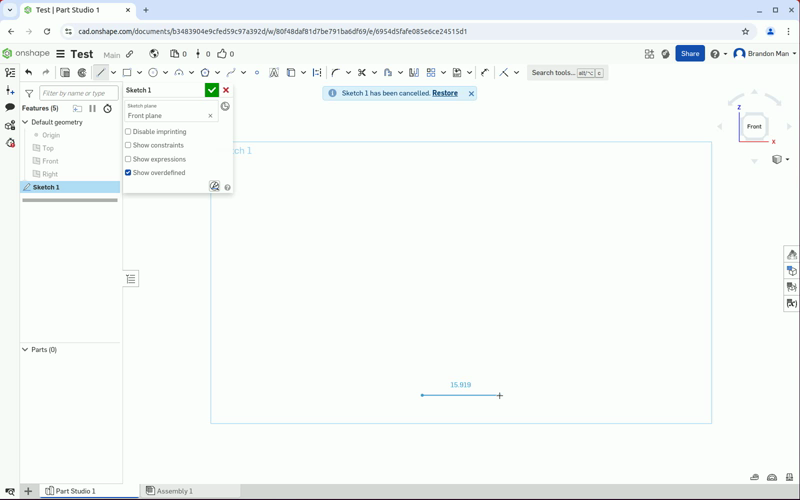
click(499, 395)
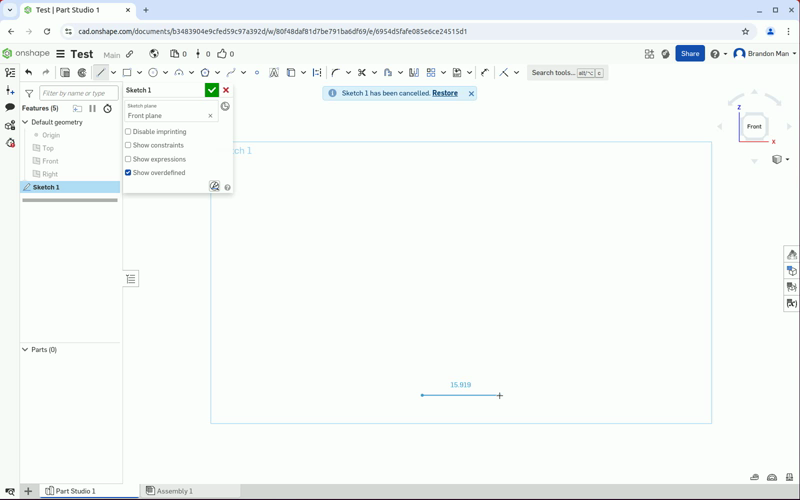
key_up(shift)
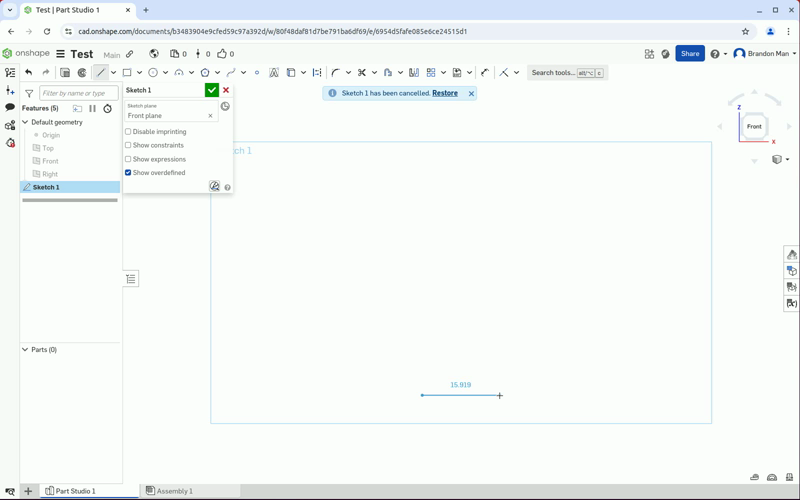
key_down(shift)
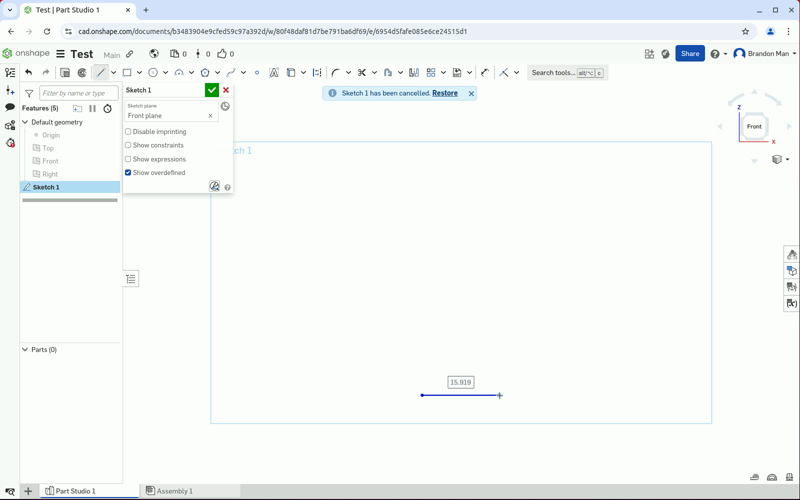
mouse_move(499, 171)
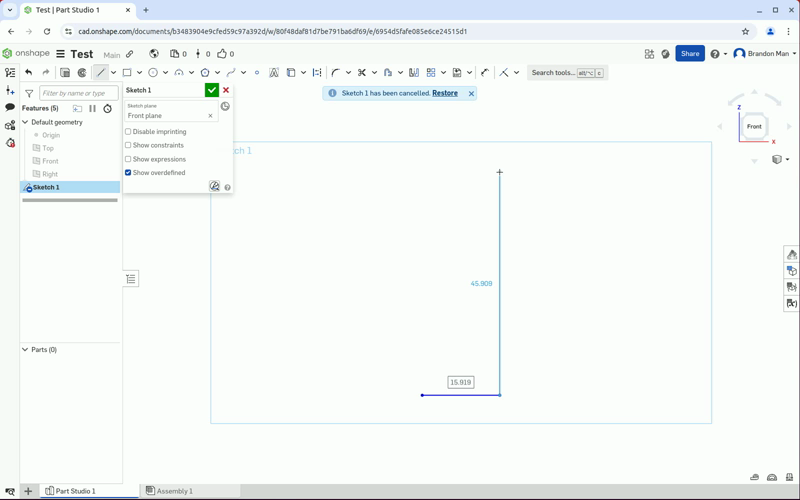
click(499, 171)
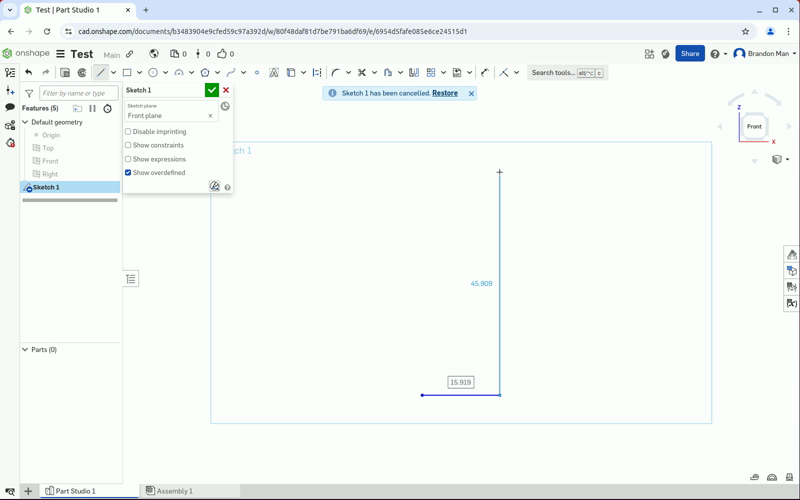
key_up(shift)
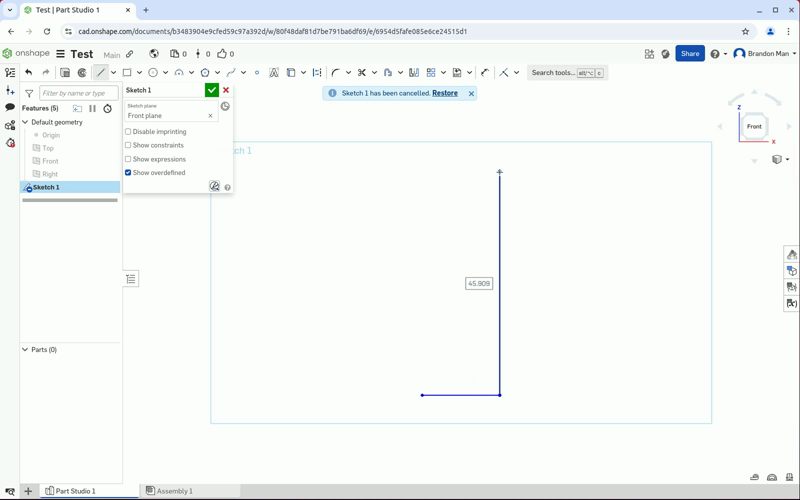
key_down(shift)
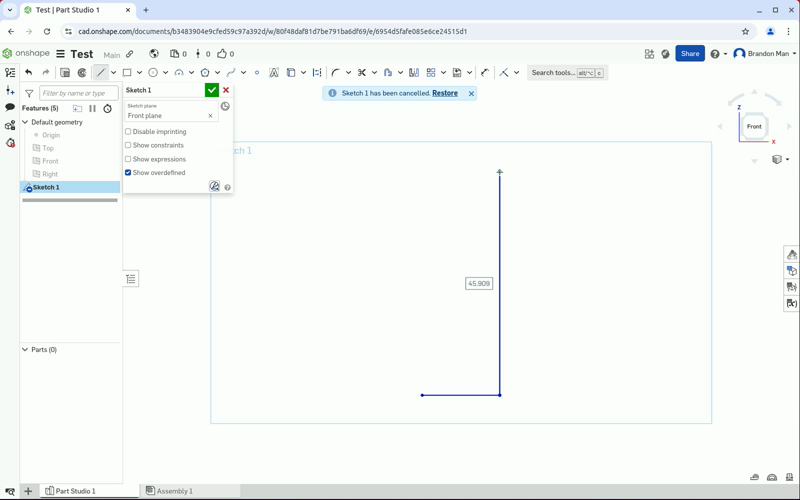
mouse_move(422, 171)
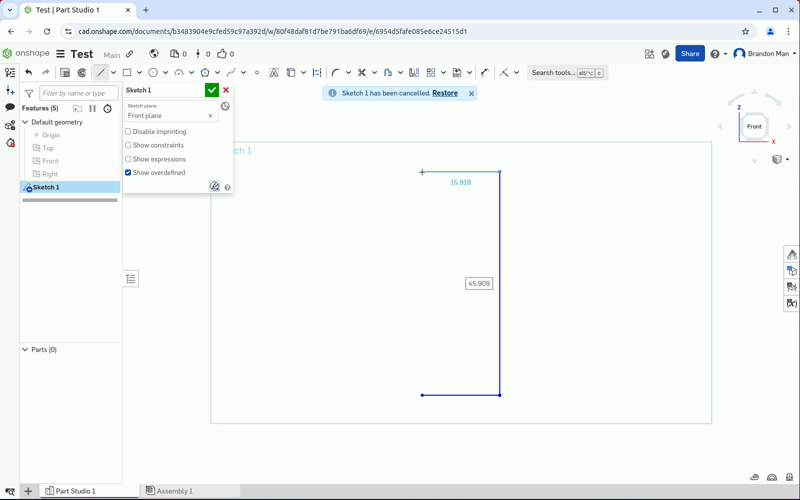
click(422, 171)
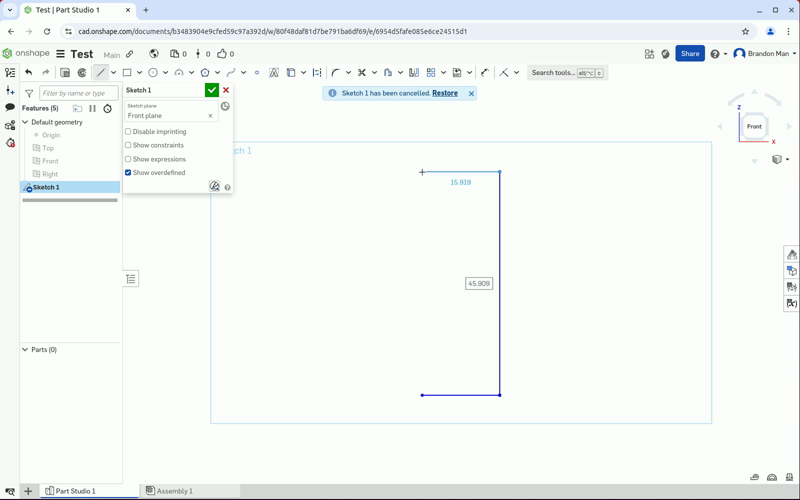
key_up(shift)
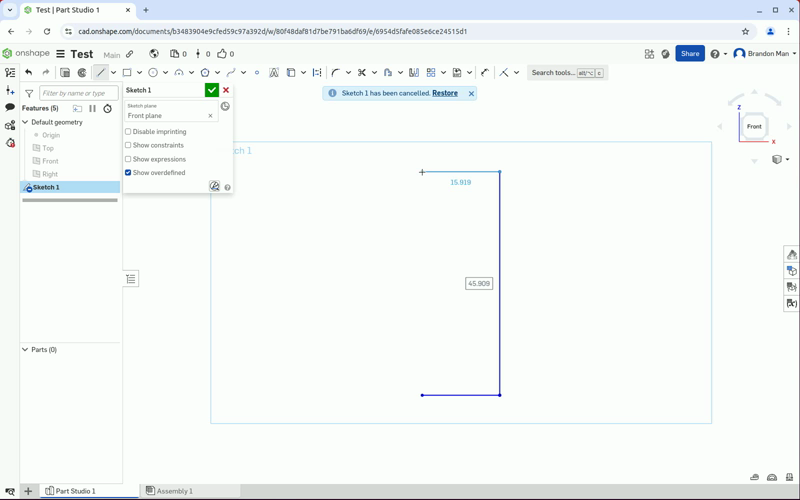
key_down(shift)
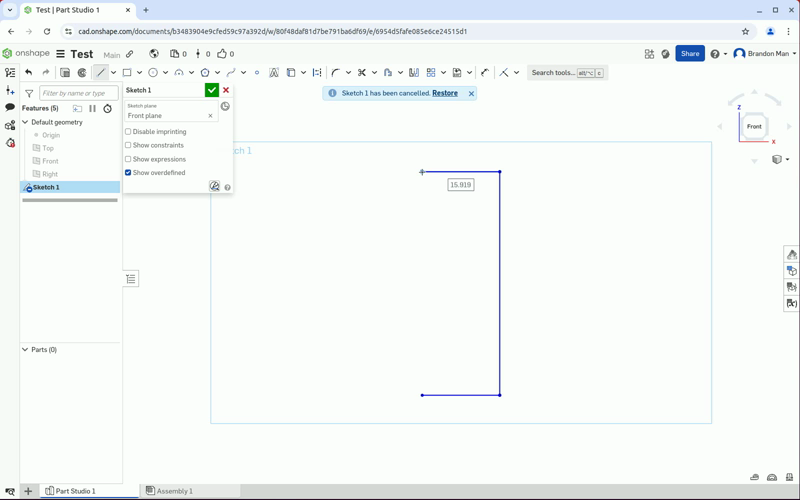
mouse_move(422, 395)
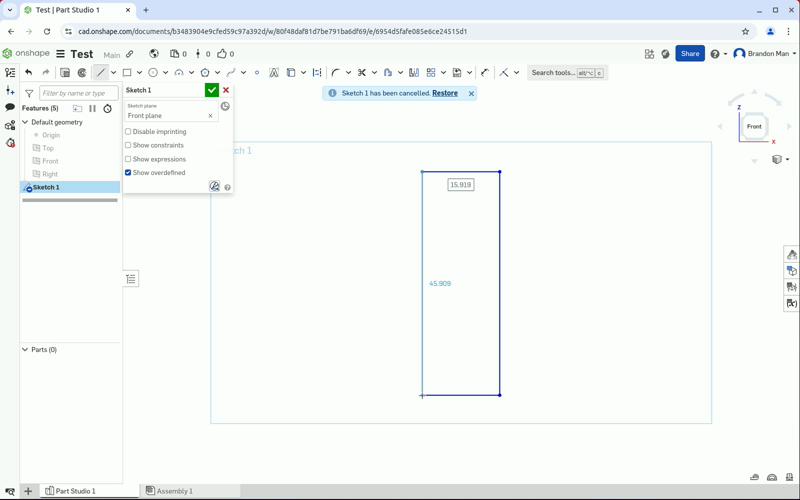
key_up(shift)
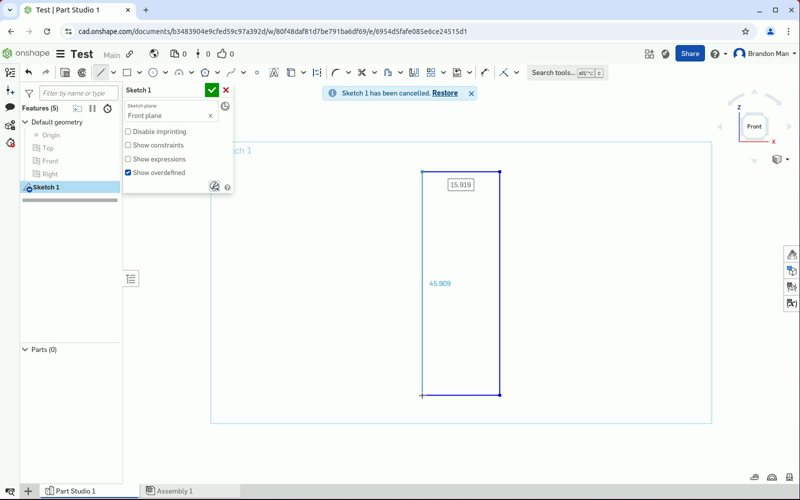
click(422, 395)
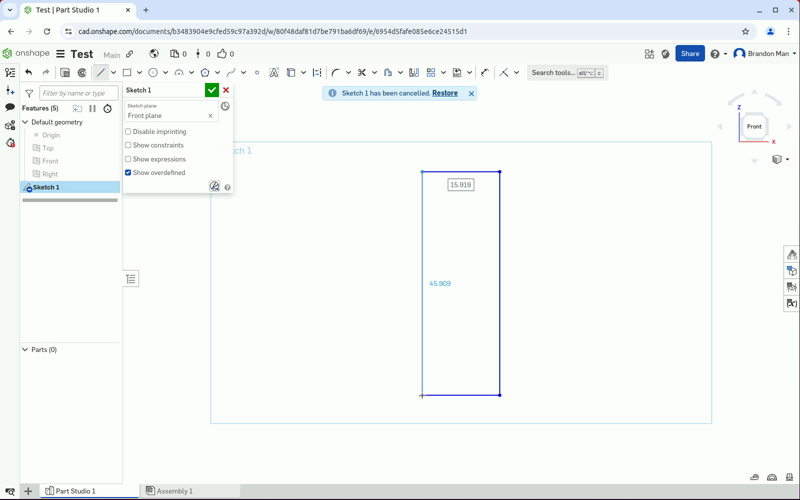
key(esc)
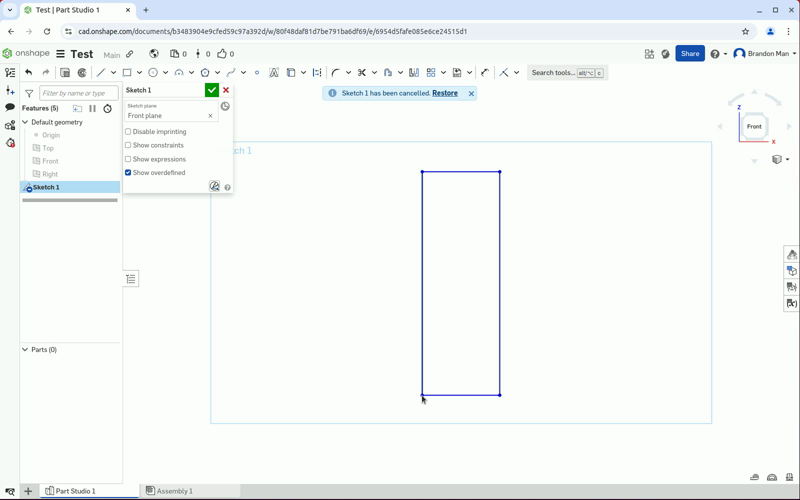
mouse_move(482, 246)
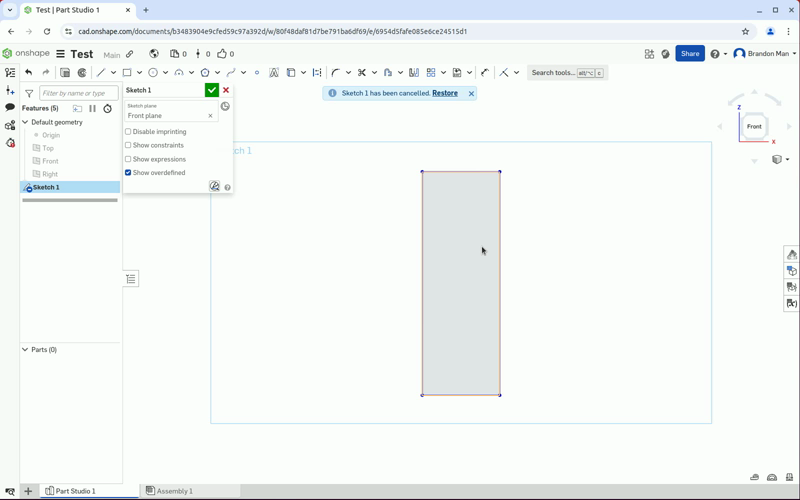
click(482, 246)
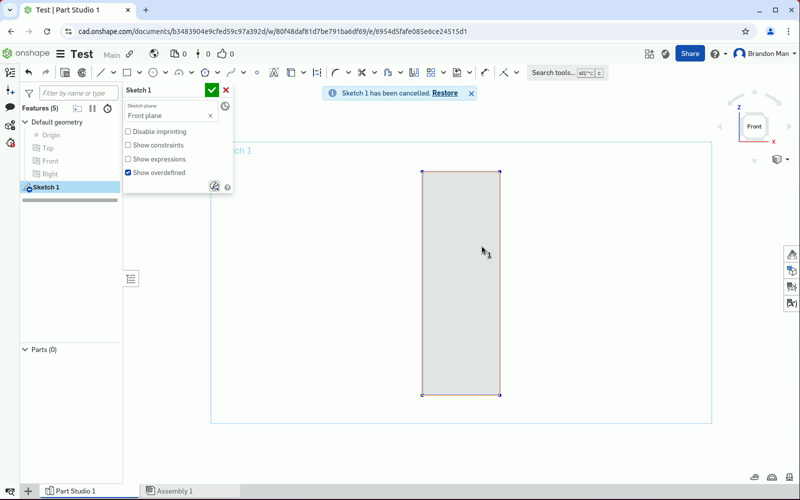
mouse_move(73, 352)
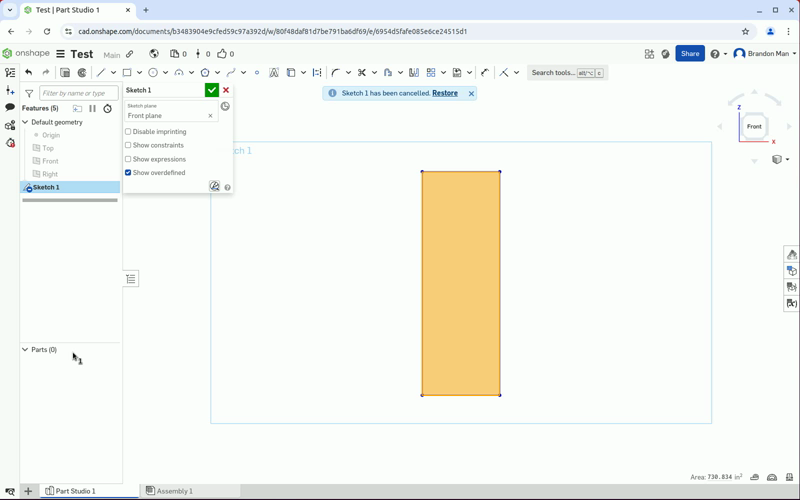
key(shift+y)
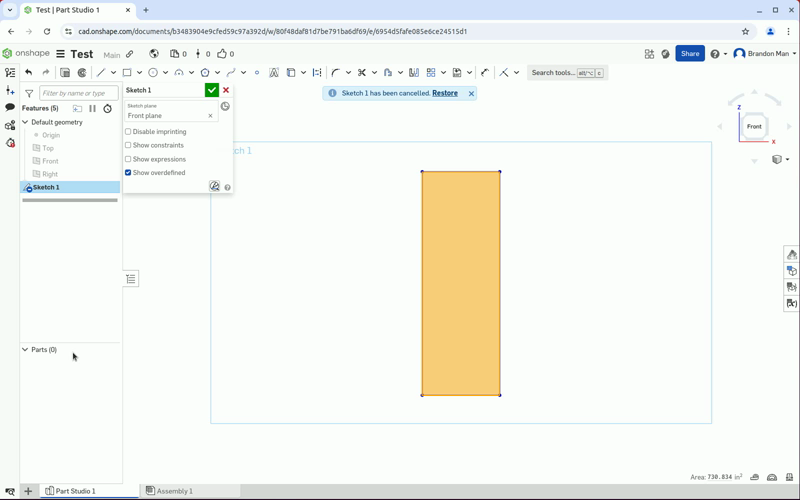
key(shift+e)
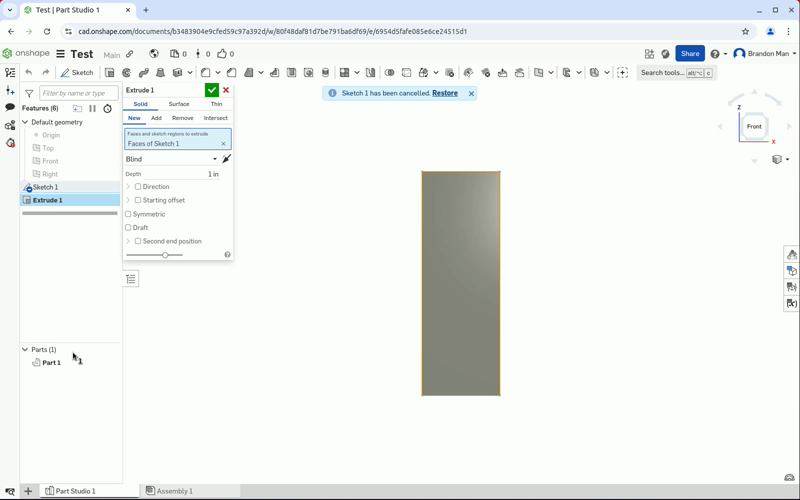
mouse_move(143, 106)
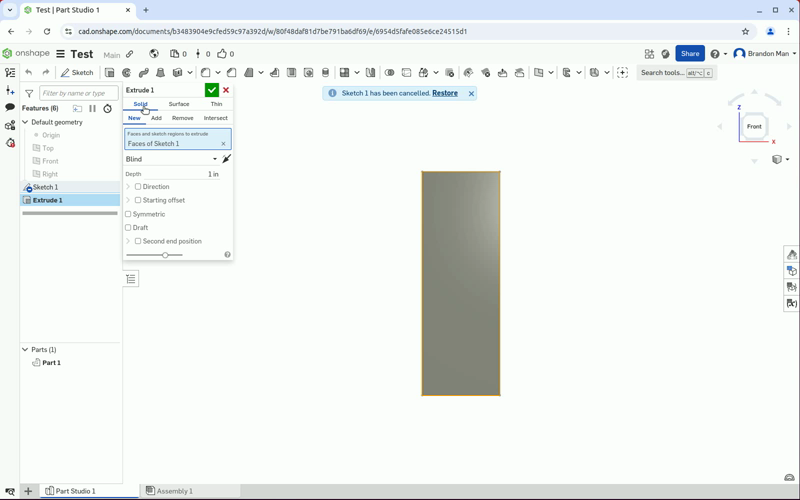
click(143, 106)
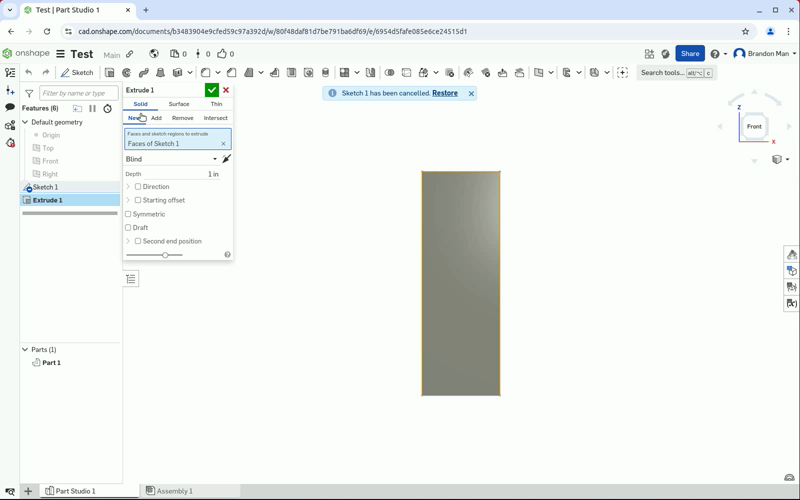
mouse_move(137, 120)
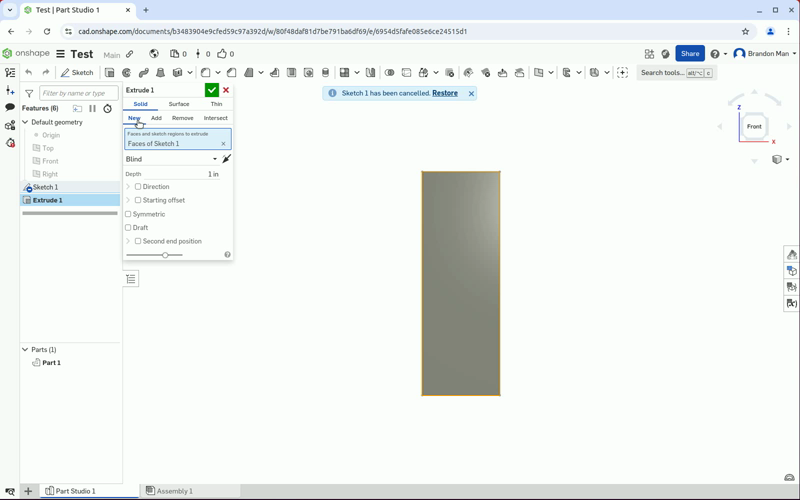
click(137, 120)
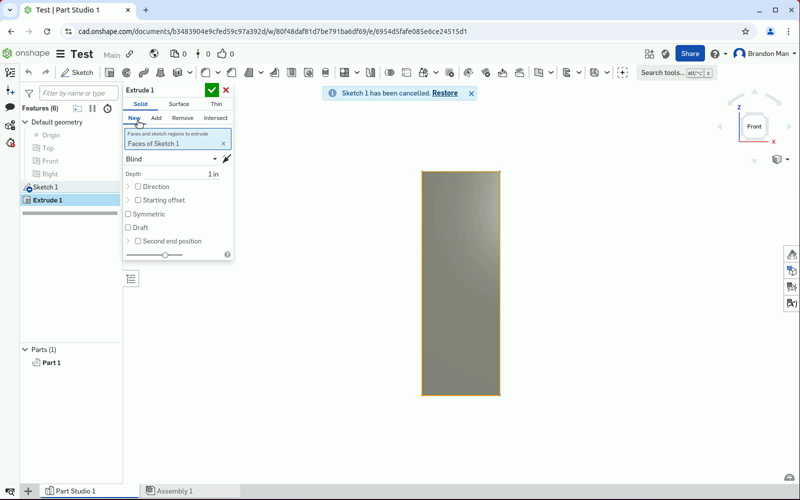
key(tab, 4)
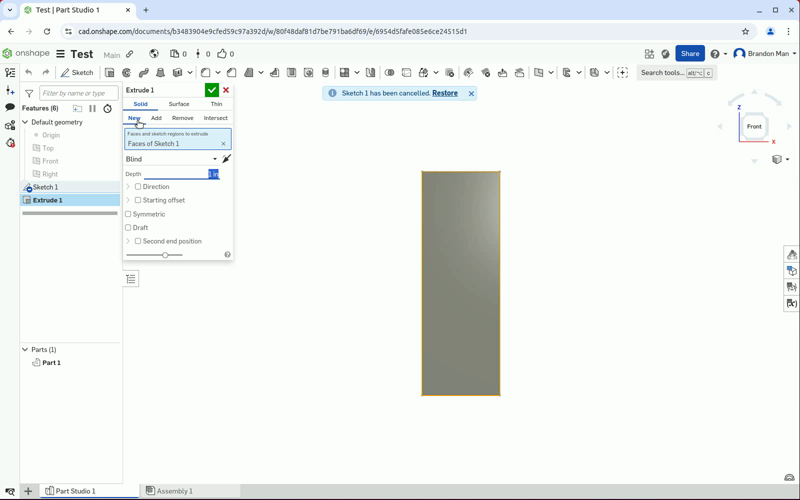
text(2.889)
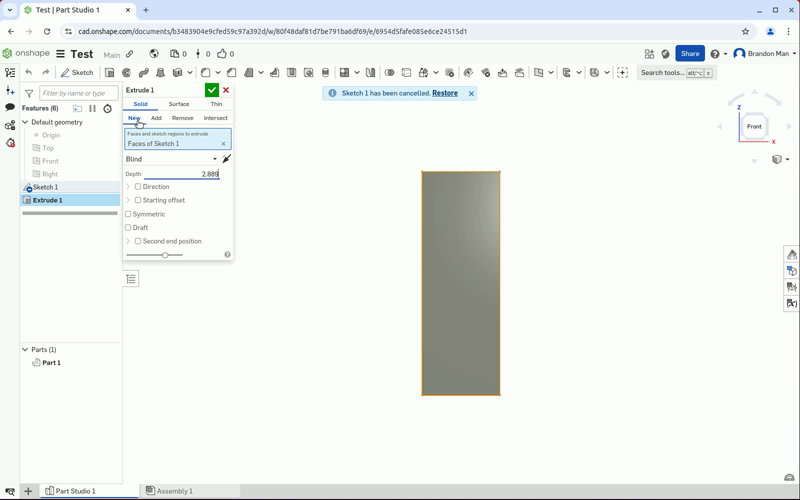
key(enter)
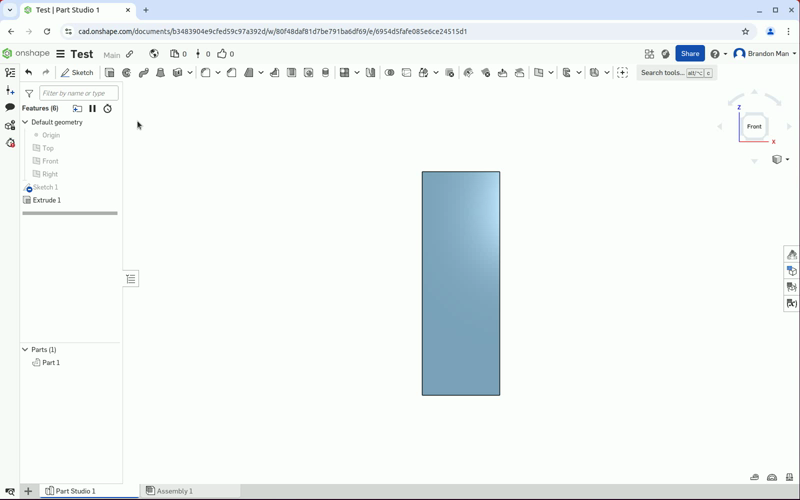
key(shift+h)
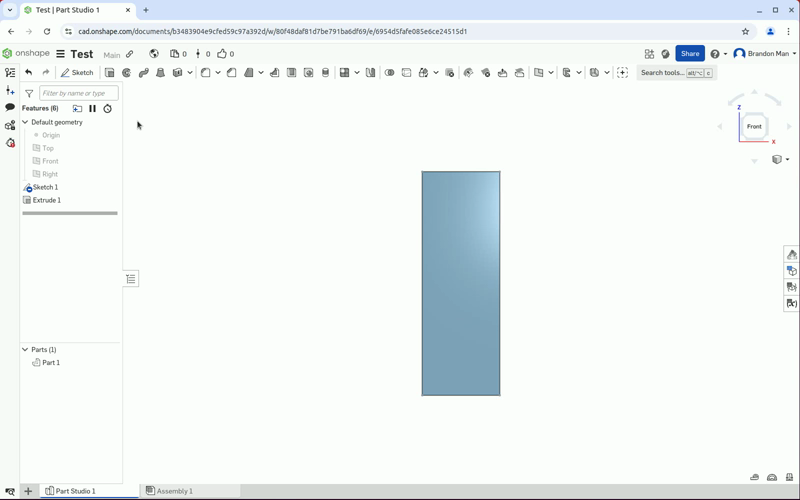
key(shift+h)
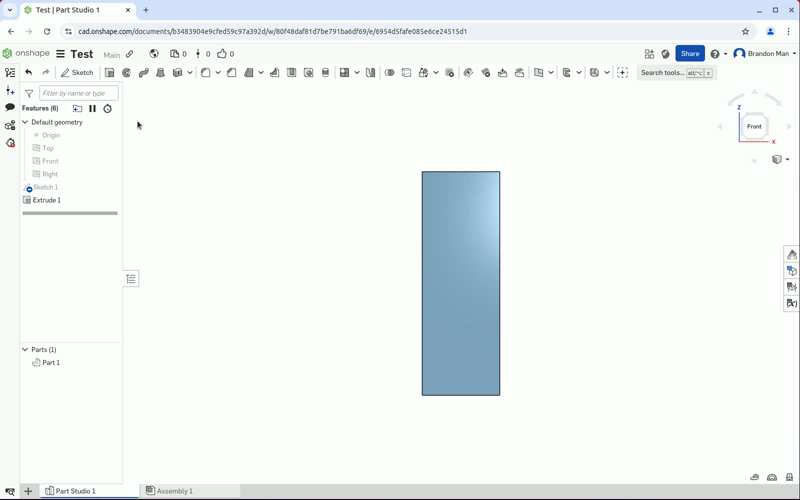
mouse_move(73, 189)
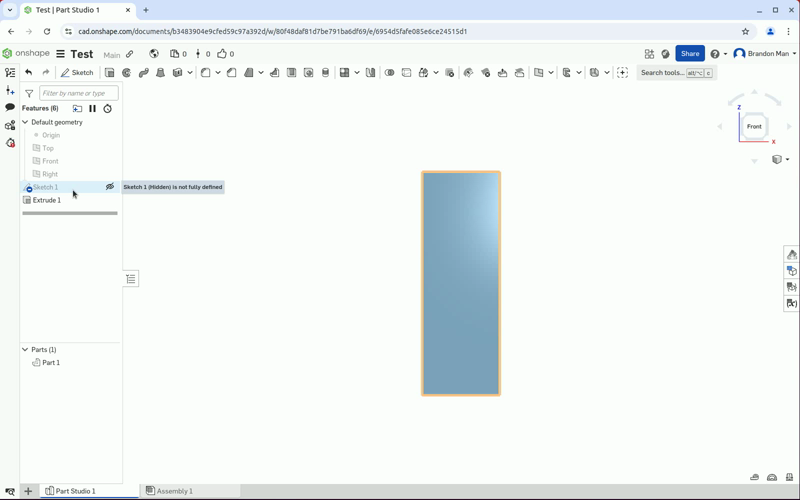
click(73, 189)
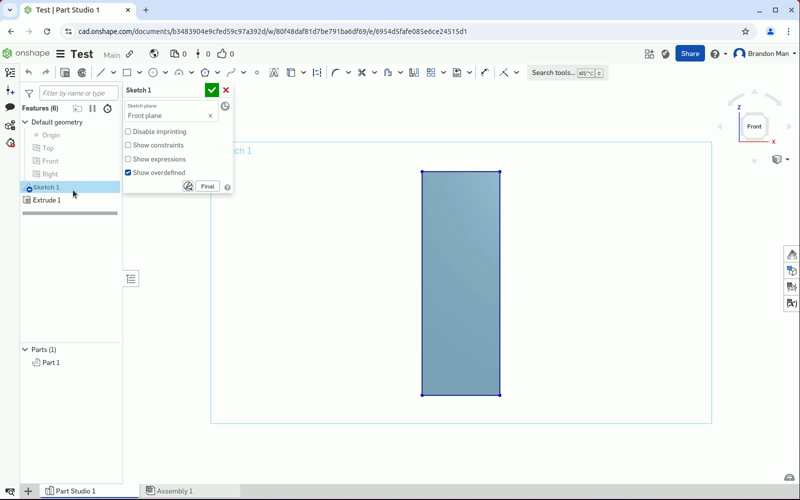
mouse_move(229, 92)
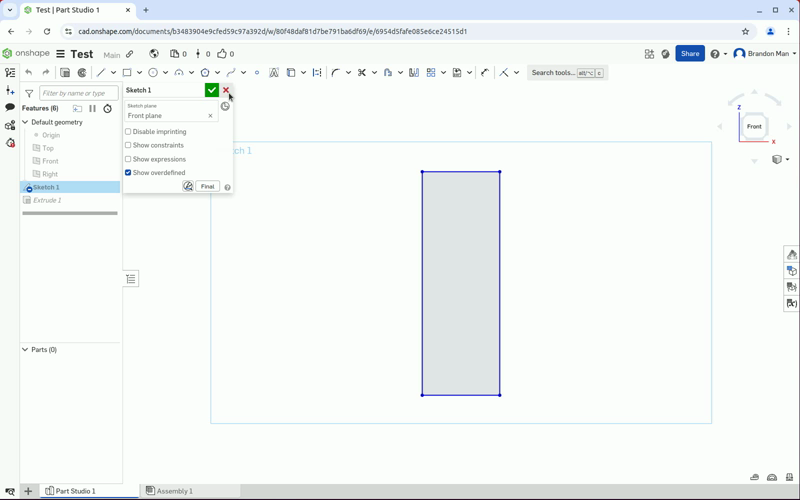
click(229, 92)
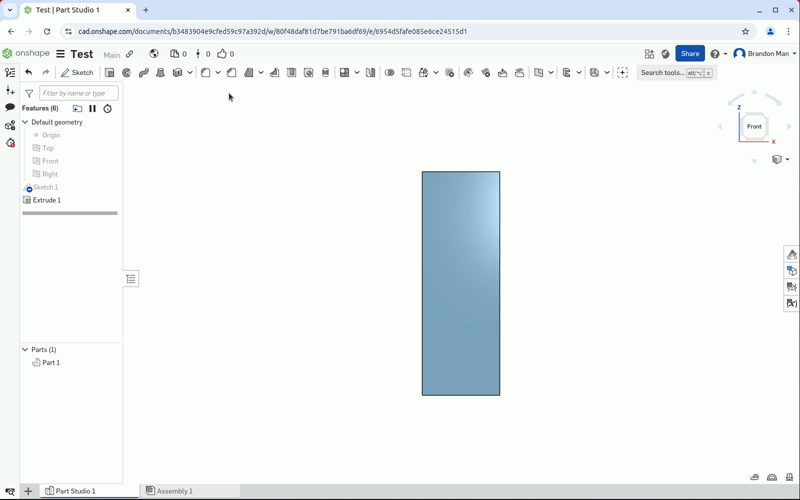
mouse_move(541, 75)
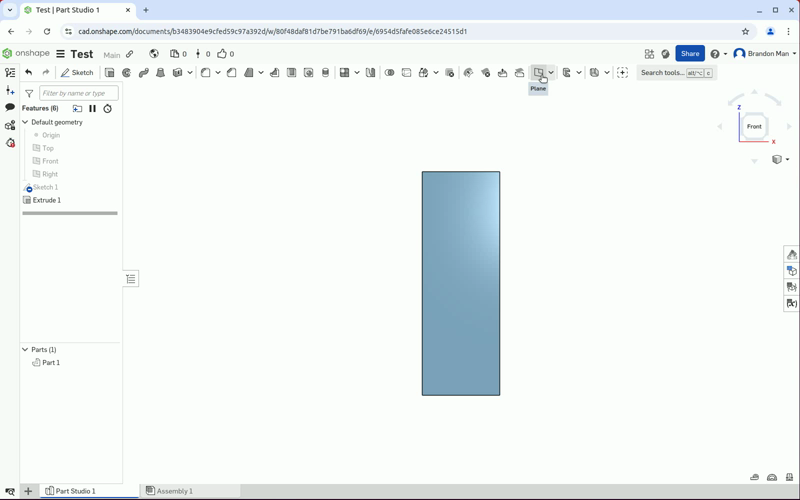
click(541, 75)
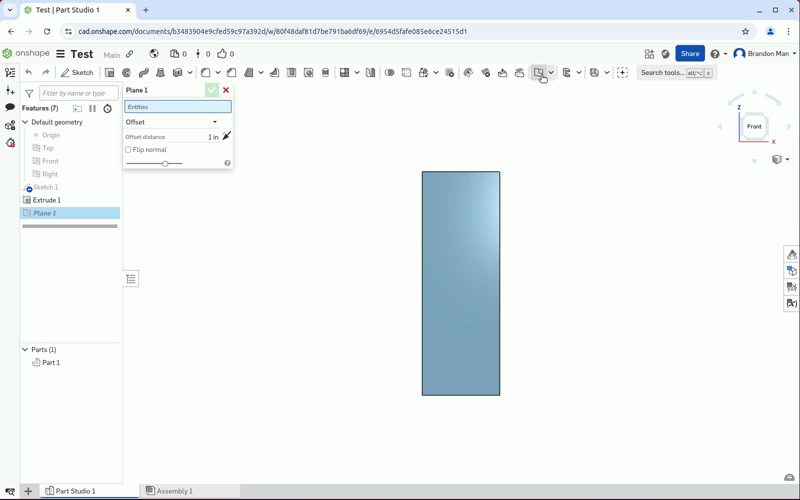
mouse_move(73, 163)
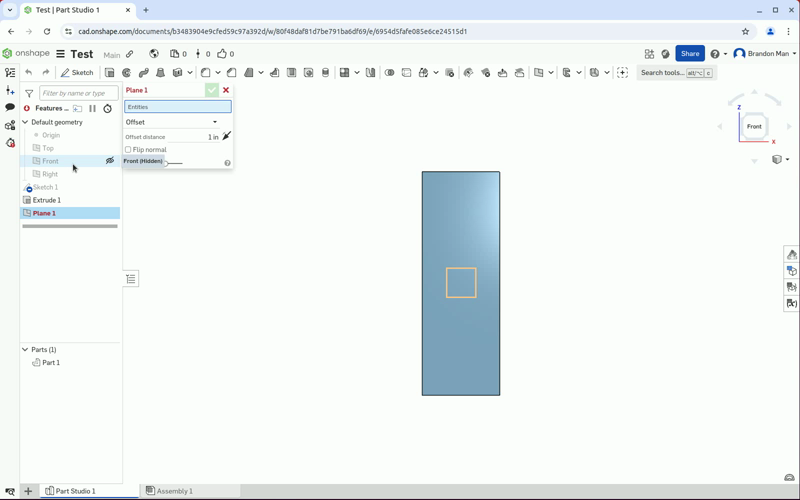
click(73, 163)
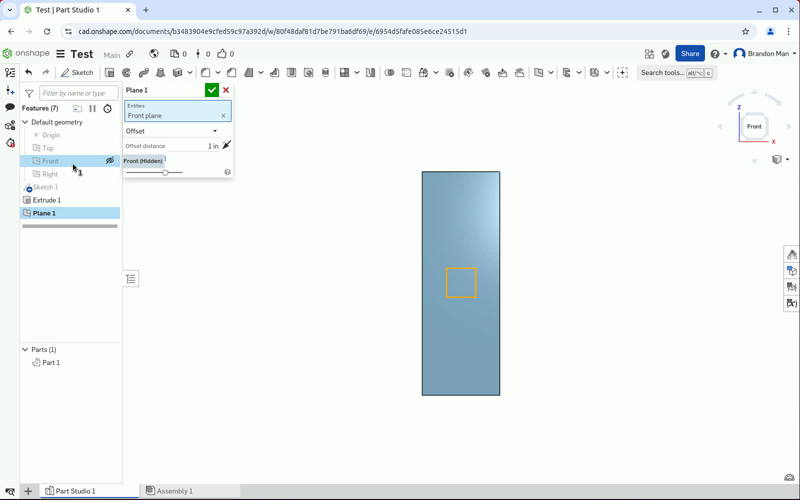
key(tab, 2)
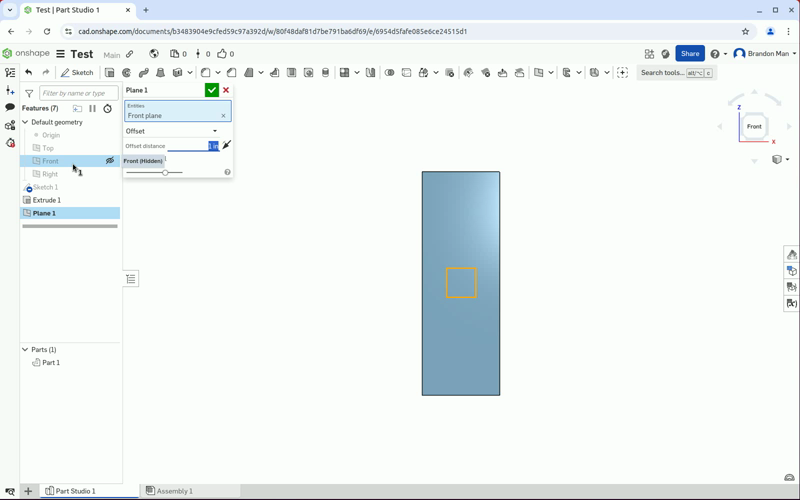
text(2.896)
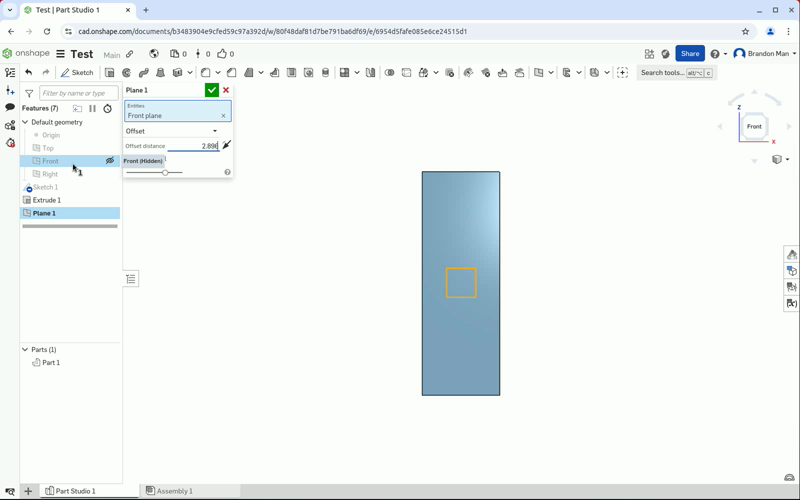
key(enter, 2)
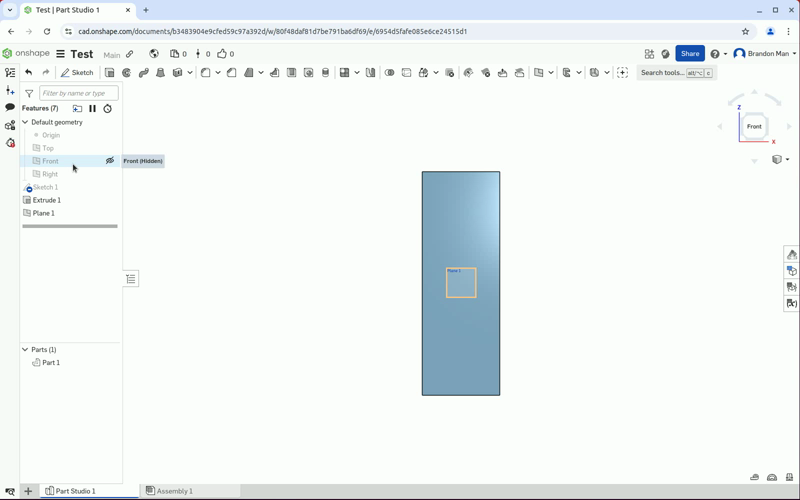
key(shift+s)
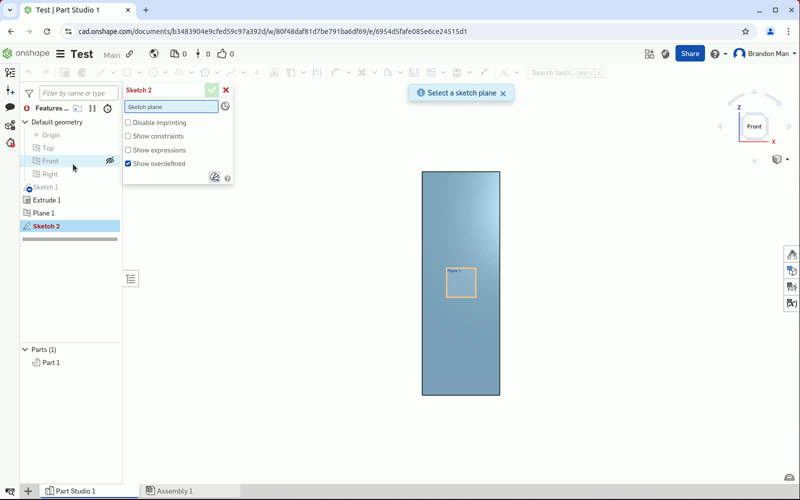
mouse_move(73, 215)
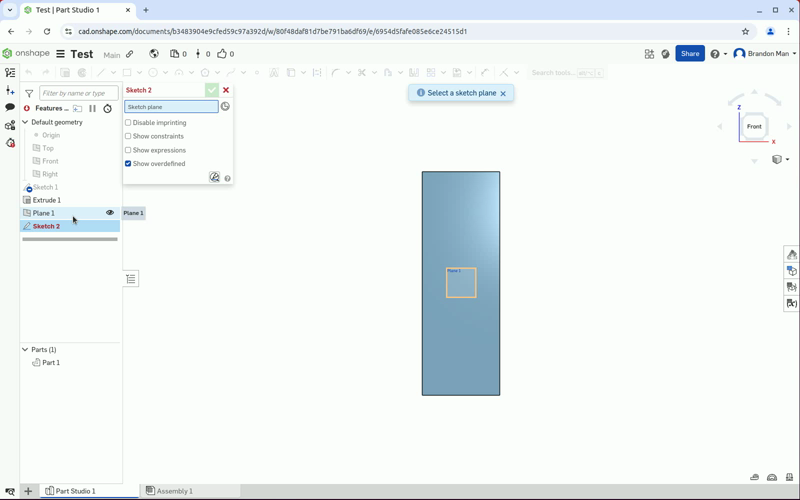
click(73, 215)
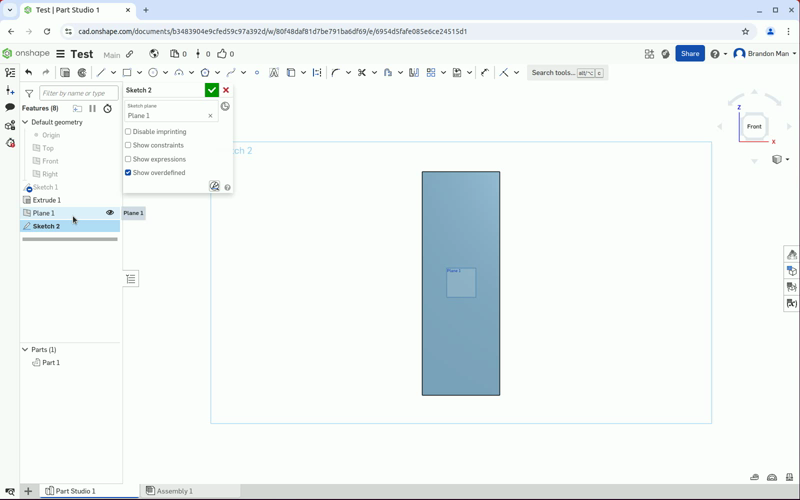
mouse_move(73, 352)
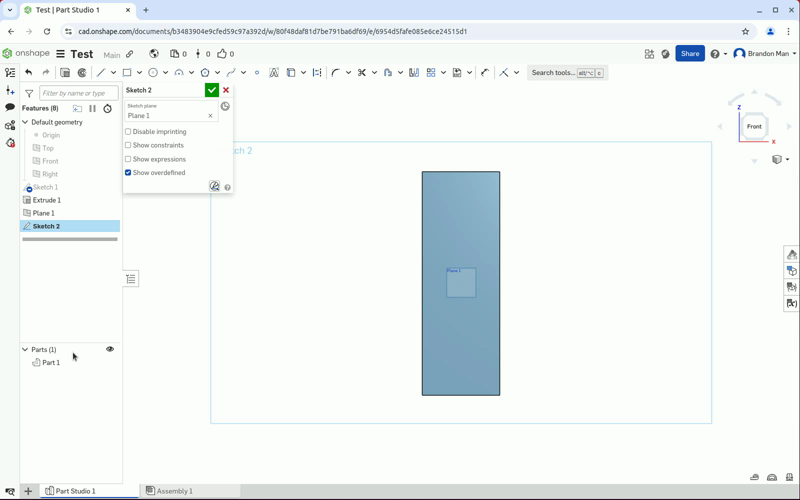
key(y)
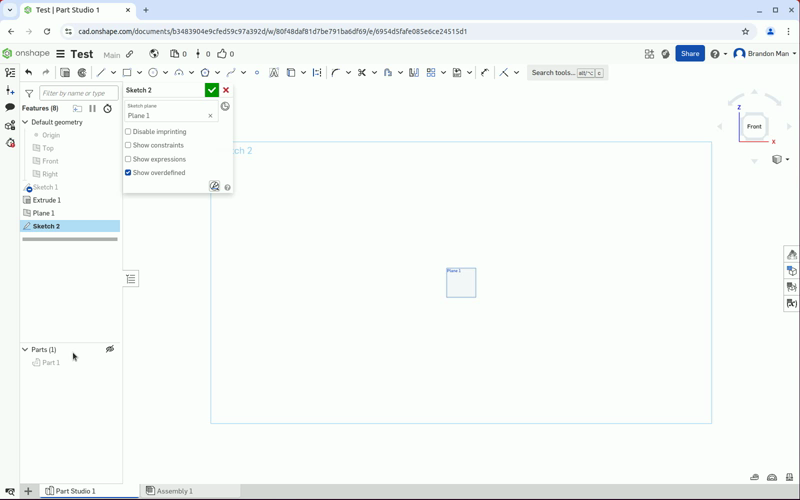
key(l)
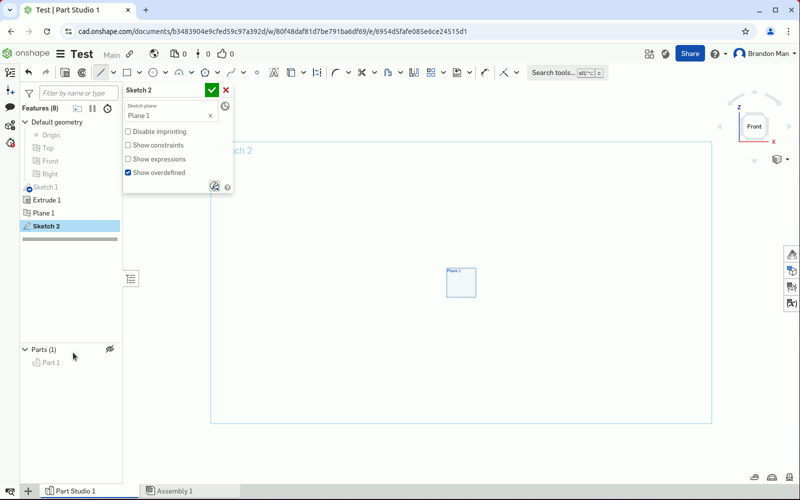
key_down(shift)
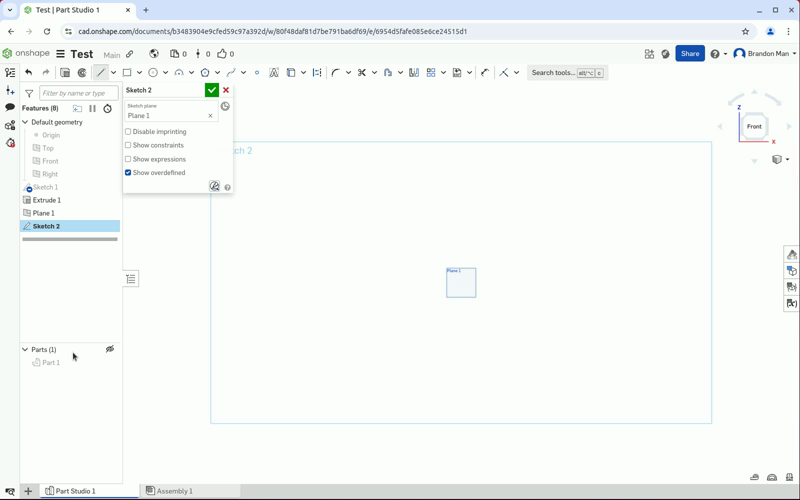
mouse_move(405, 356)
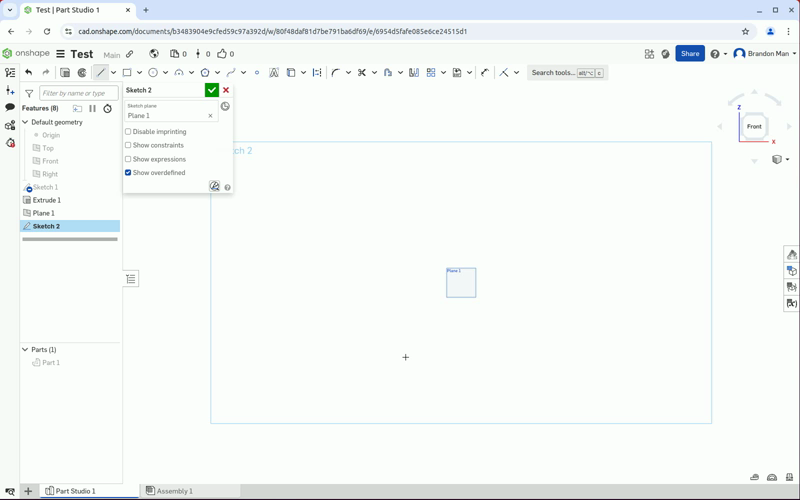
click(405, 356)
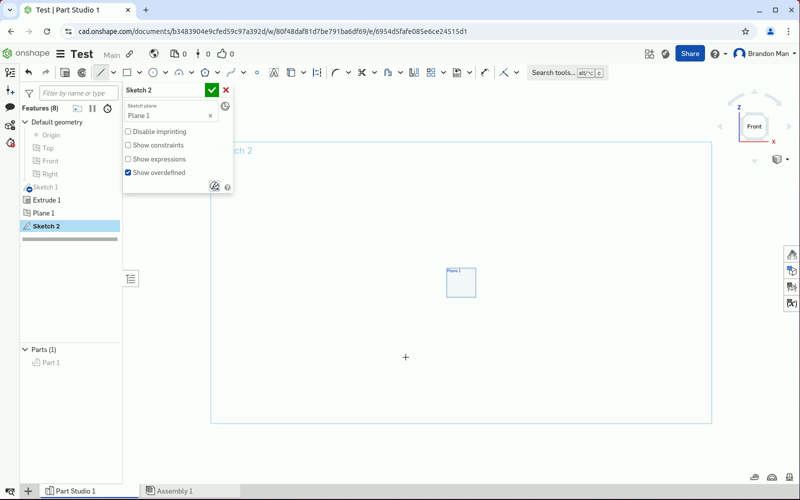
key_up(shift)
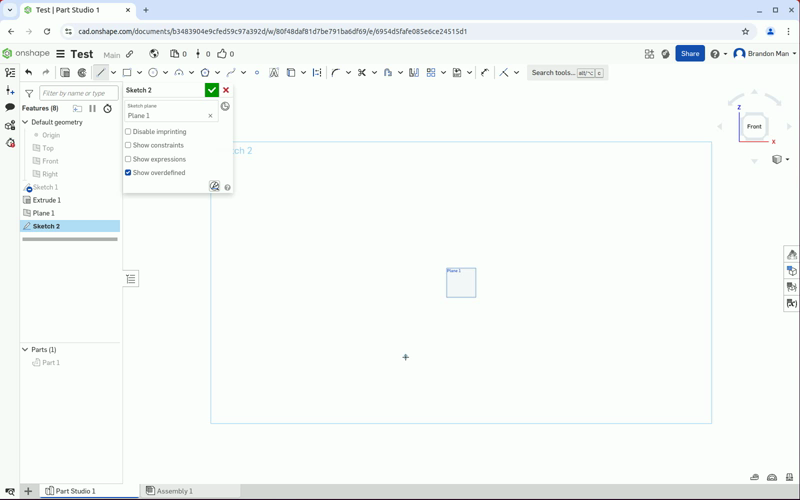
key_down(shift)
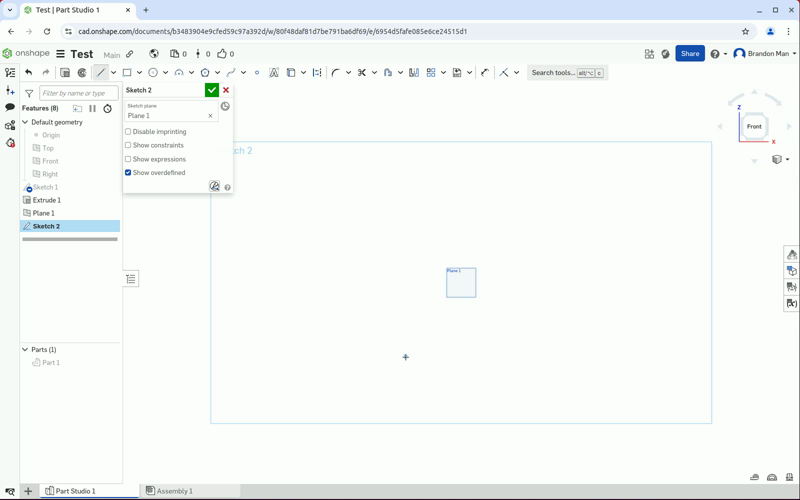
mouse_move(435, 356)
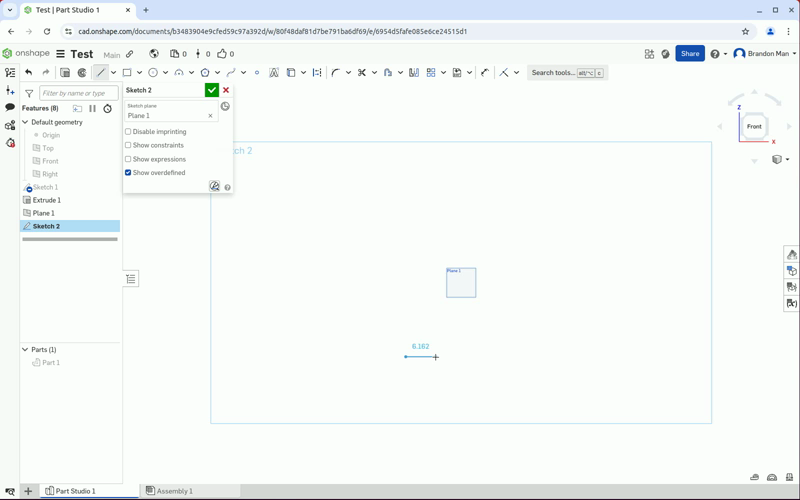
mouse_move(422, 356)
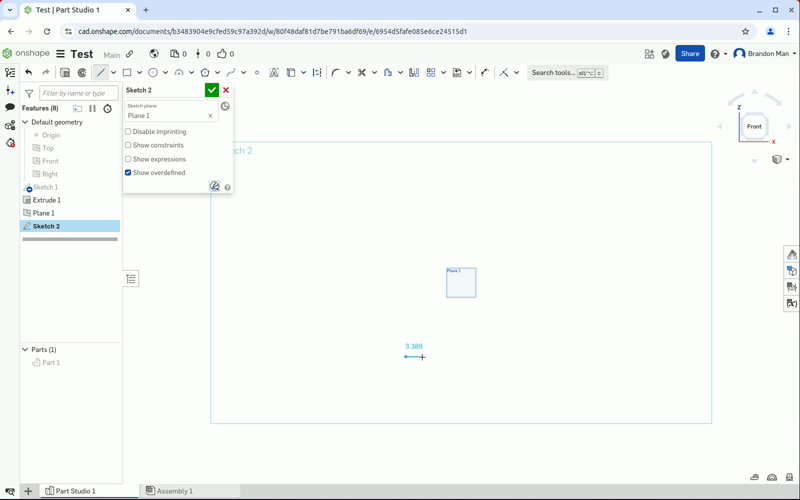
click(422, 356)
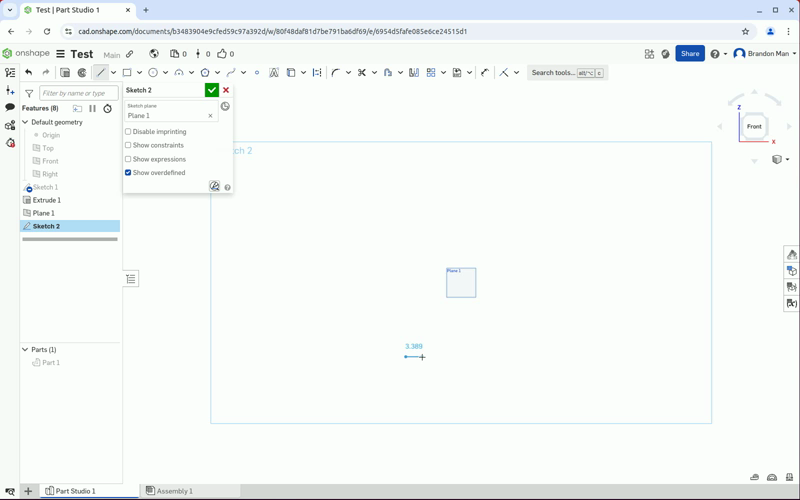
key_up(shift)
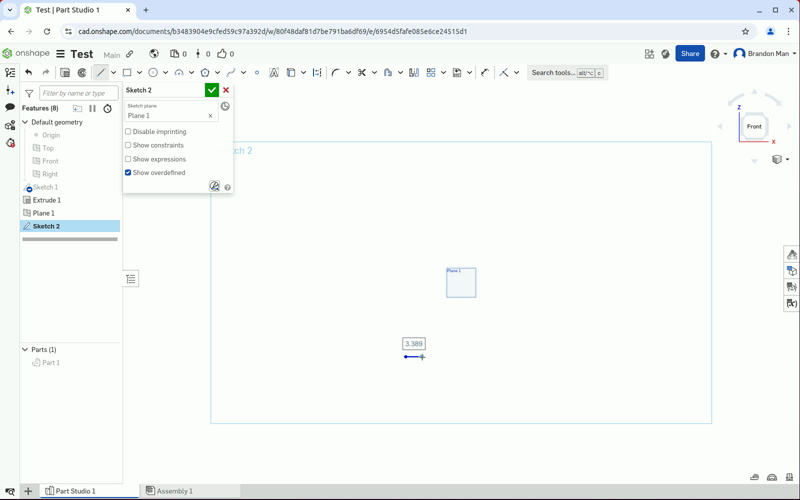
key_down(shift)
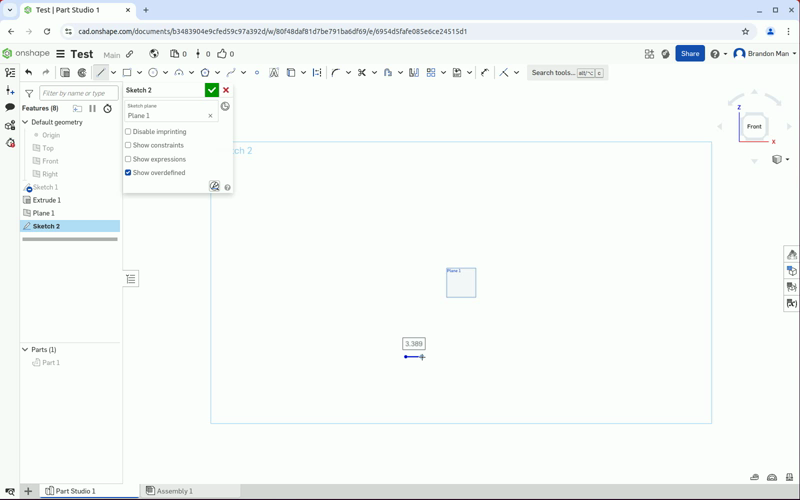
mouse_move(452, 356)
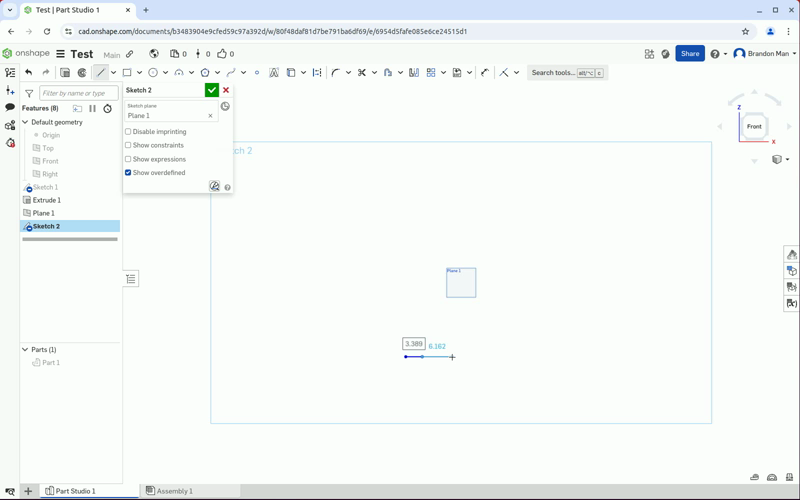
mouse_move(422, 324)
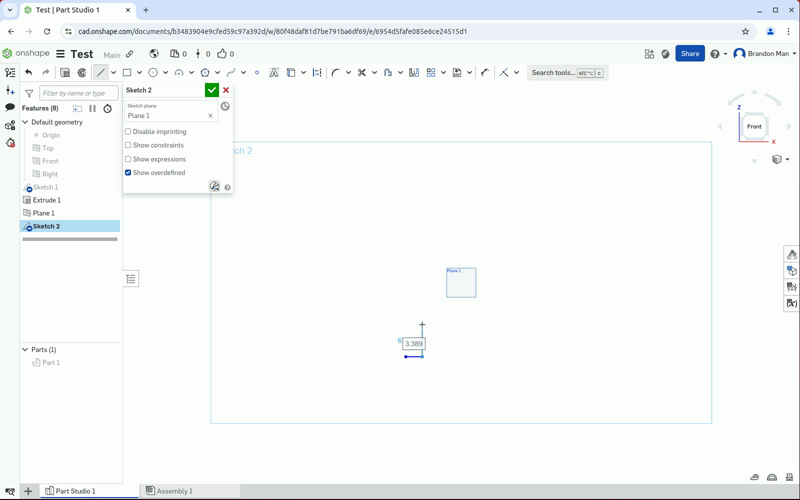
click(422, 324)
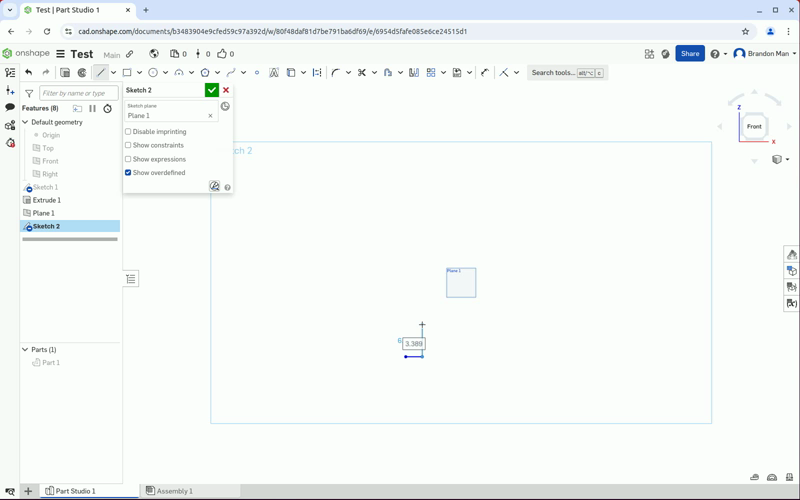
key_up(shift)
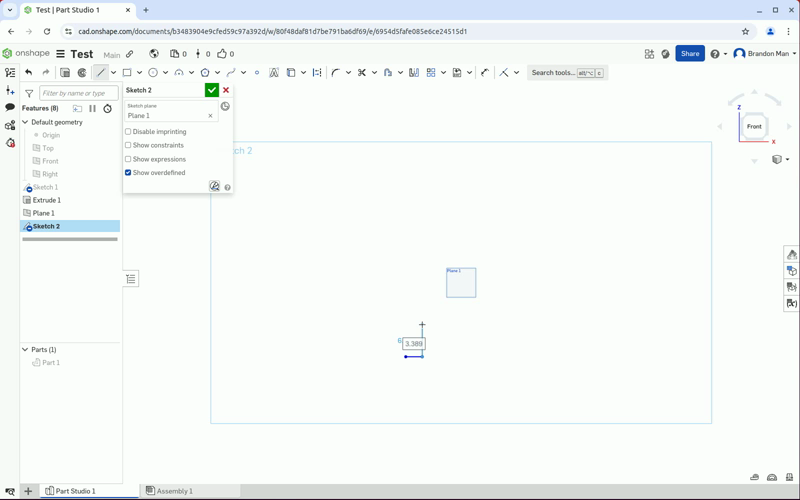
key_down(shift)
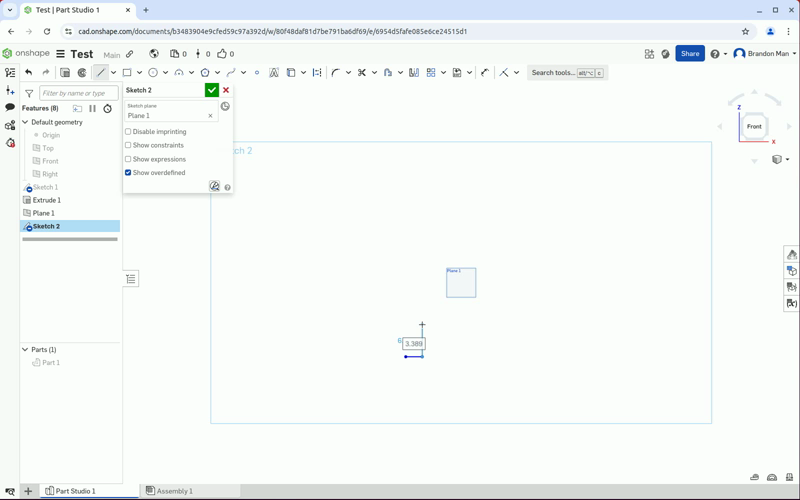
mouse_move(452, 324)
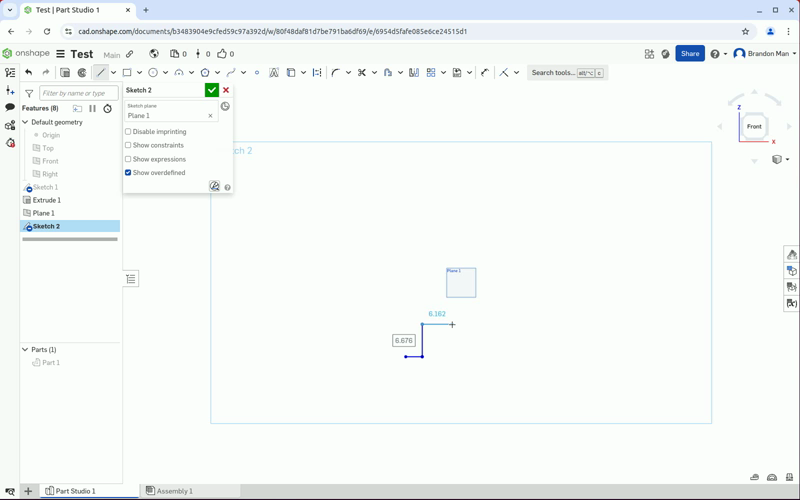
mouse_move(405, 324)
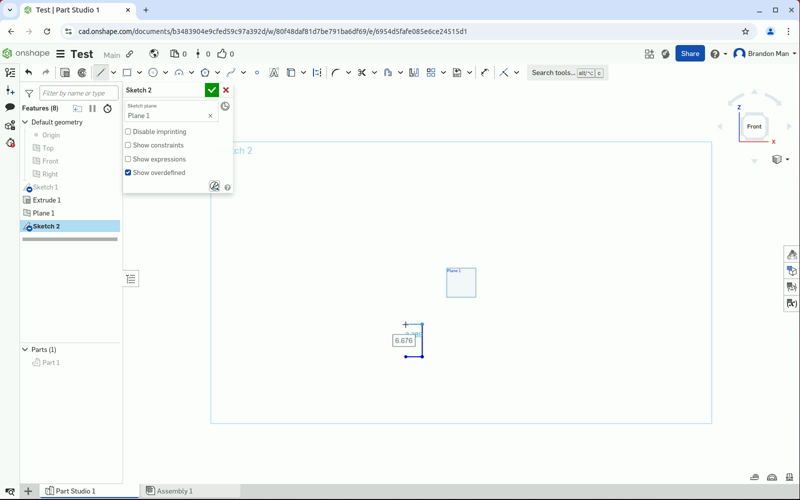
click(405, 324)
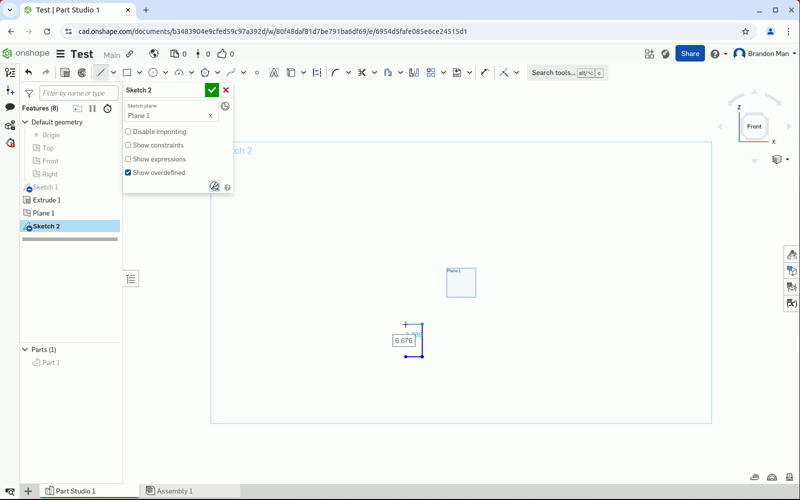
key_up(shift)
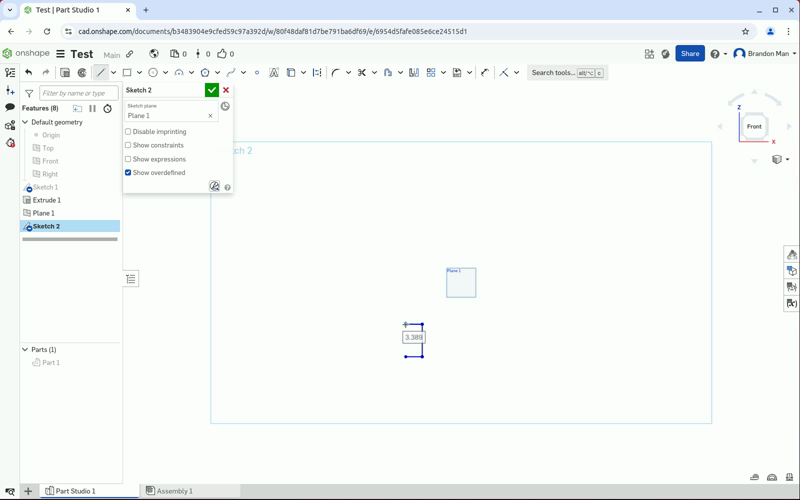
mouse_move(435, 324)
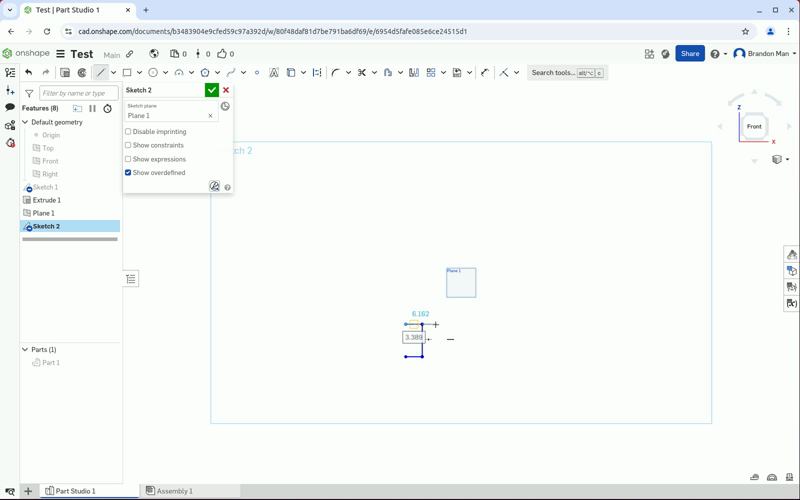
key_down(shift)
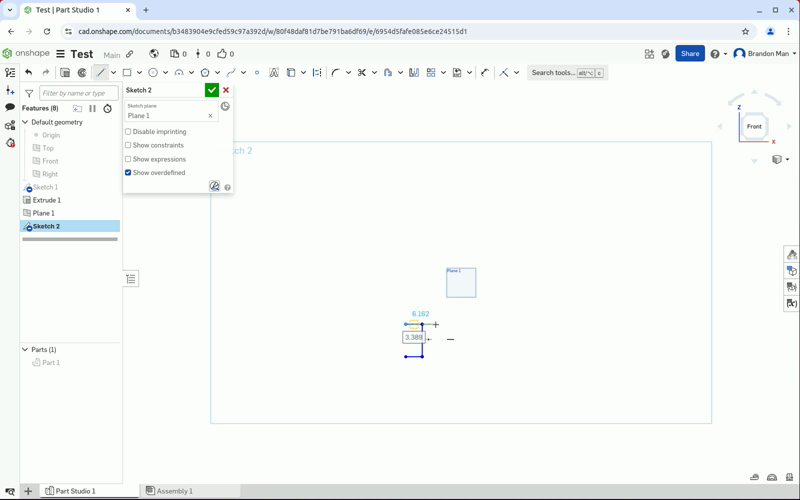
mouse_move(405, 356)
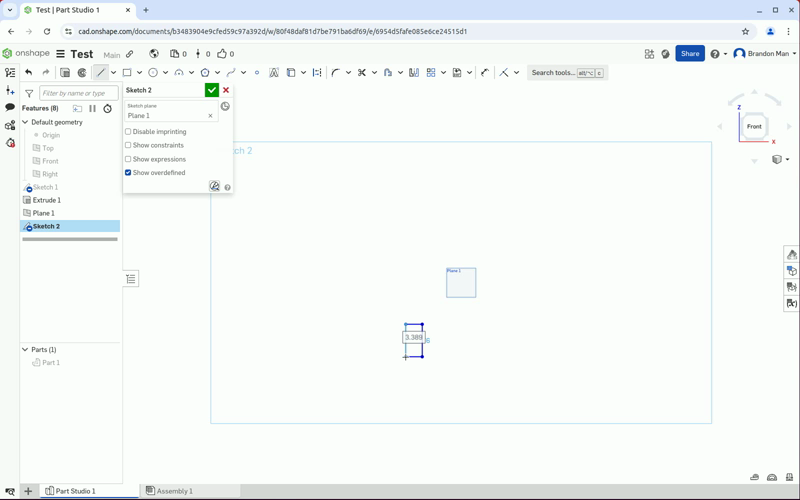
key_up(shift)
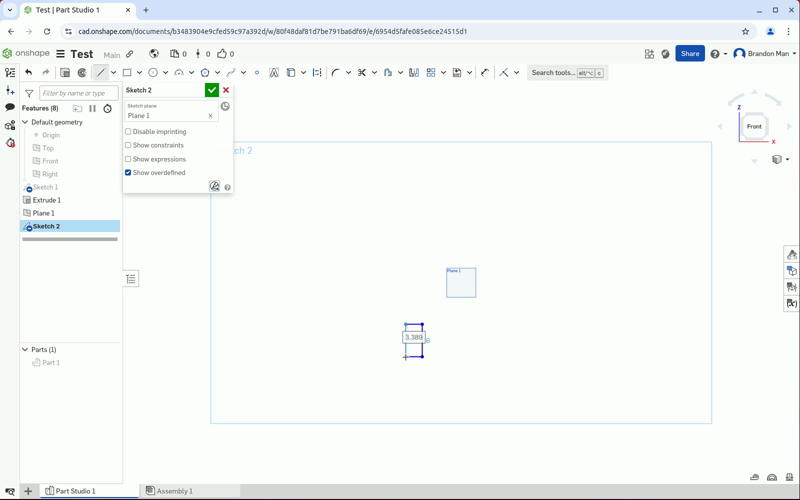
click(405, 356)
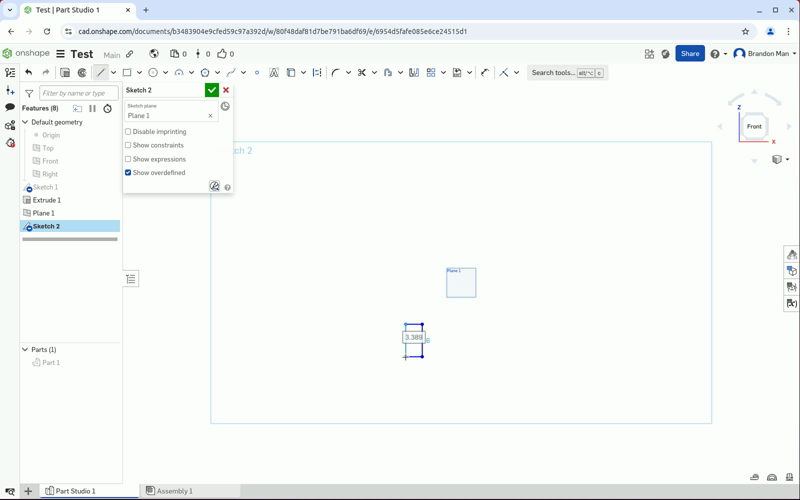
key(esc)
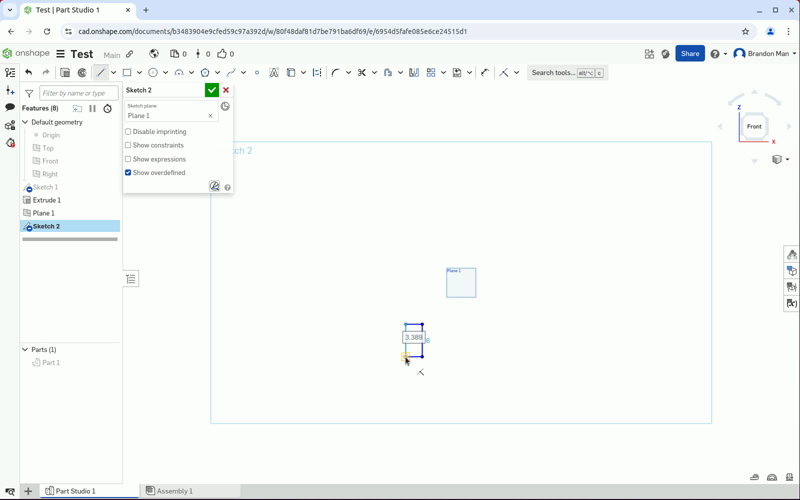
mouse_move(408, 354)
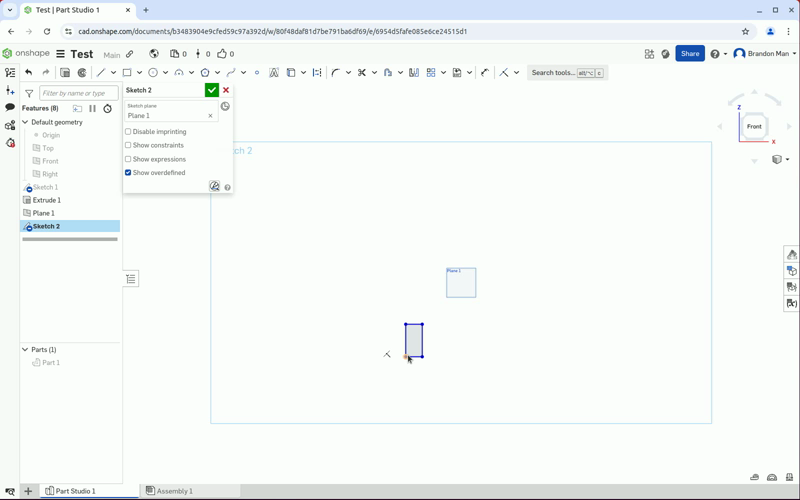
scroll(6)
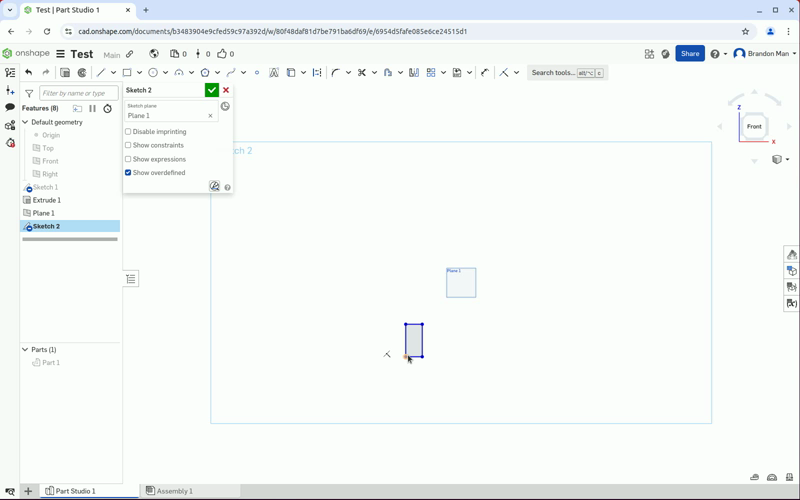
scroll(6)
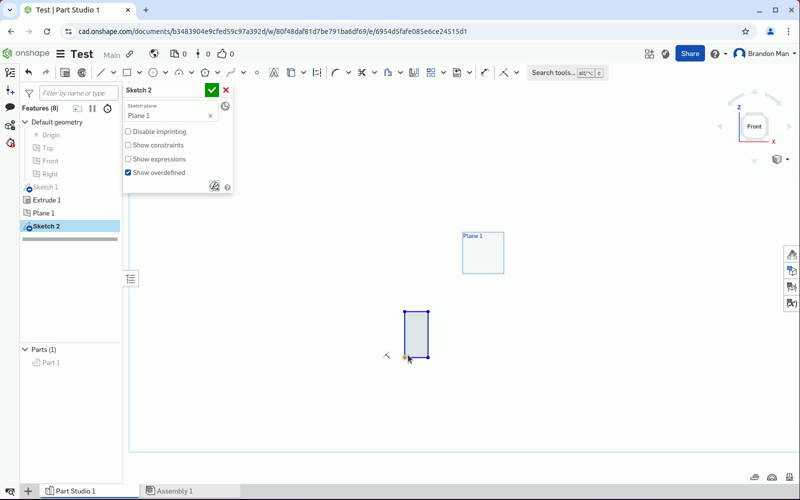
scroll(6)
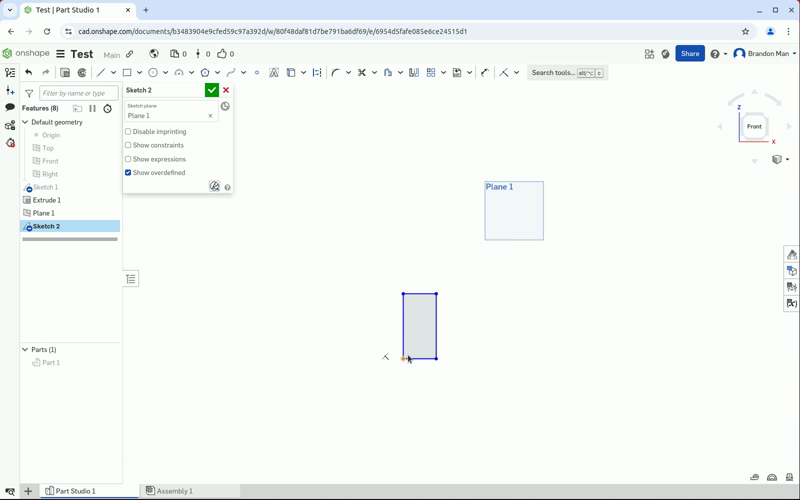
scroll(6)
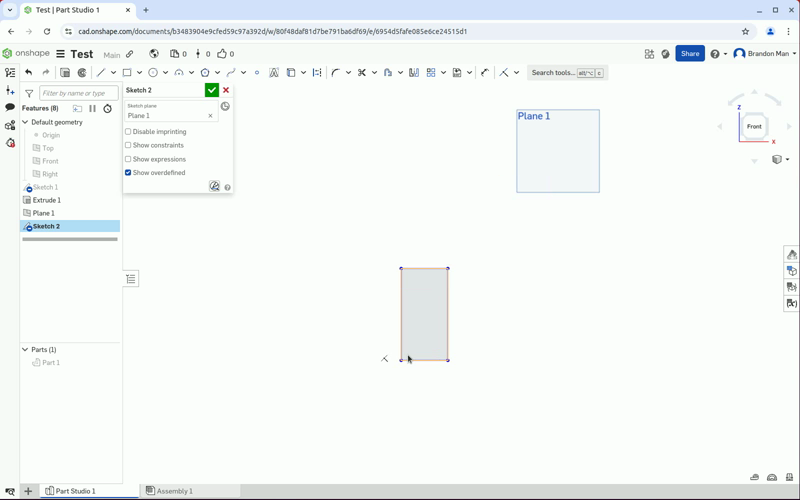
scroll(6)
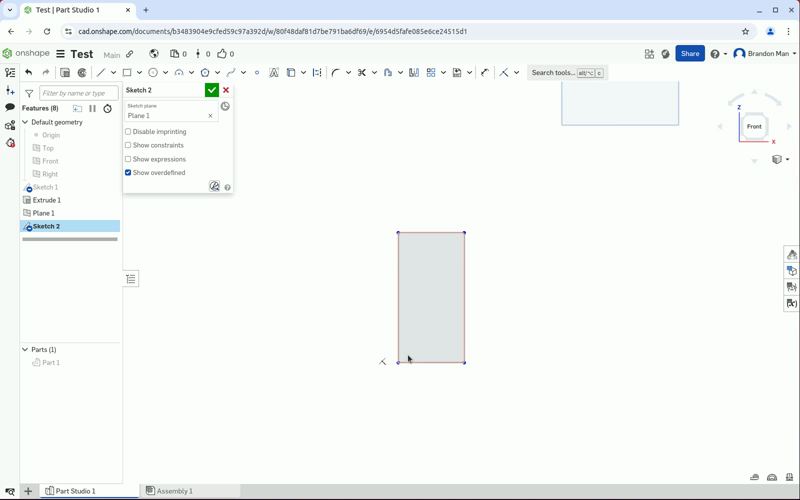
scroll(6)
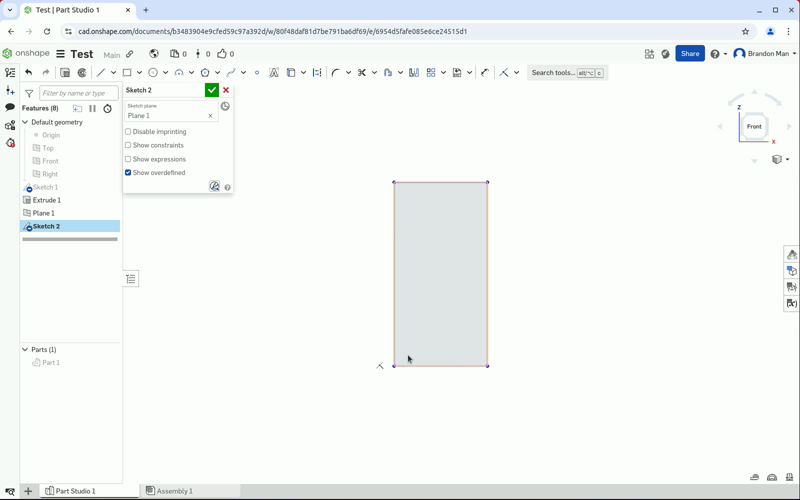
scroll(6)
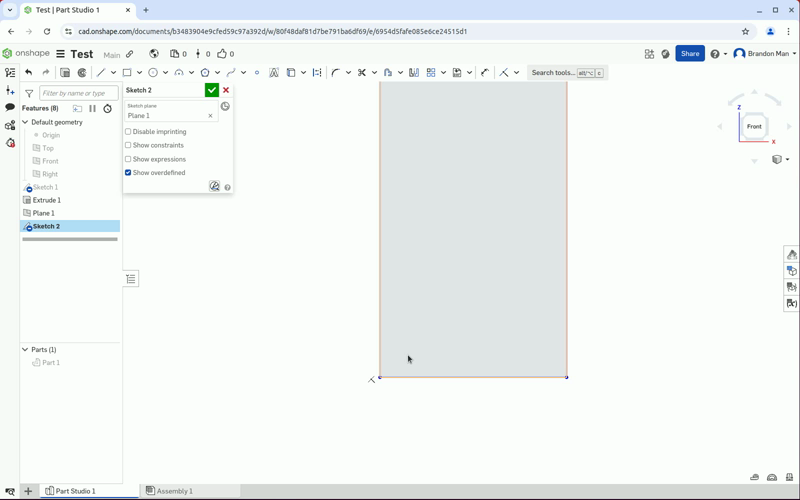
click(408, 354)
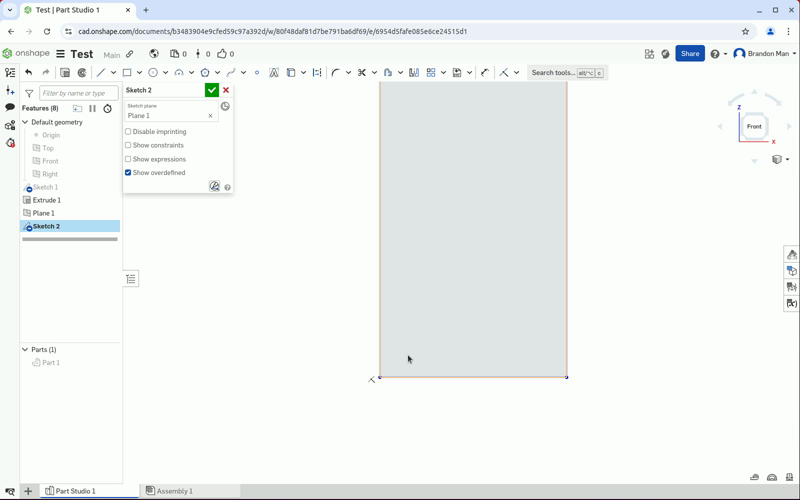
scroll(-6)
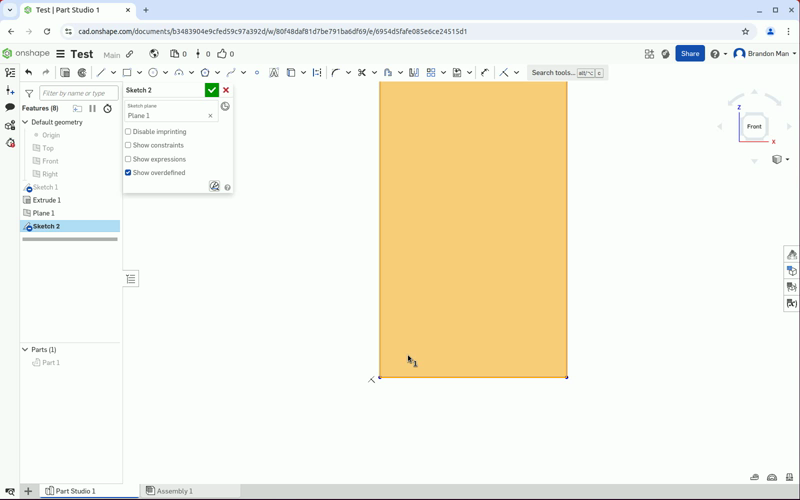
scroll(-6)
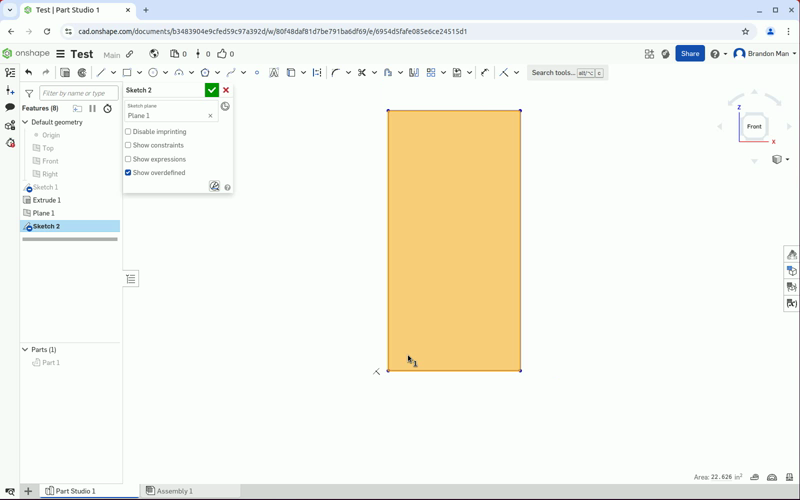
scroll(-6)
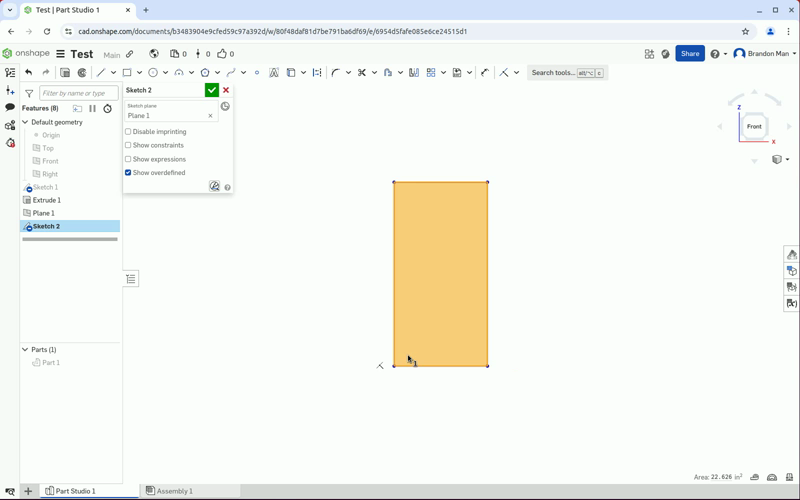
scroll(-6)
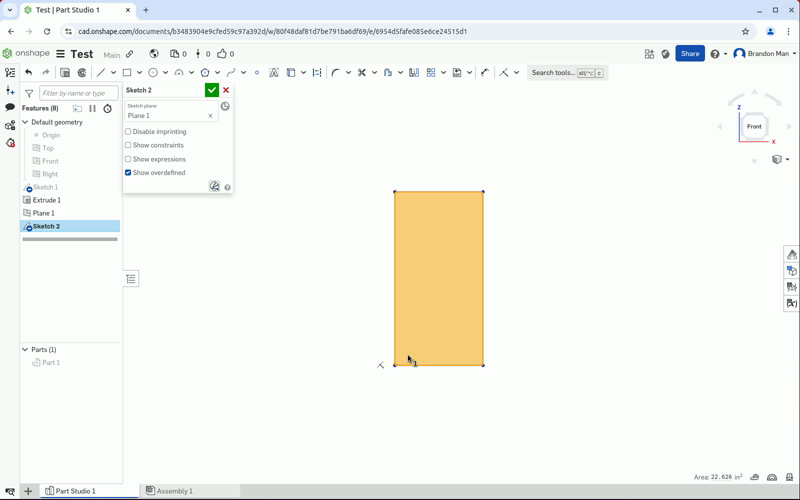
scroll(-6)
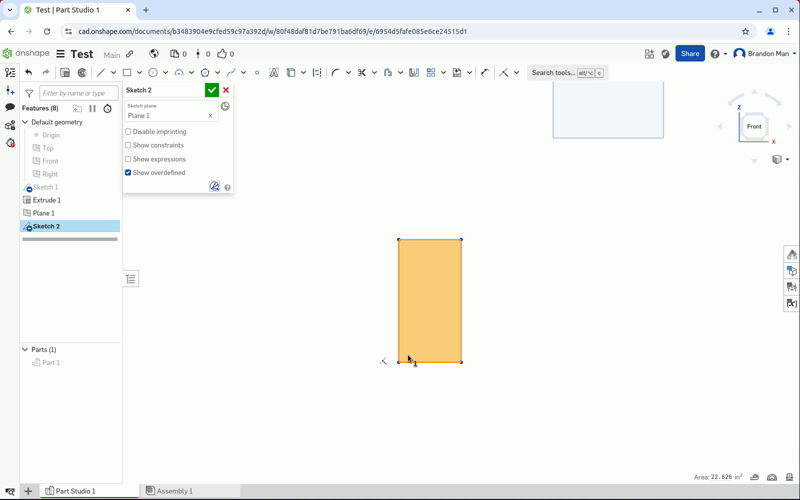
scroll(-6)
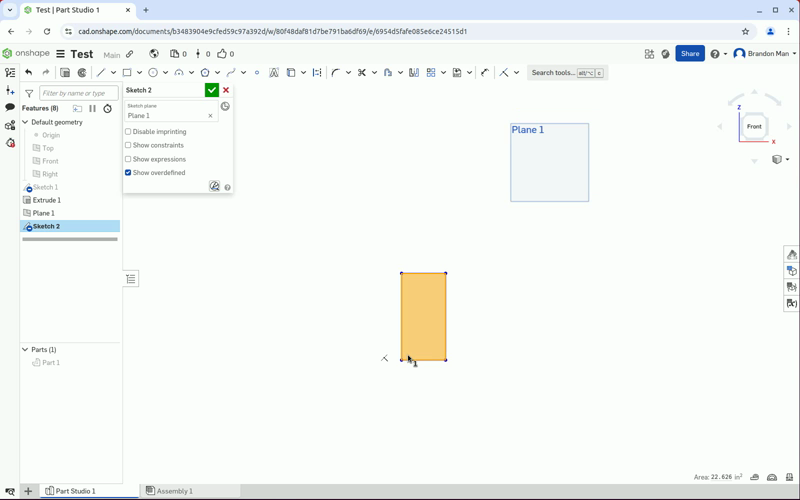
scroll(-6)
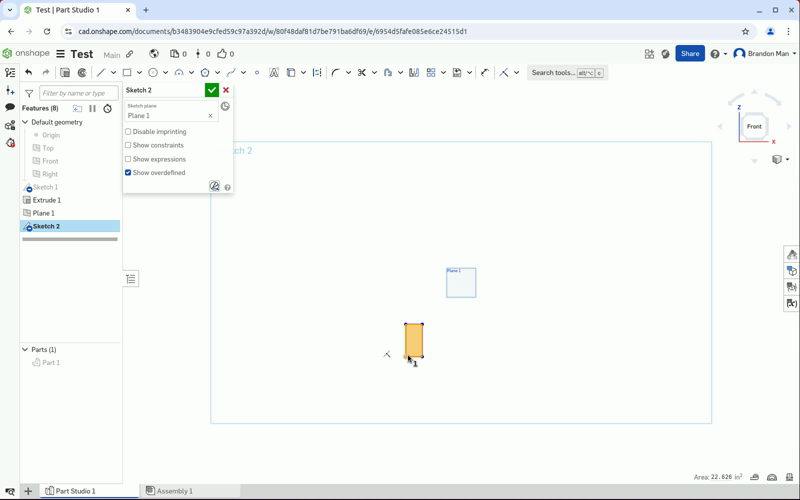
mouse_move(73, 352)
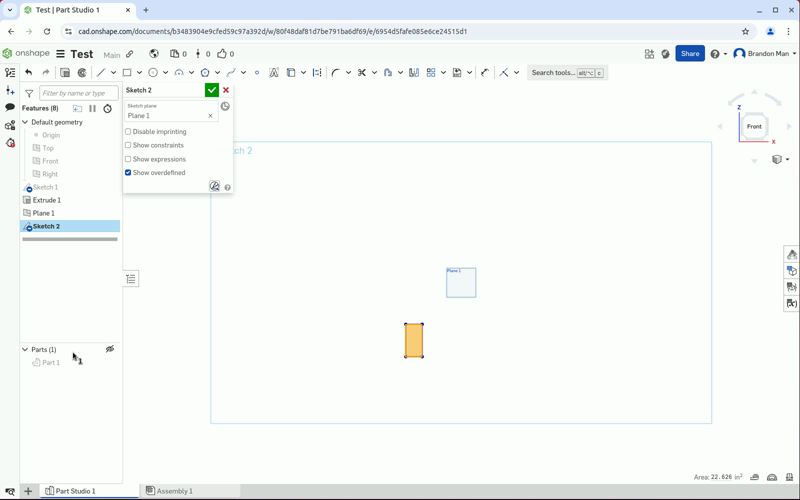
key(shift+y)
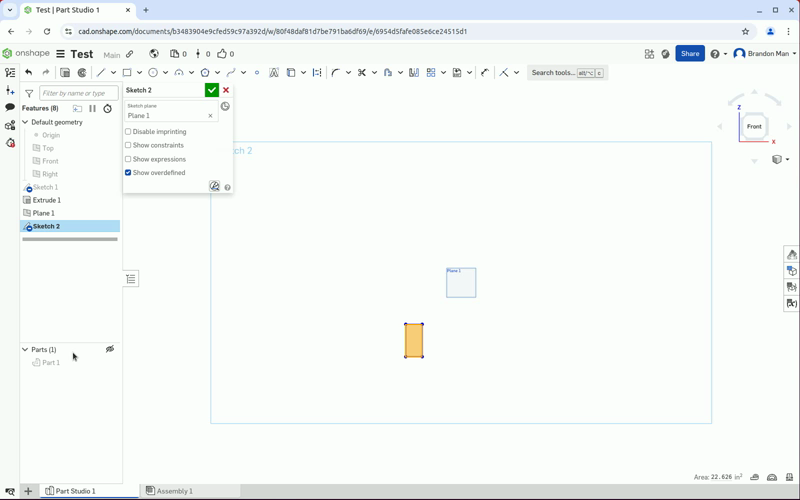
key(shift+e)
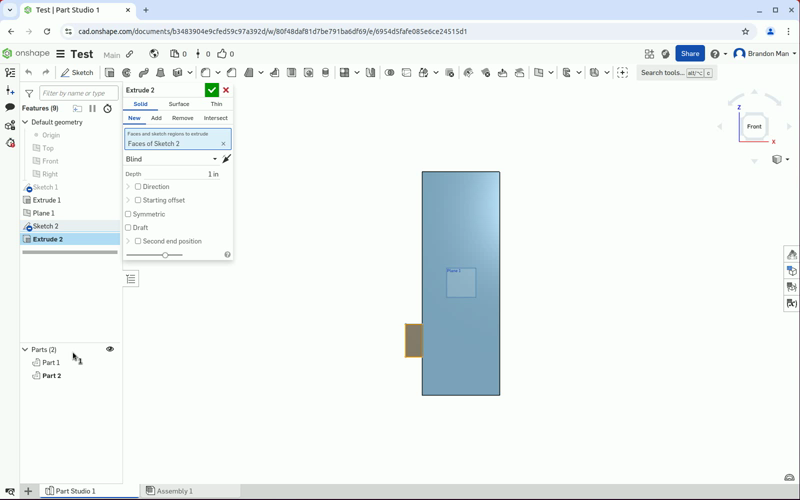
mouse_move(143, 106)
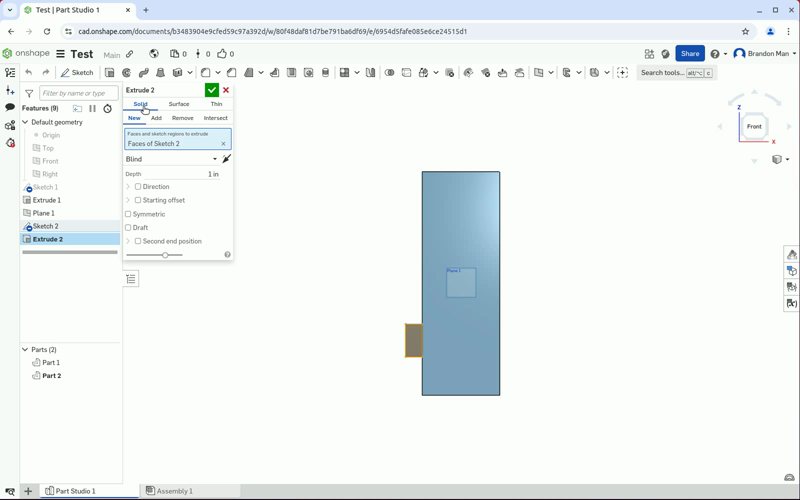
click(143, 106)
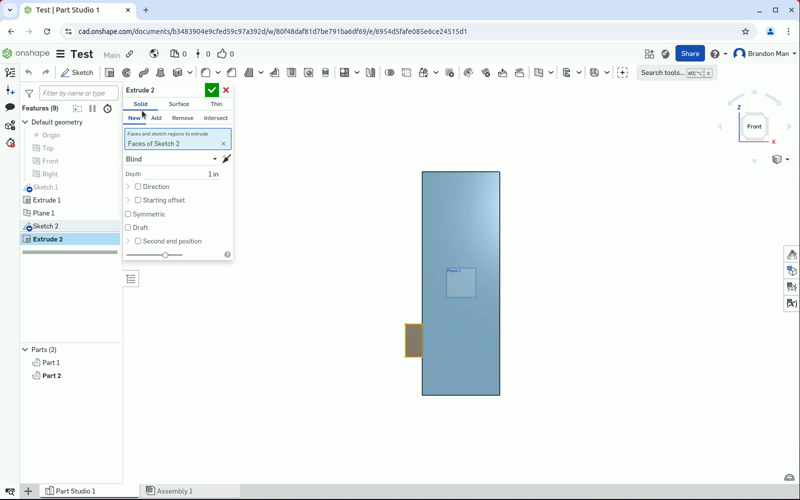
mouse_move(137, 120)
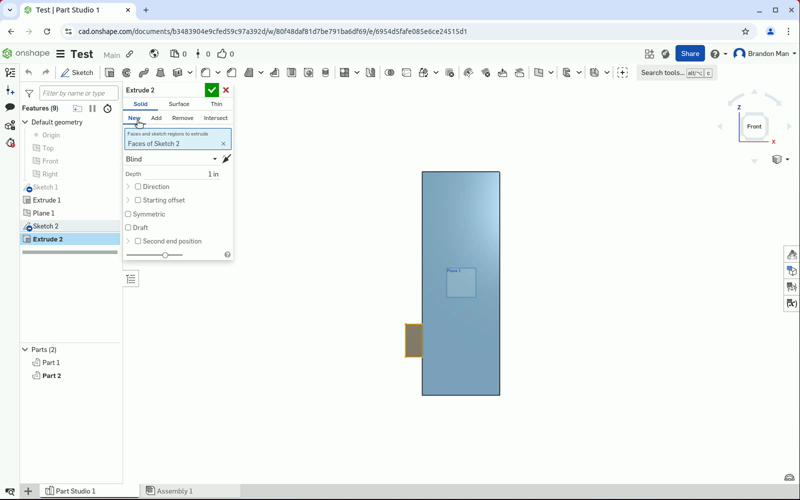
click(137, 120)
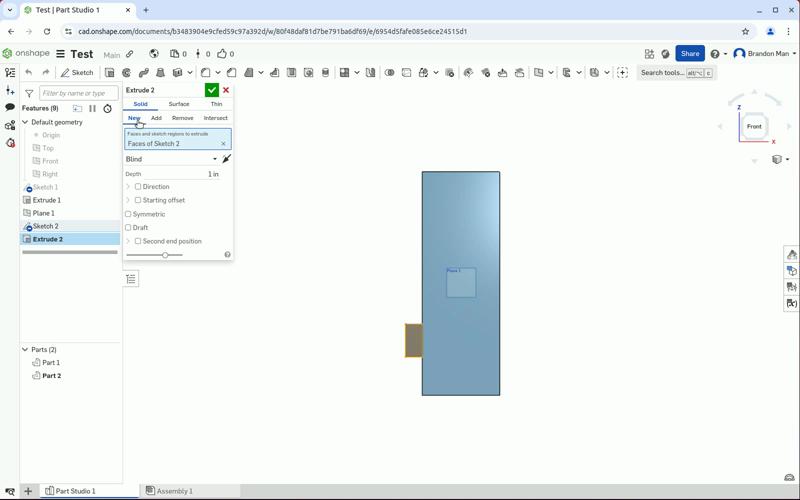
key(tab, 4)
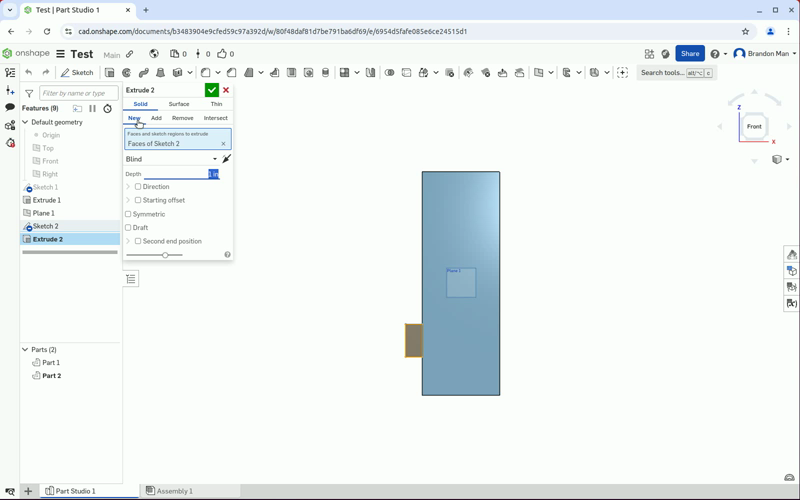
text(0.963)
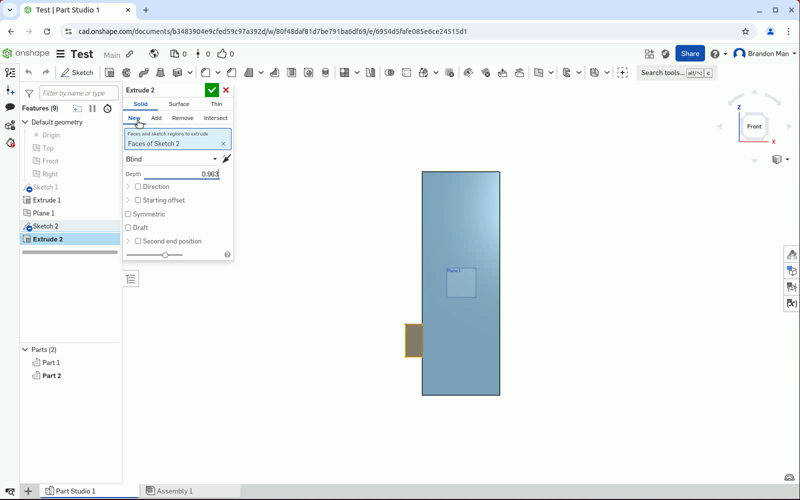
key(enter)
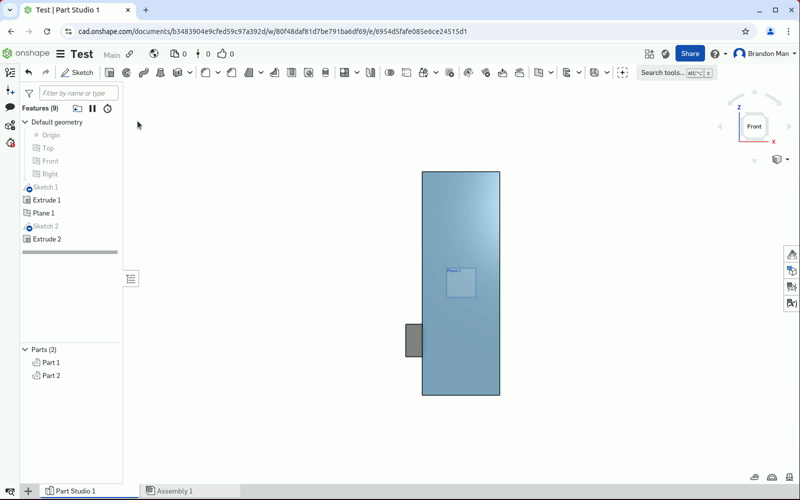
key(shift+h)
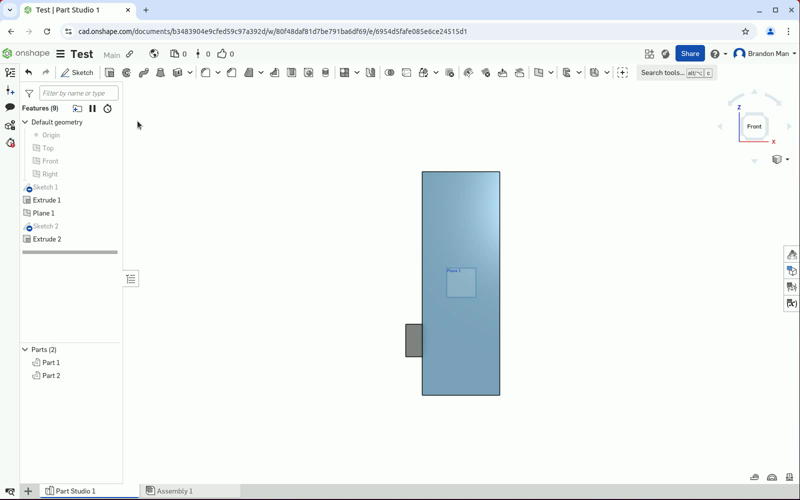
key(shift+h)
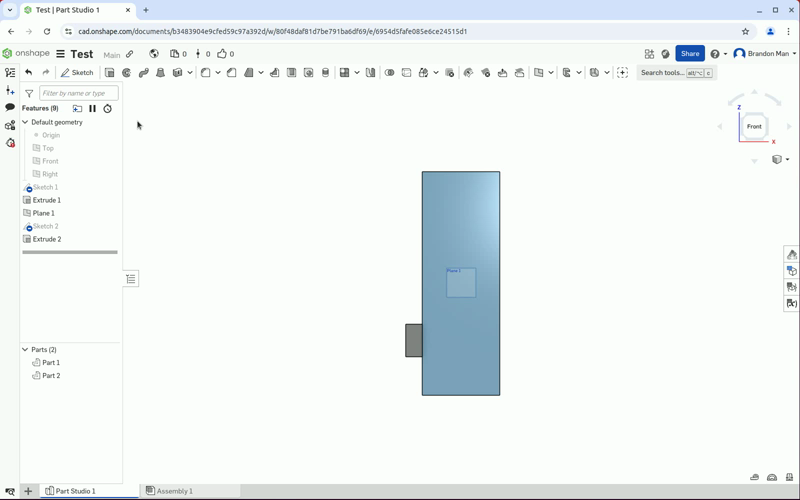
mouse_move(73, 189)
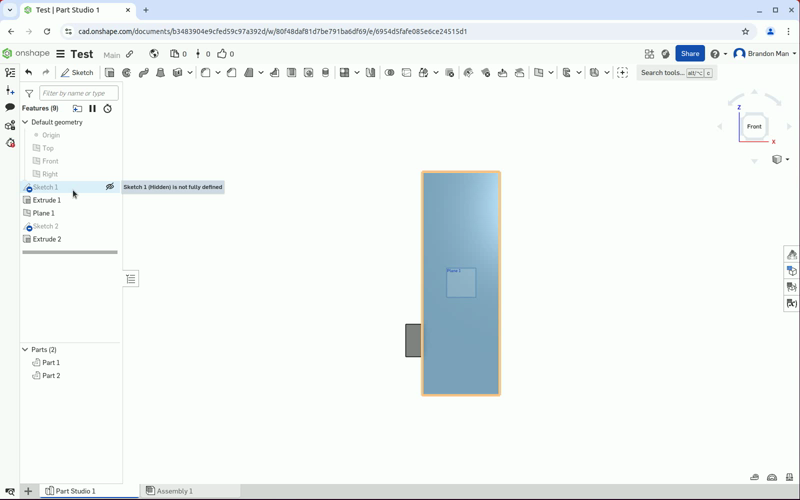
click(73, 189)
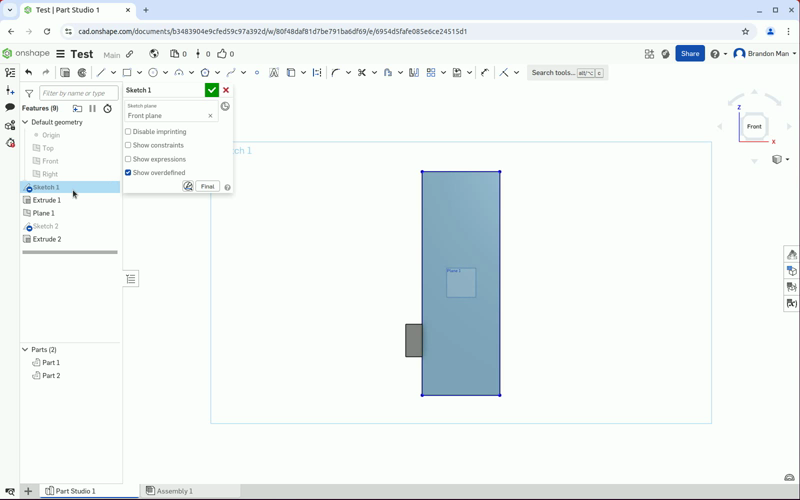
mouse_move(229, 92)
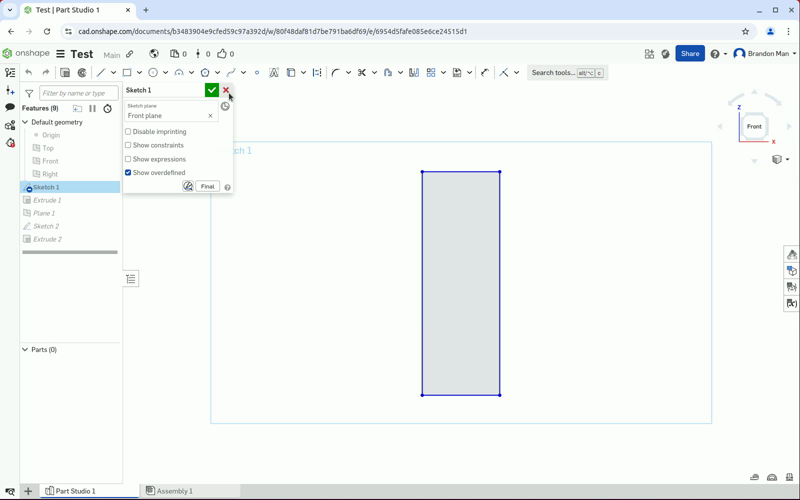
click(229, 92)
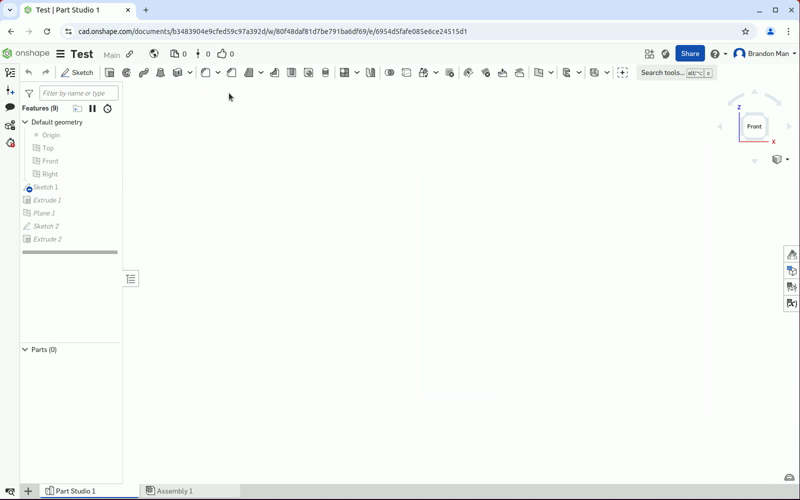
key(shift+s)
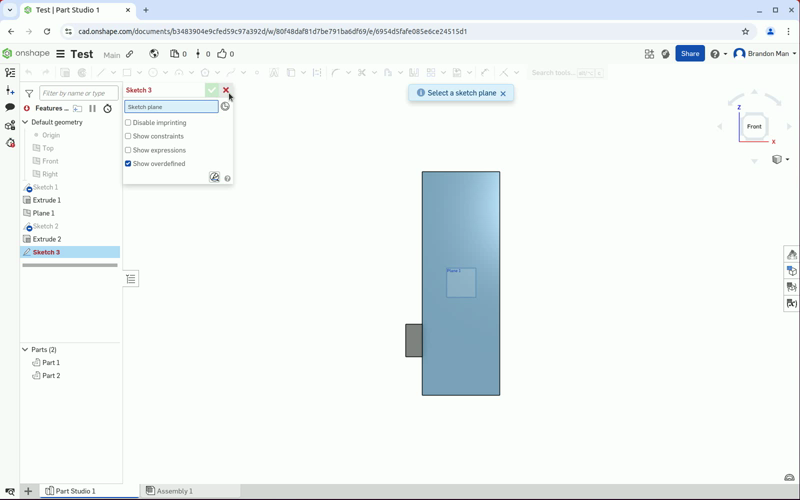
mouse_move(73, 215)
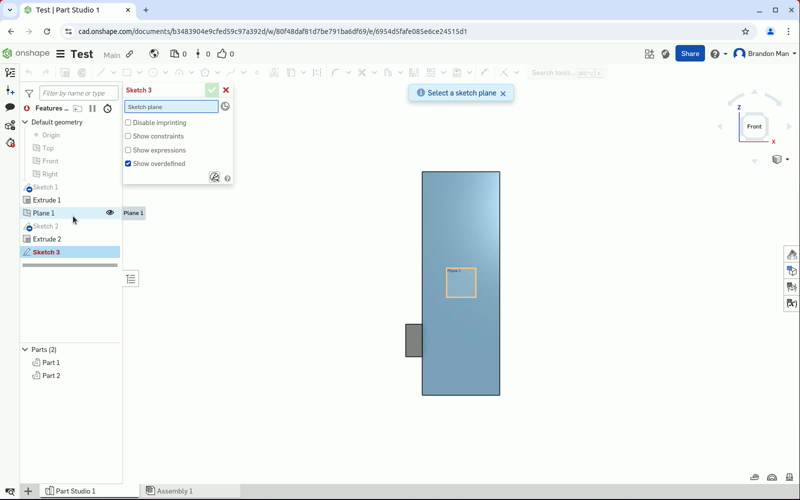
click(73, 215)
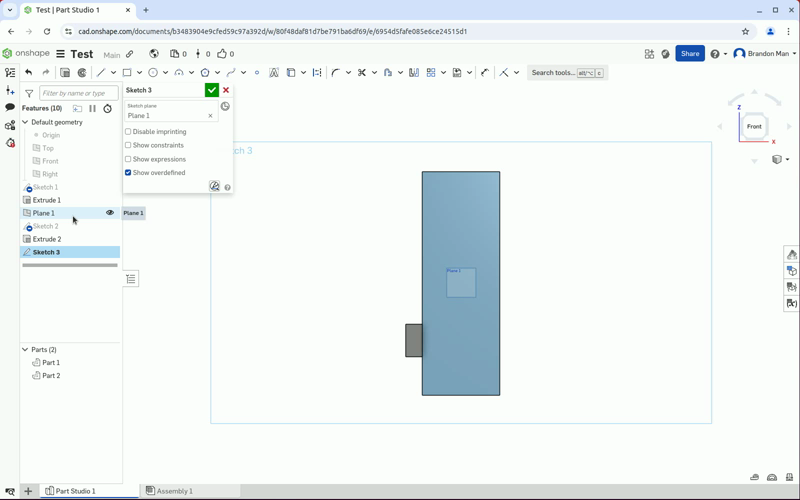
mouse_move(73, 352)
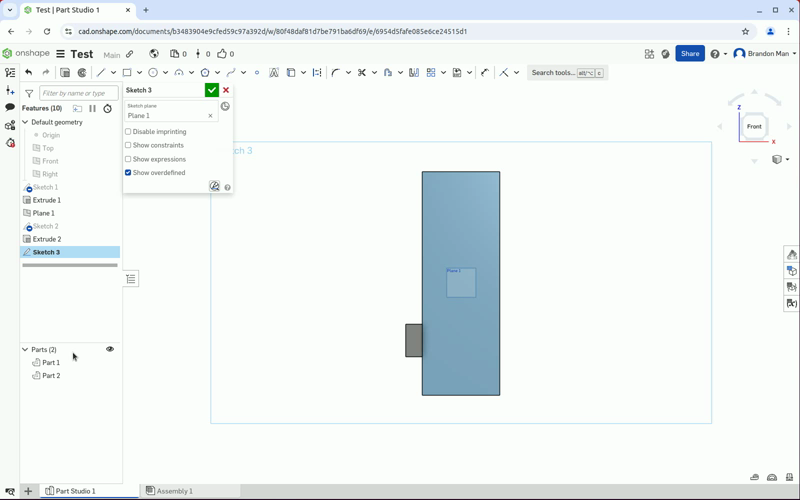
key(y)
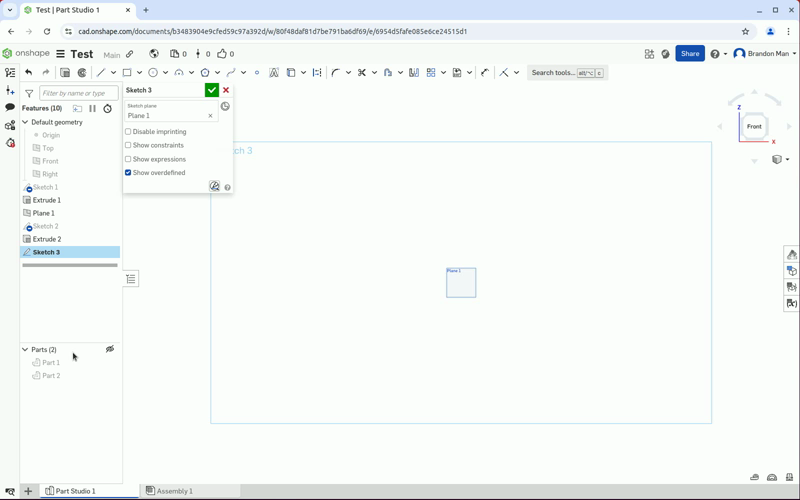
key(l)
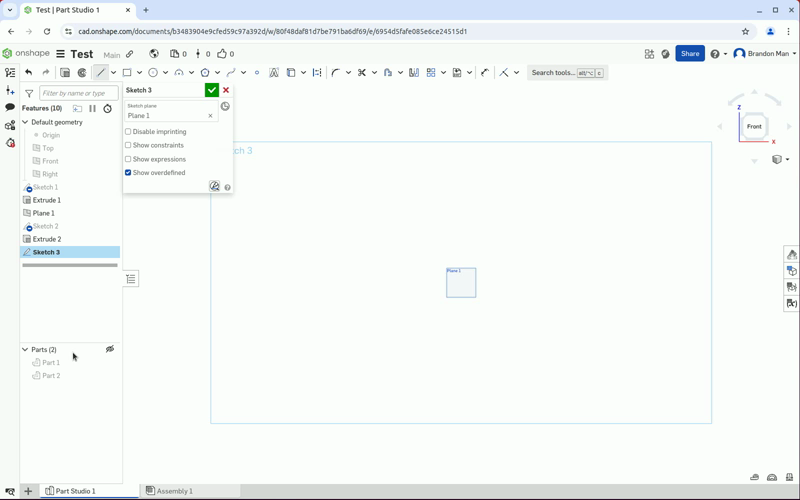
key_down(shift)
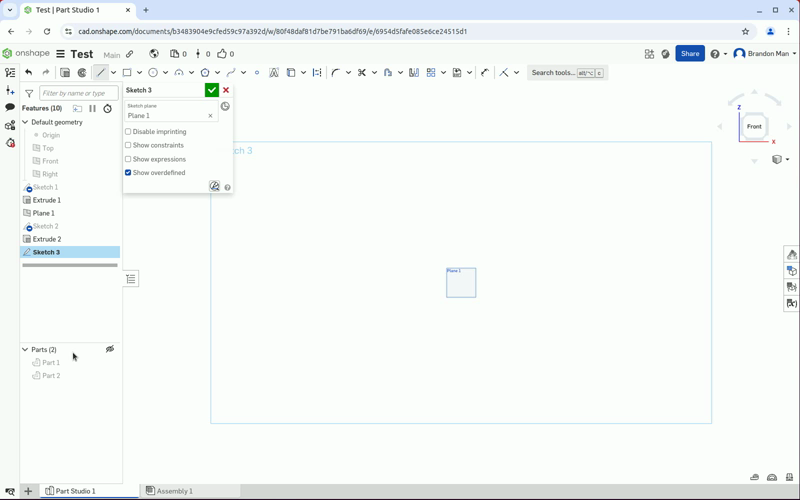
mouse_move(422, 356)
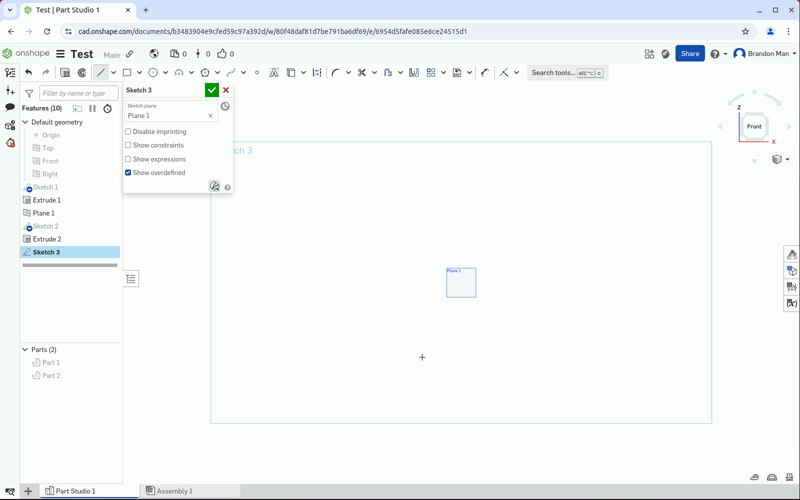
click(422, 356)
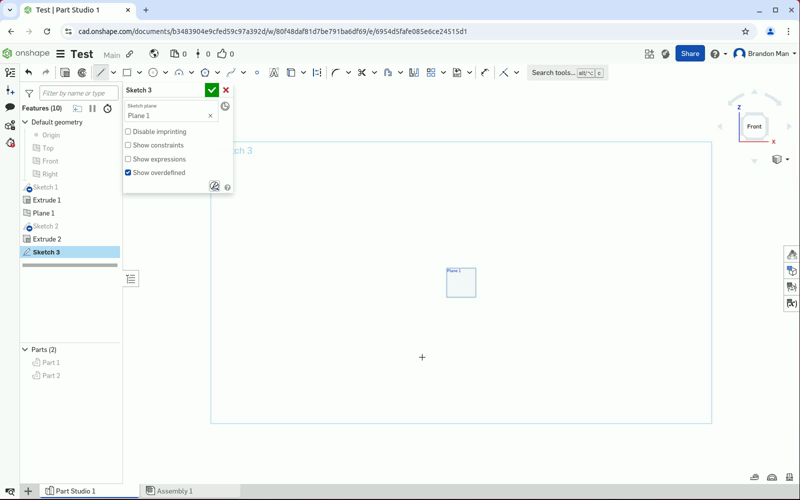
key_up(shift)
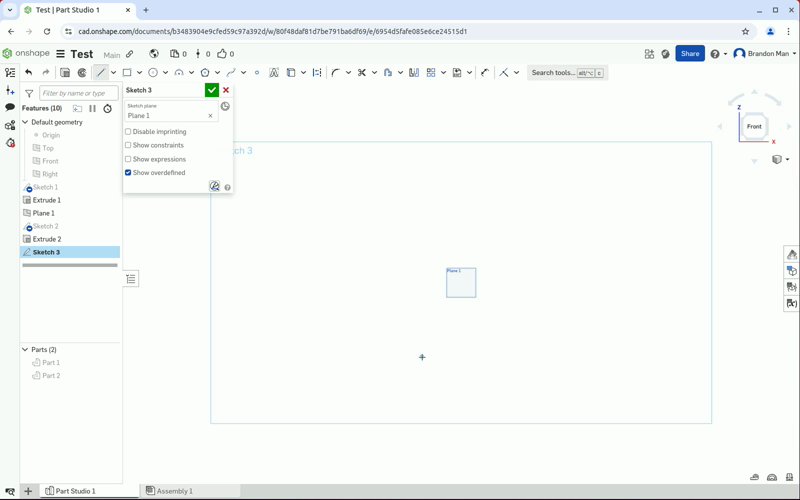
key_down(shift)
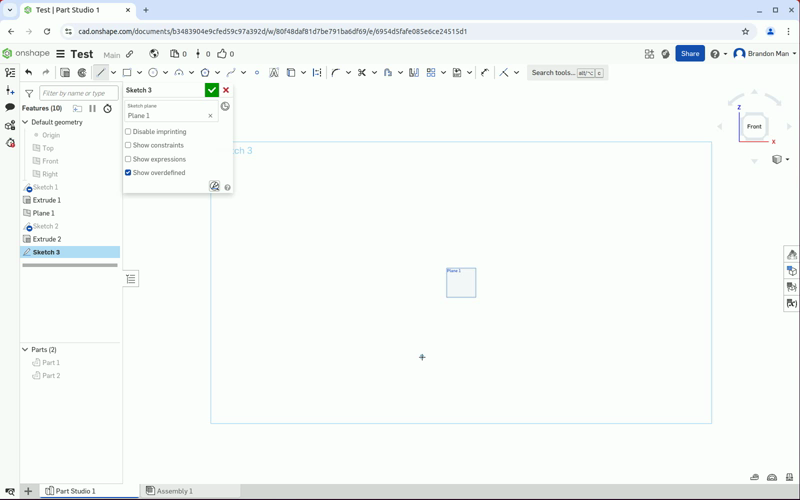
mouse_move(452, 356)
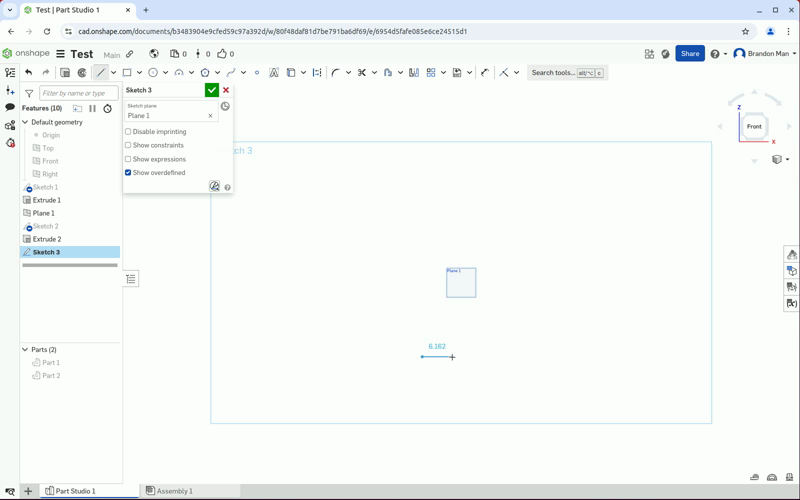
mouse_move(475, 356)
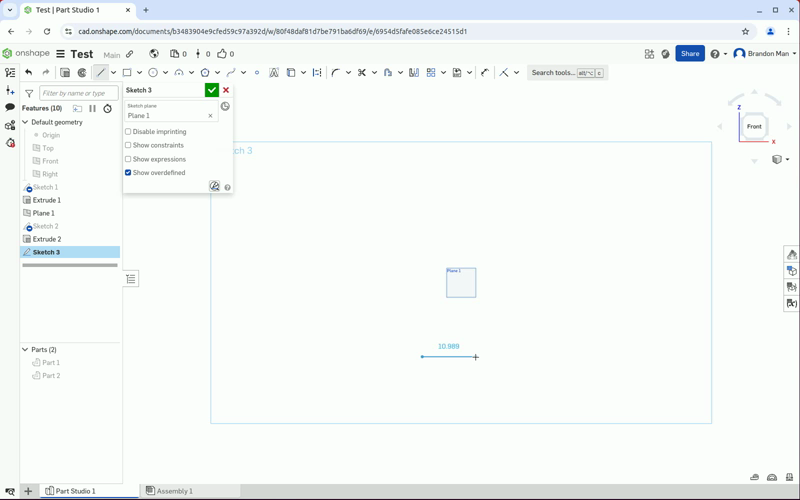
click(475, 356)
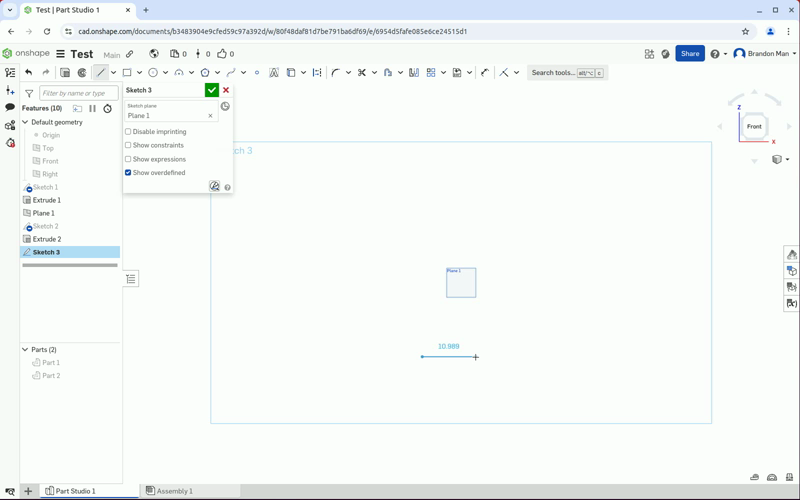
key_up(shift)
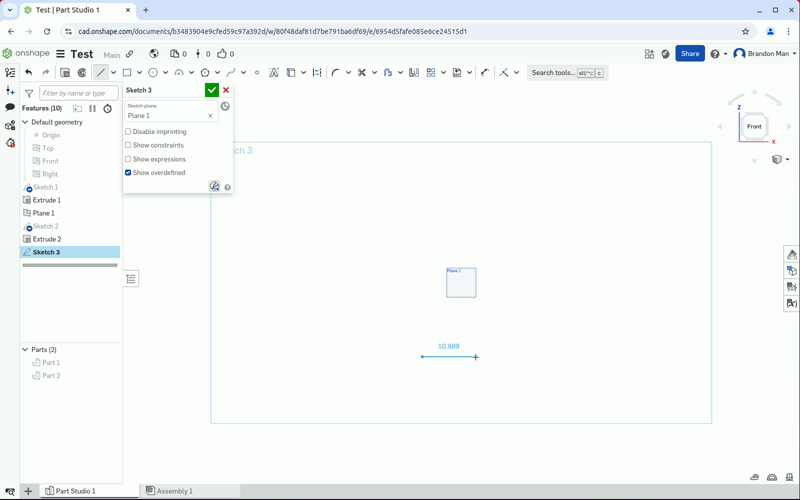
key_down(shift)
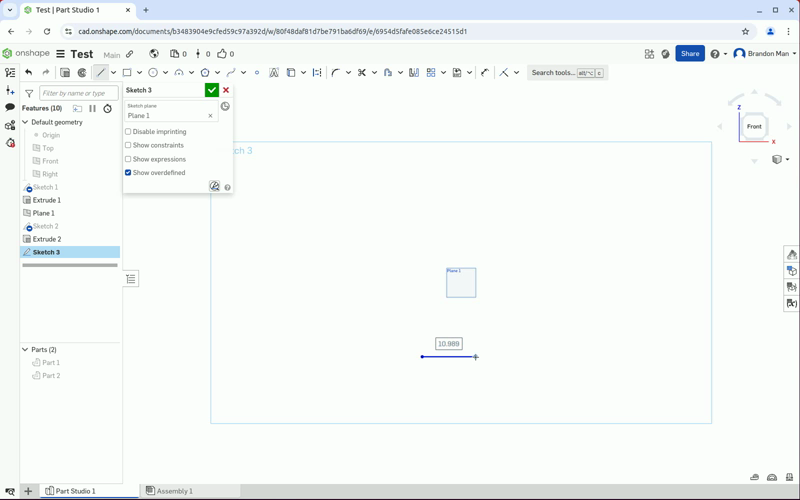
mouse_move(505, 356)
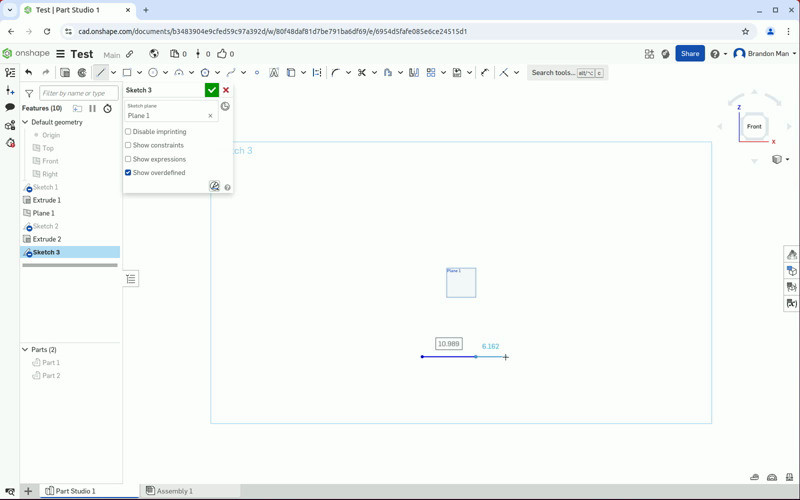
mouse_move(475, 325)
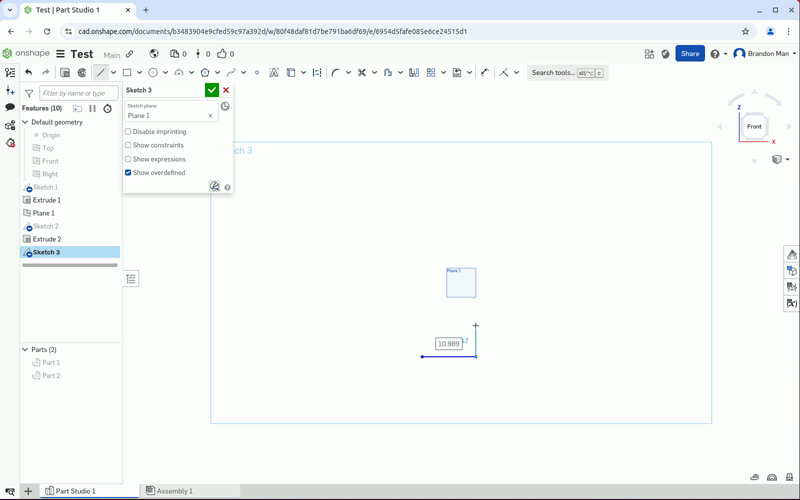
click(475, 325)
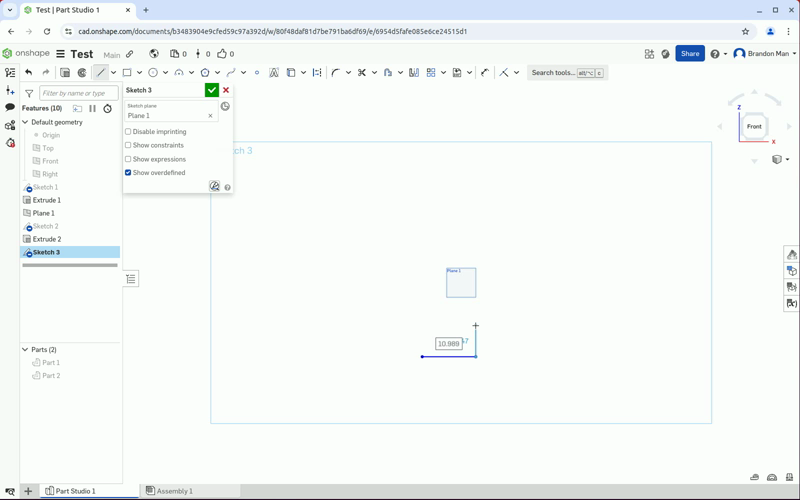
key_up(shift)
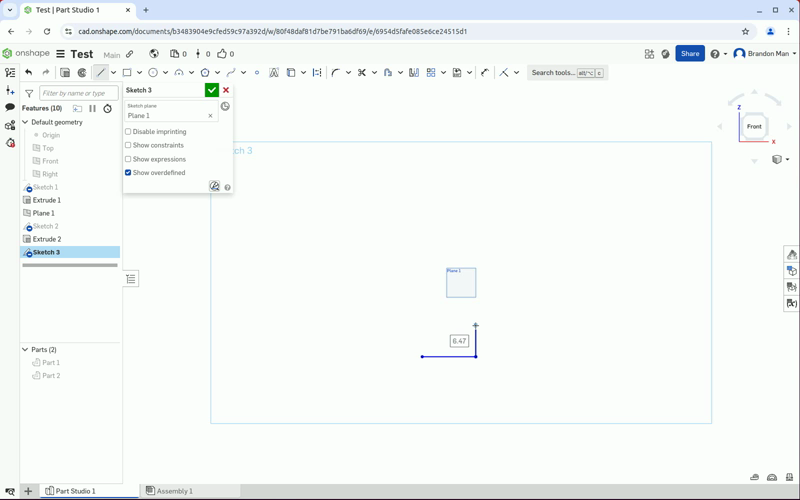
key_down(shift)
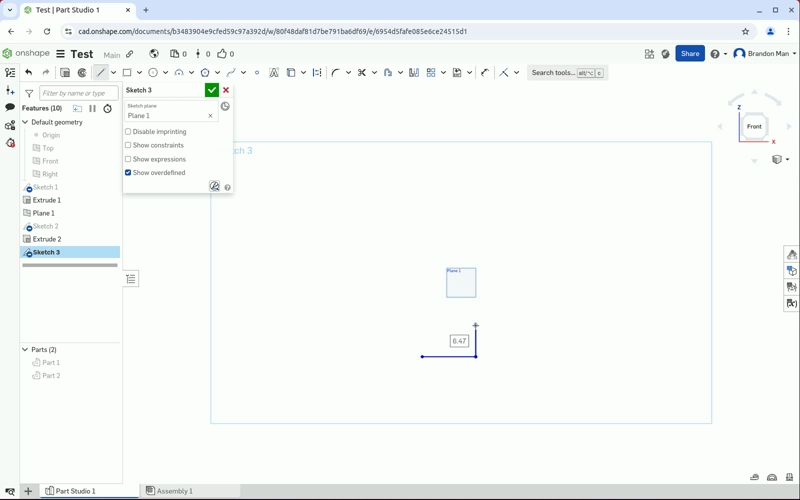
mouse_move(505, 325)
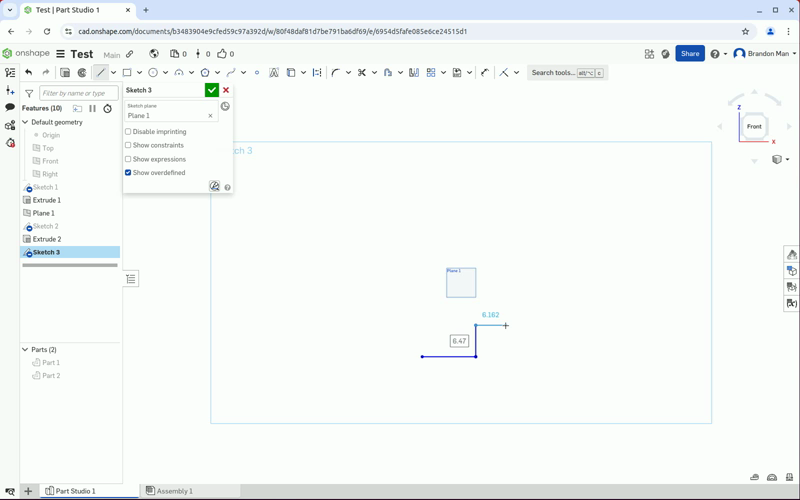
mouse_move(422, 325)
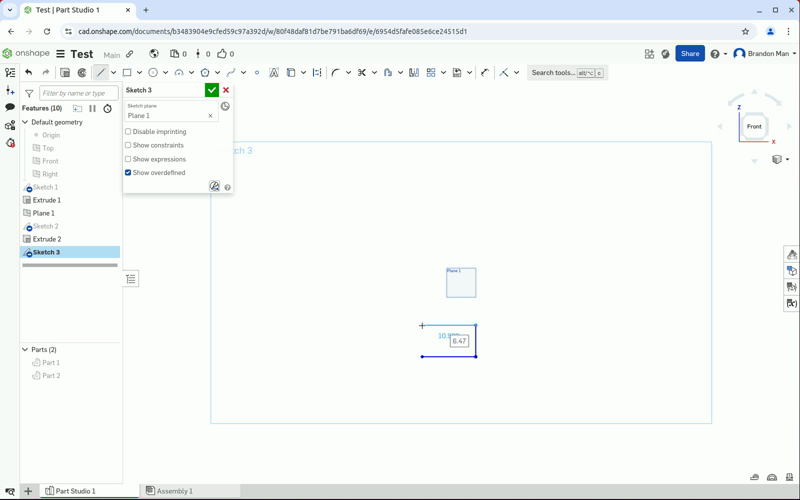
click(422, 325)
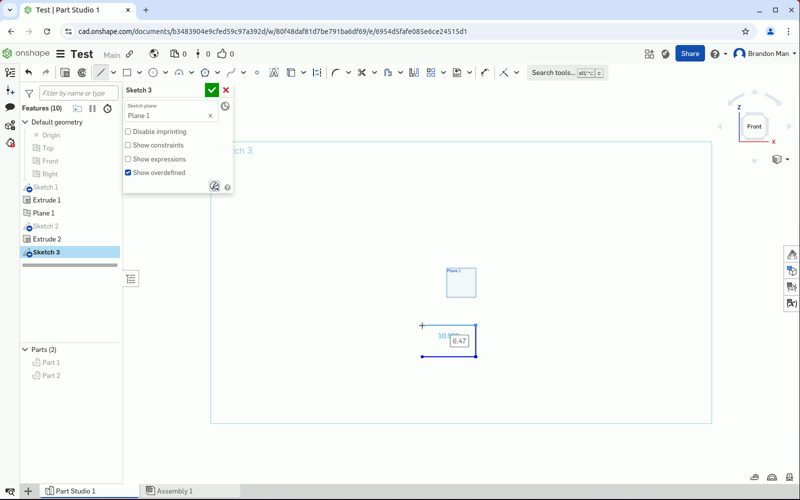
key_up(shift)
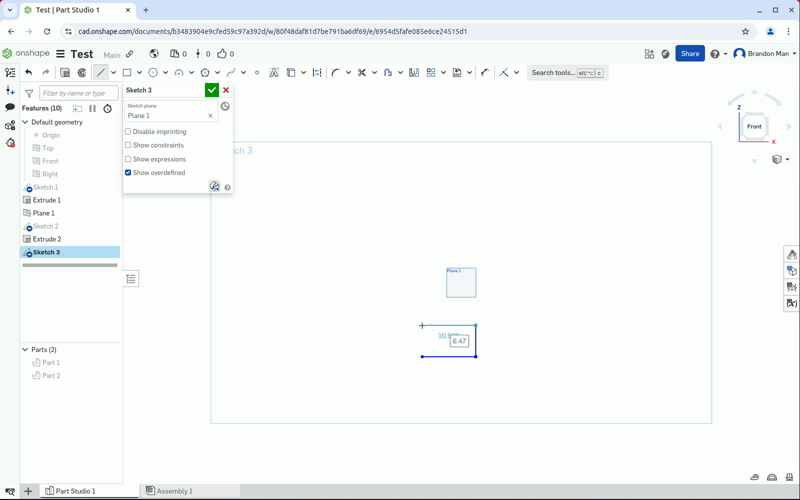
mouse_move(452, 325)
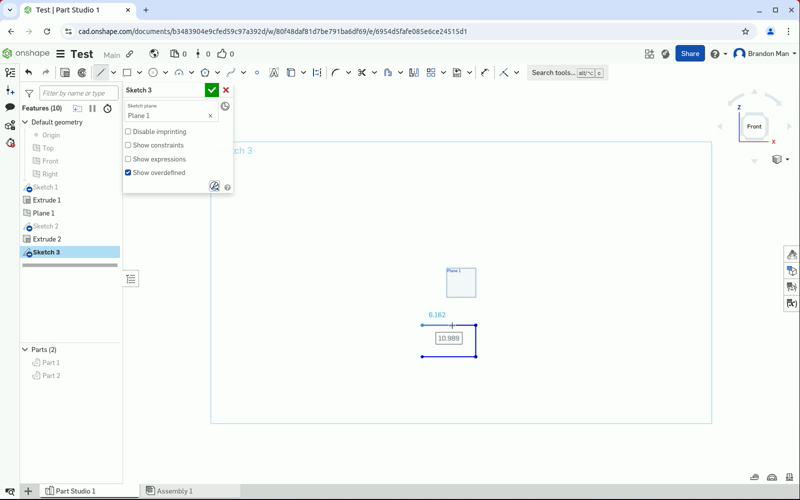
key_down(shift)
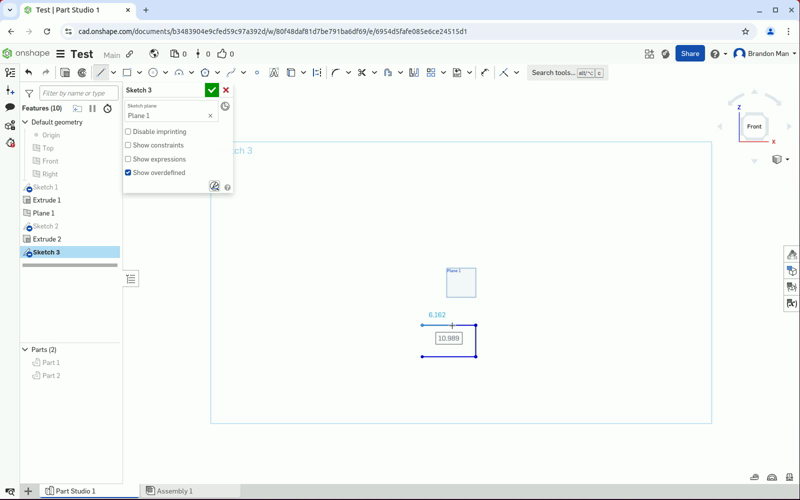
mouse_move(422, 356)
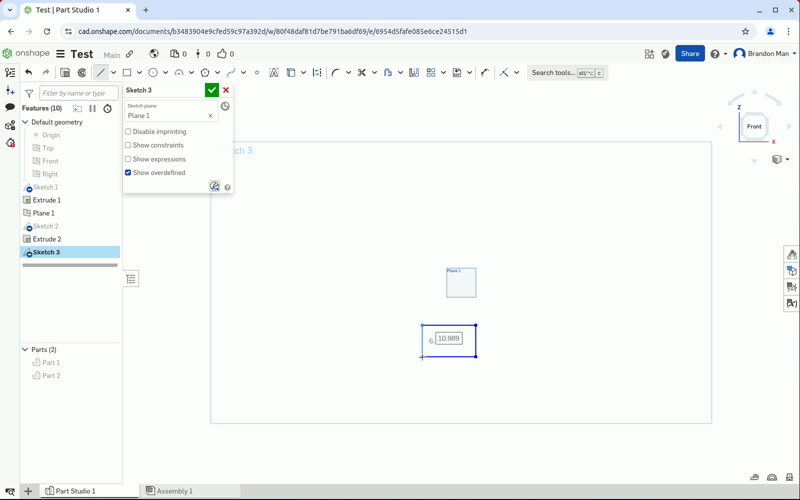
key_up(shift)
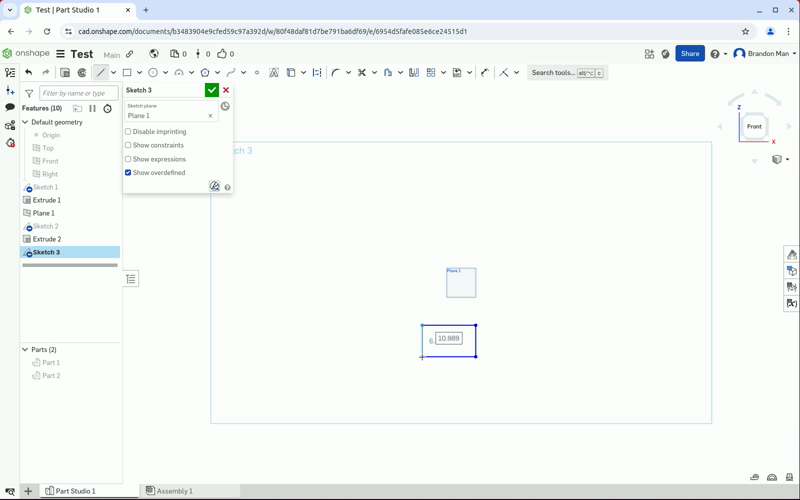
click(422, 356)
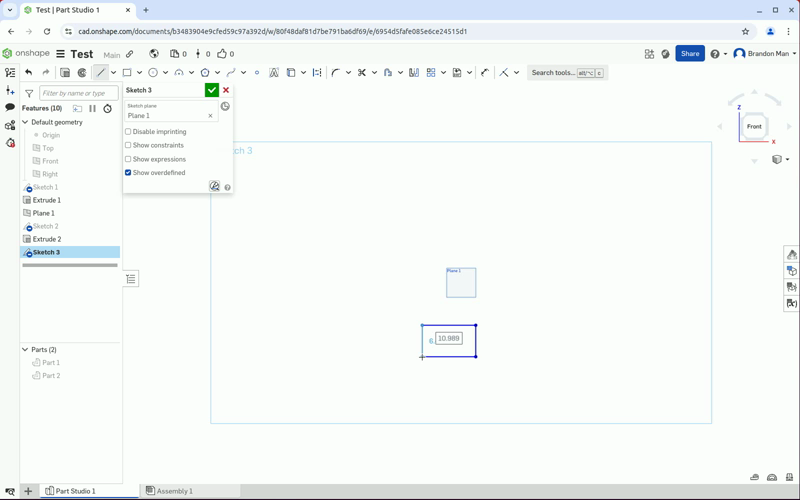
key(esc)
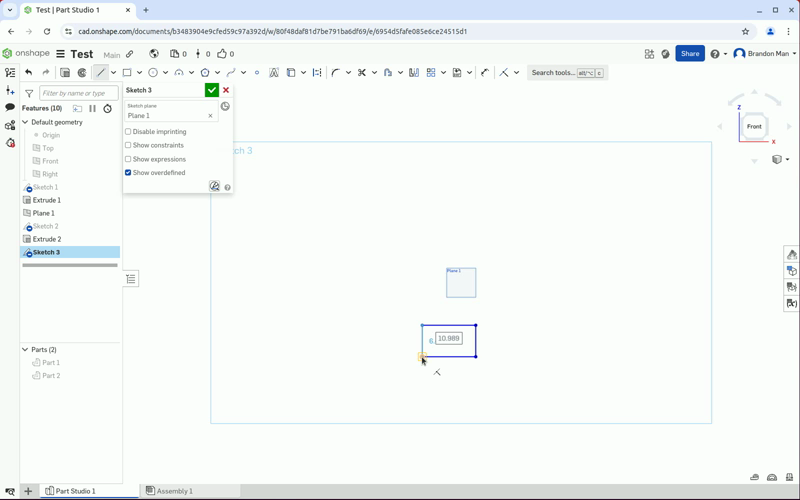
mouse_move(450, 328)
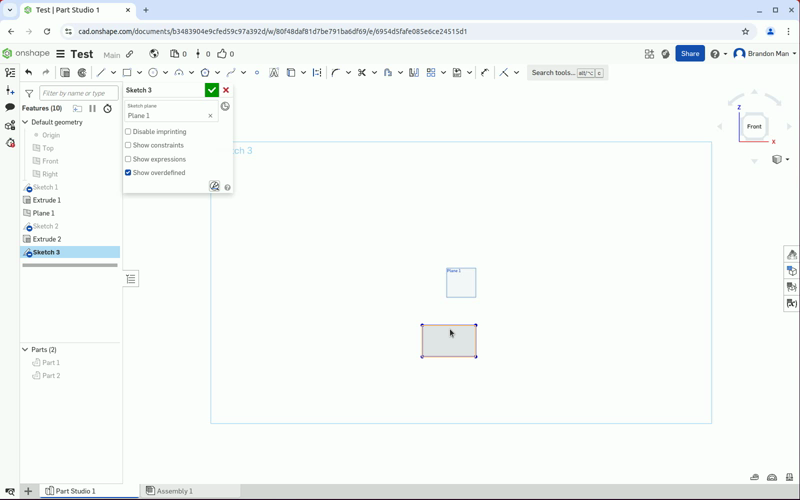
scroll(6)
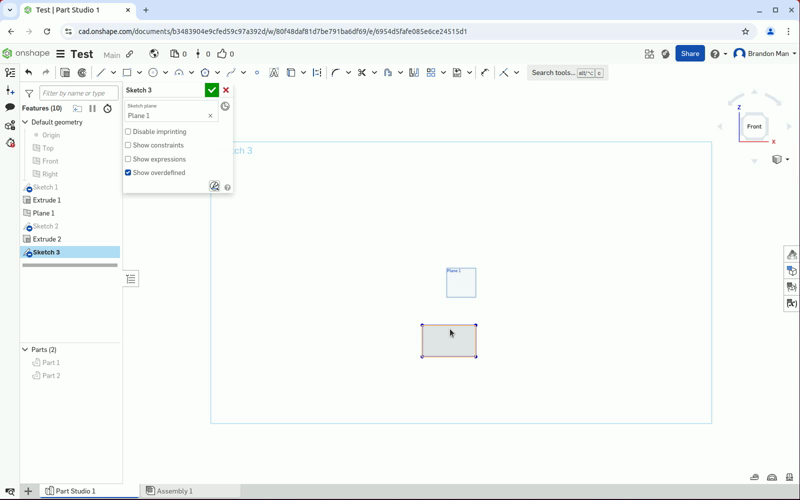
scroll(6)
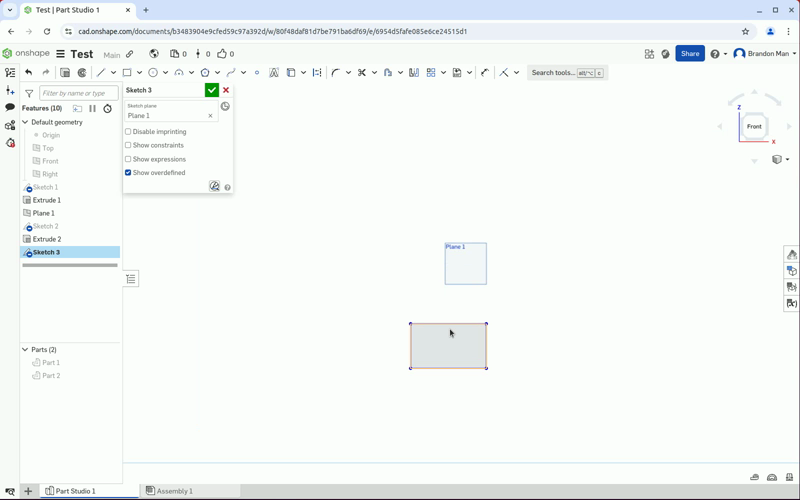
scroll(6)
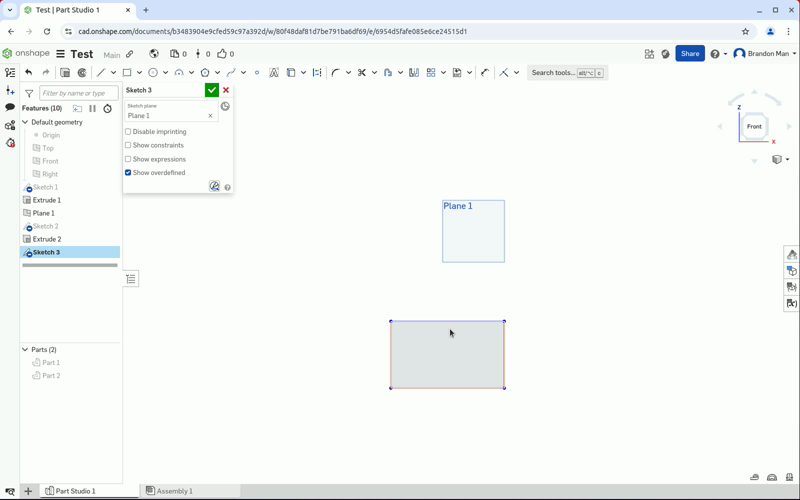
scroll(6)
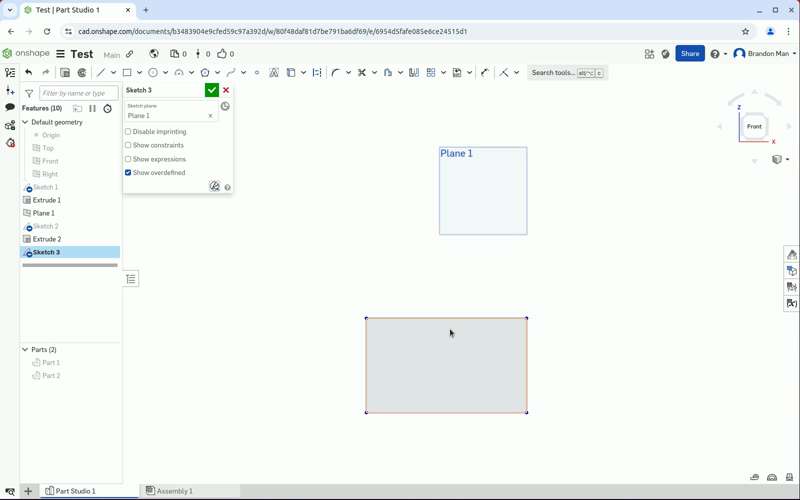
scroll(6)
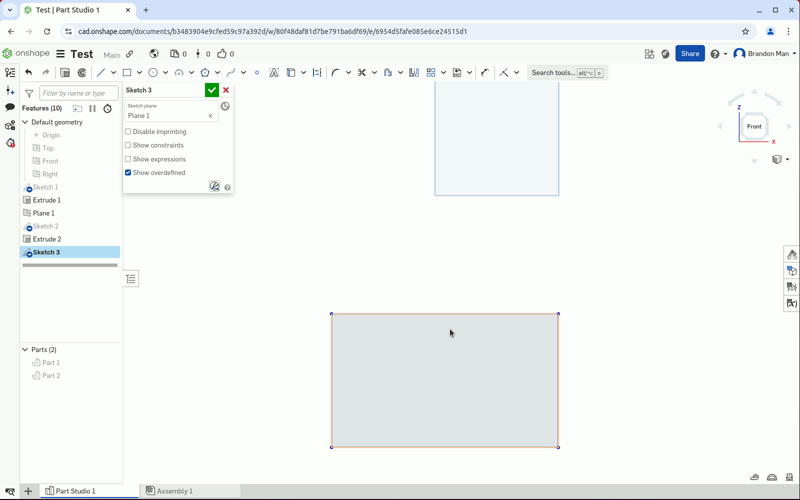
scroll(6)
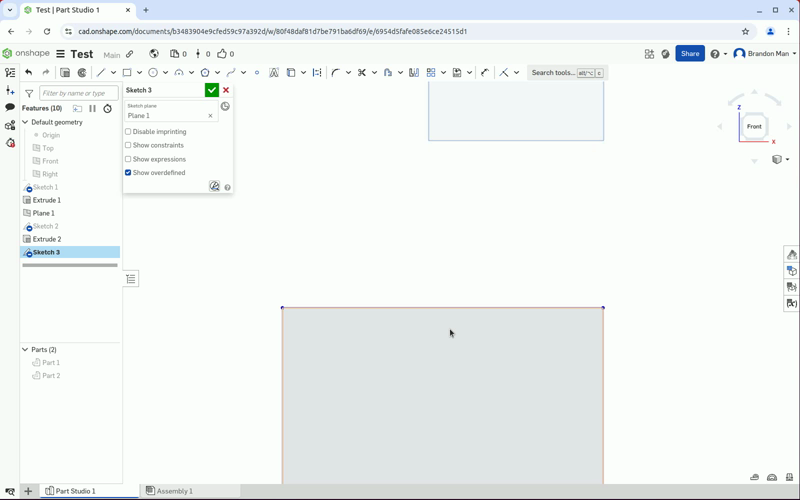
scroll(6)
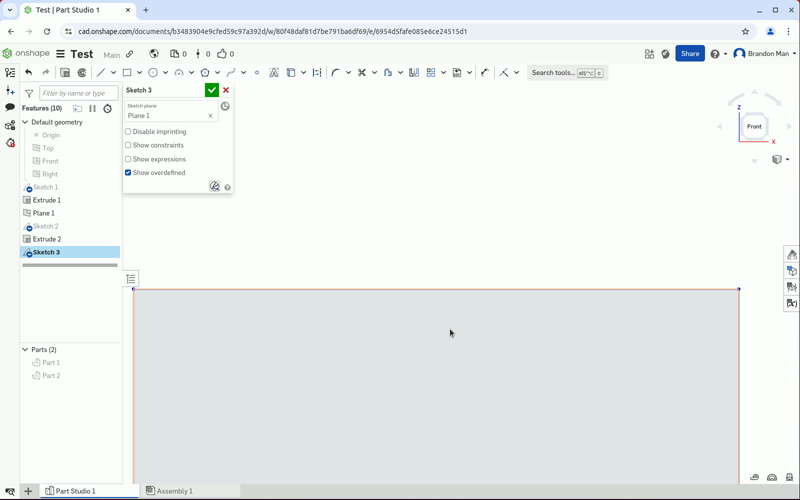
click(450, 328)
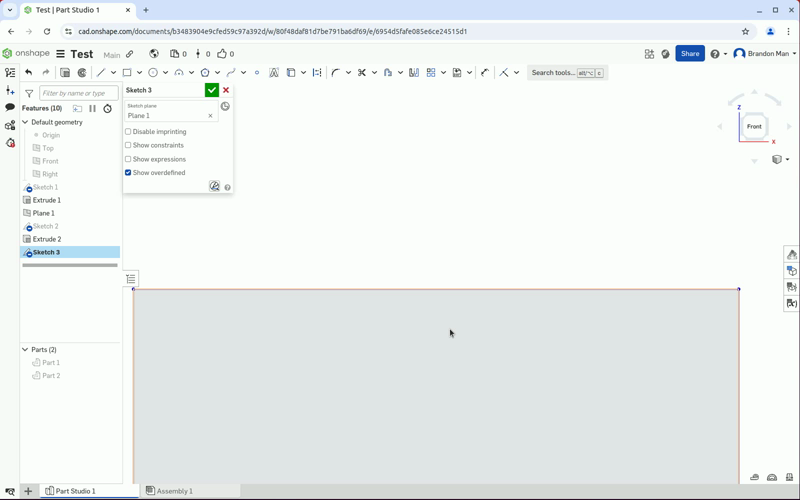
scroll(-6)
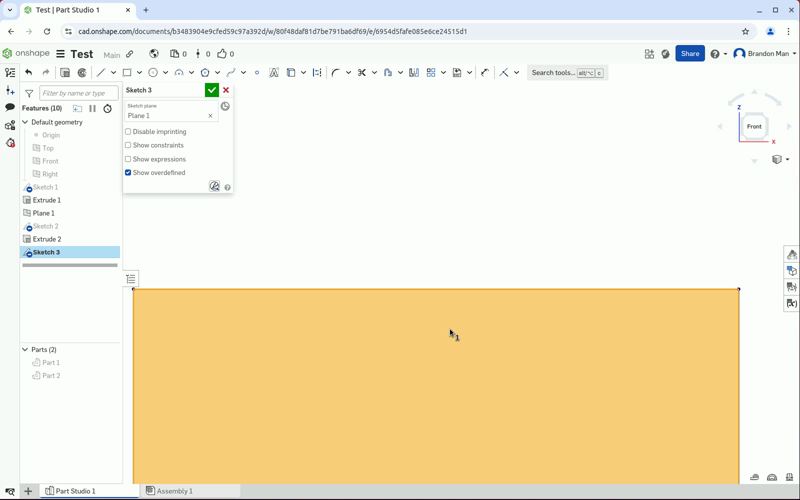
scroll(-6)
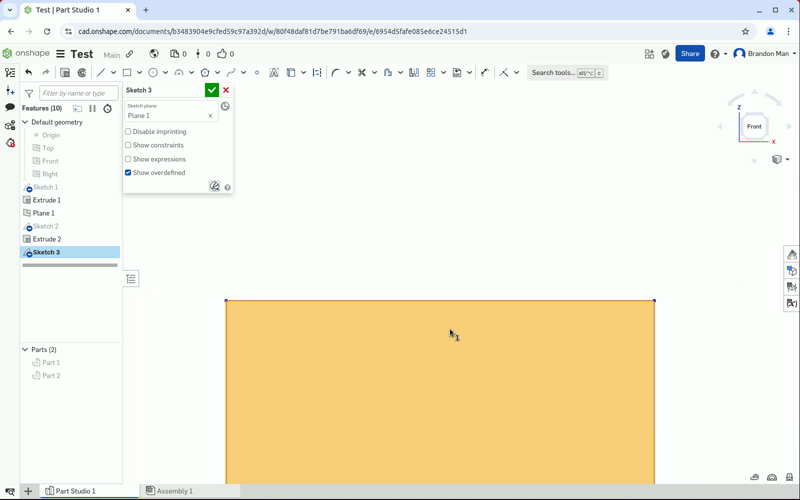
scroll(-6)
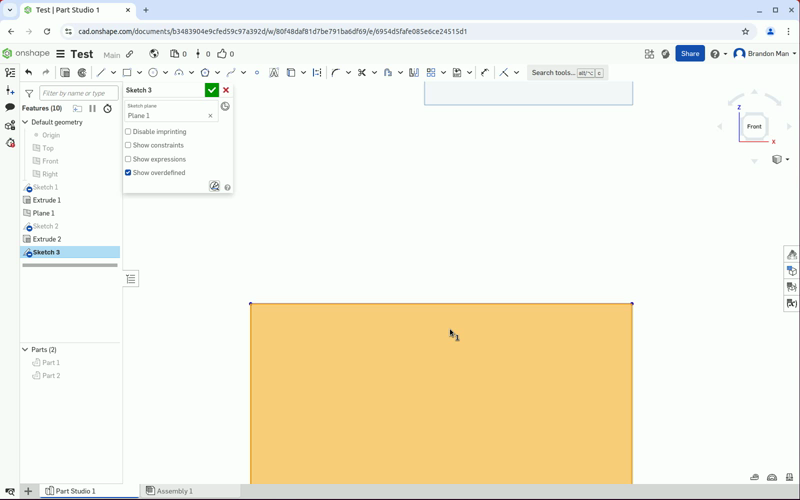
scroll(-6)
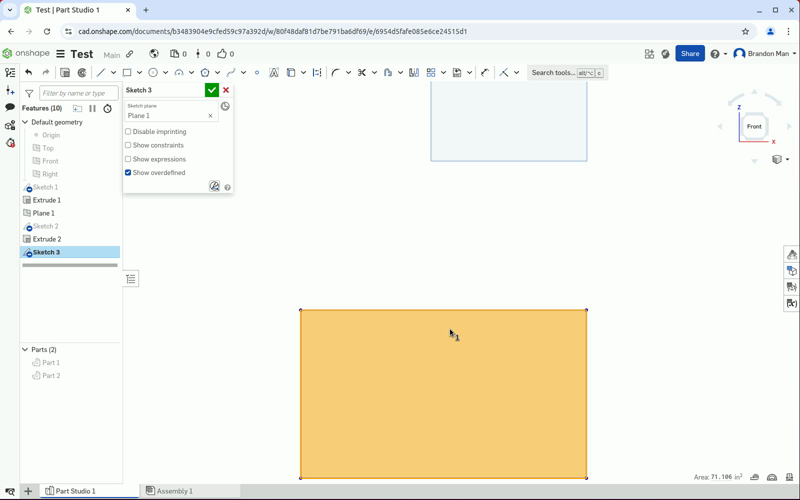
scroll(-6)
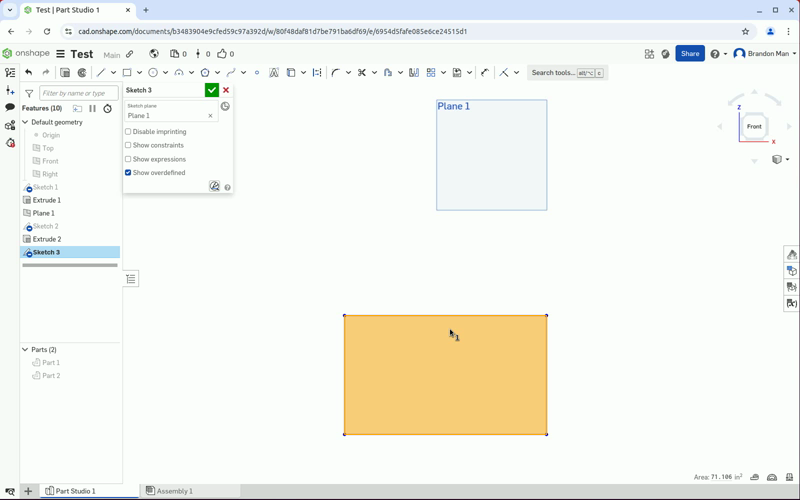
scroll(-6)
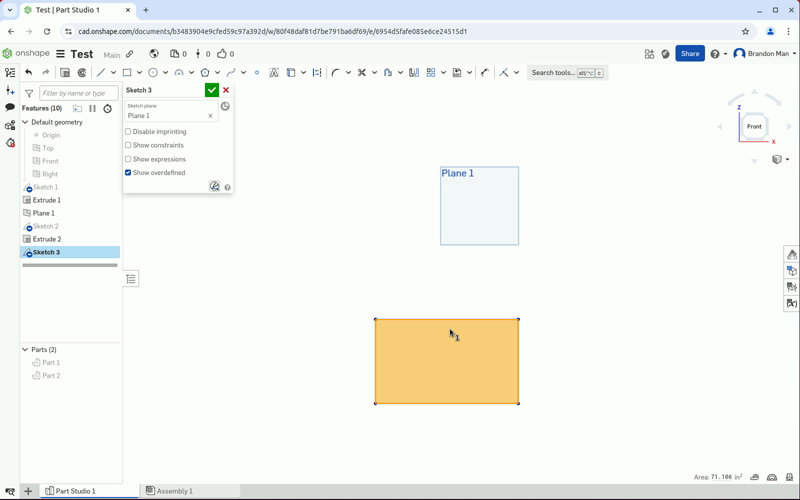
scroll(-6)
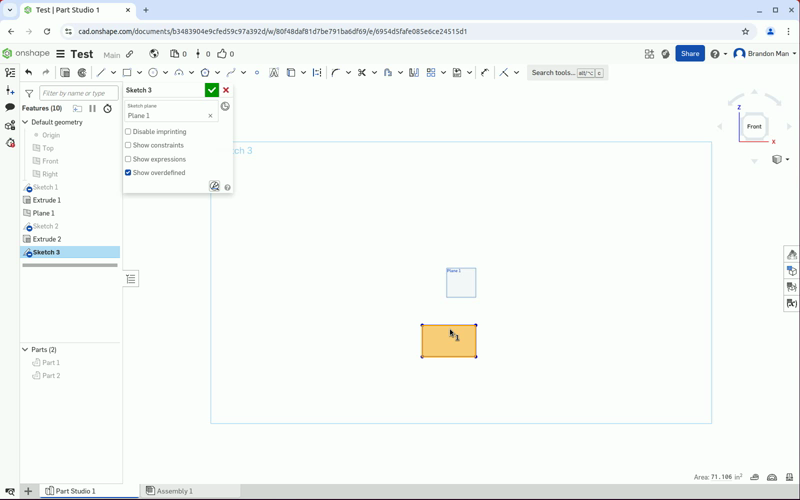
mouse_move(73, 352)
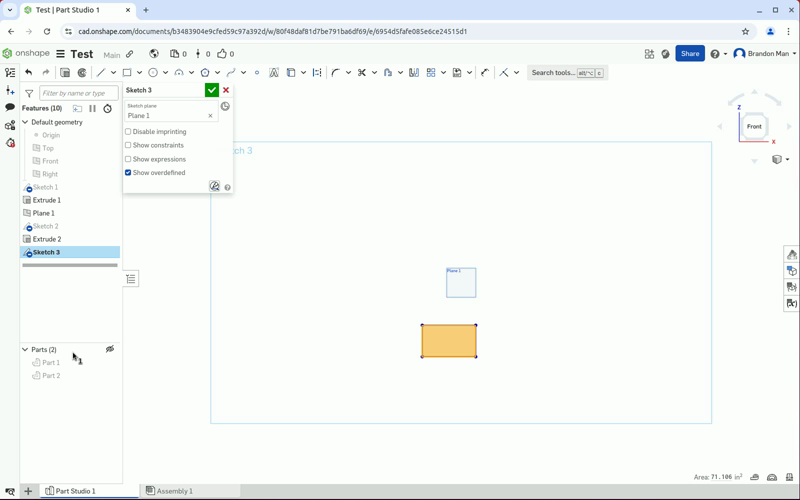
key(shift+y)
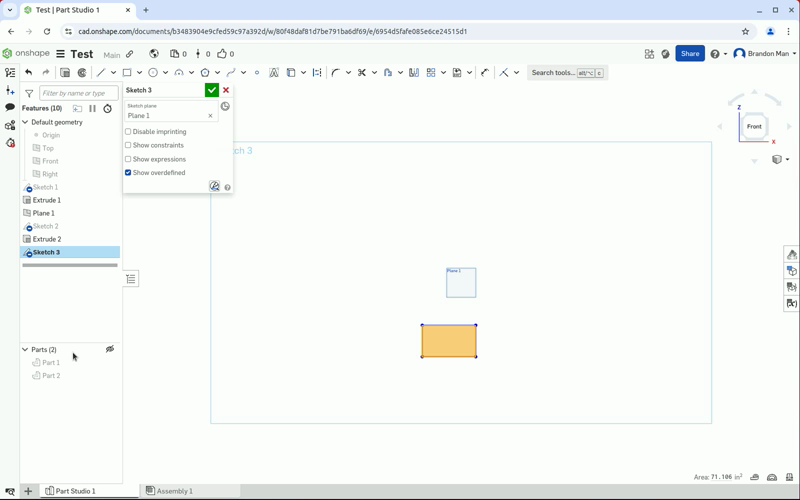
key(shift+e)
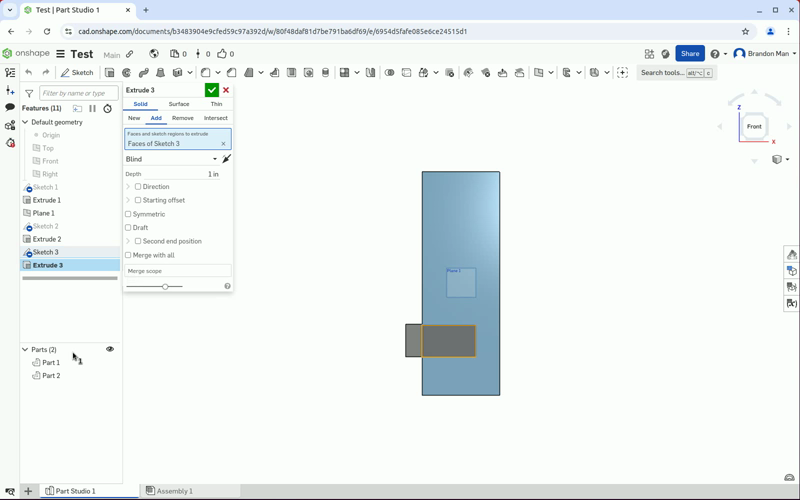
mouse_move(143, 106)
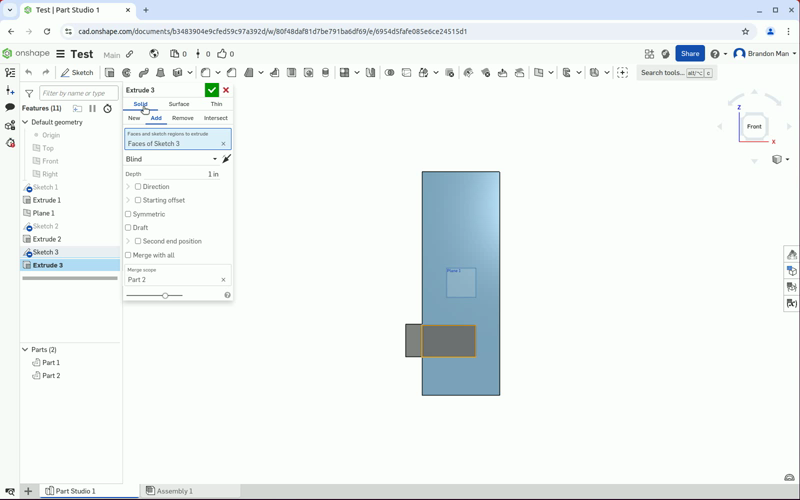
click(143, 106)
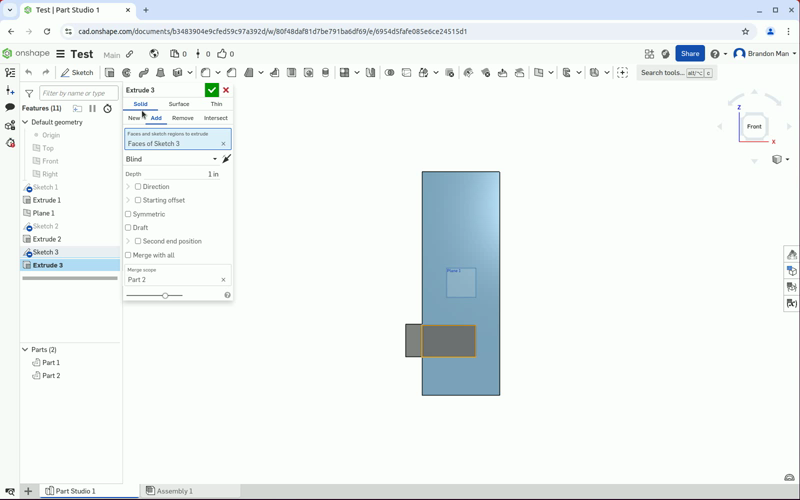
mouse_move(137, 120)
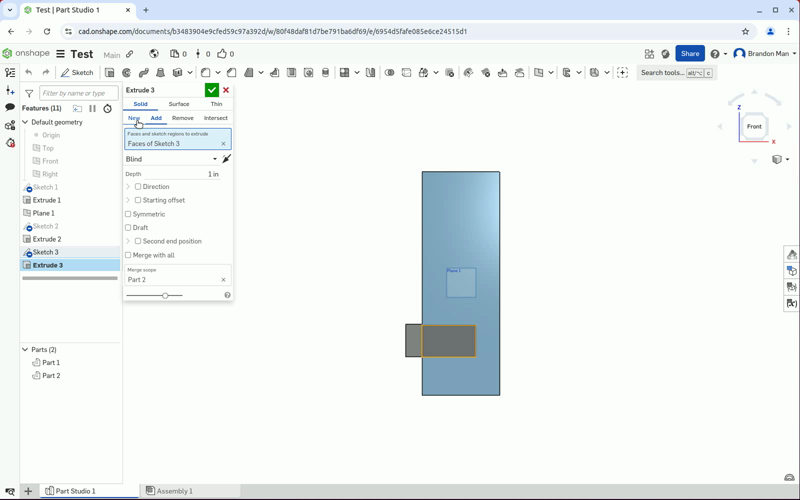
click(137, 120)
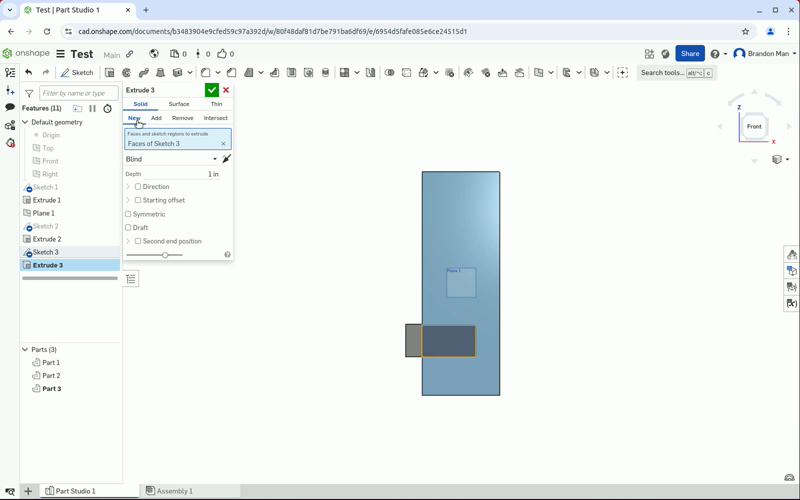
key(tab, 4)
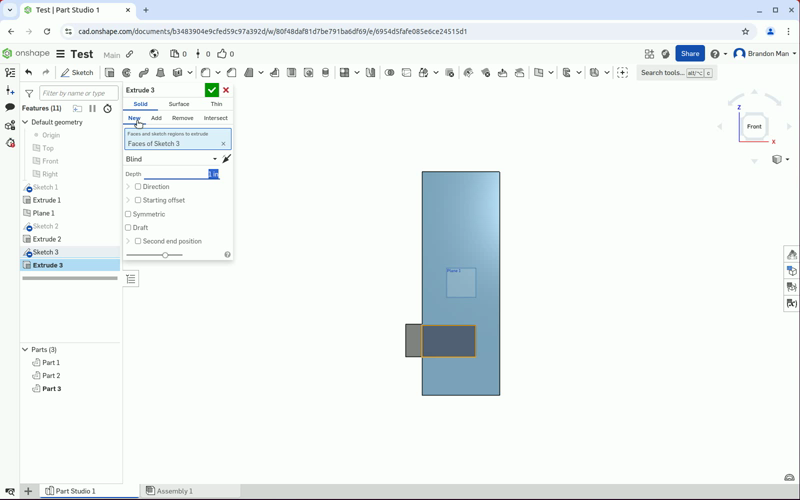
text(0.963)
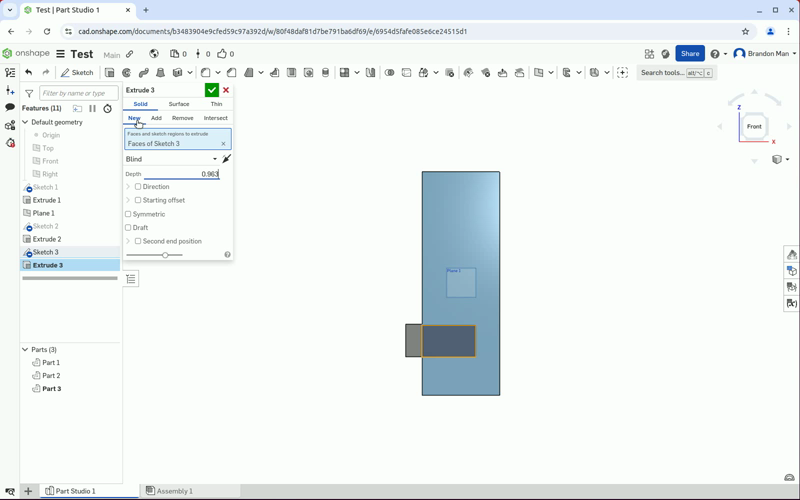
key(enter)
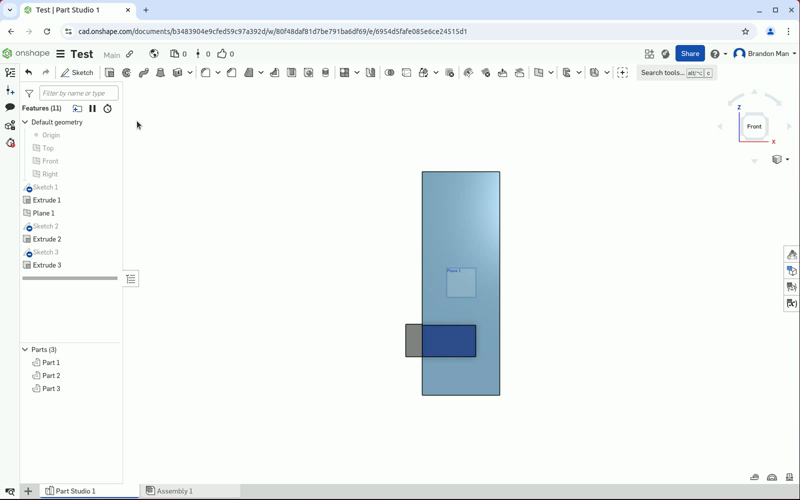
key(shift+h)
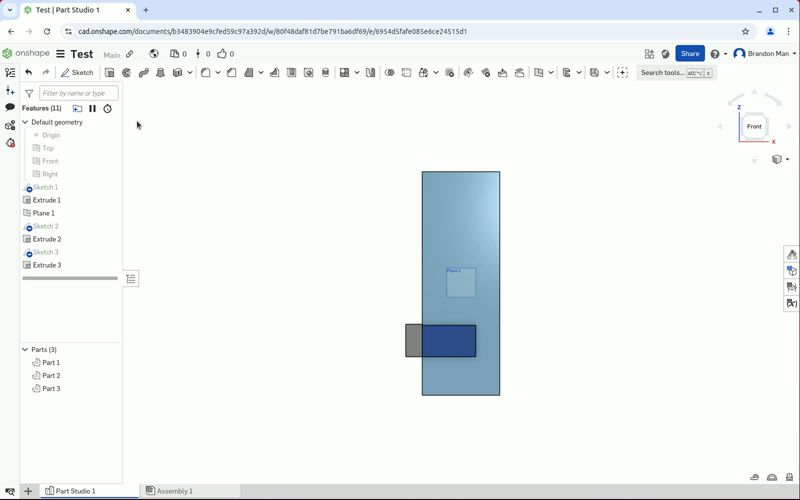
key(shift+h)
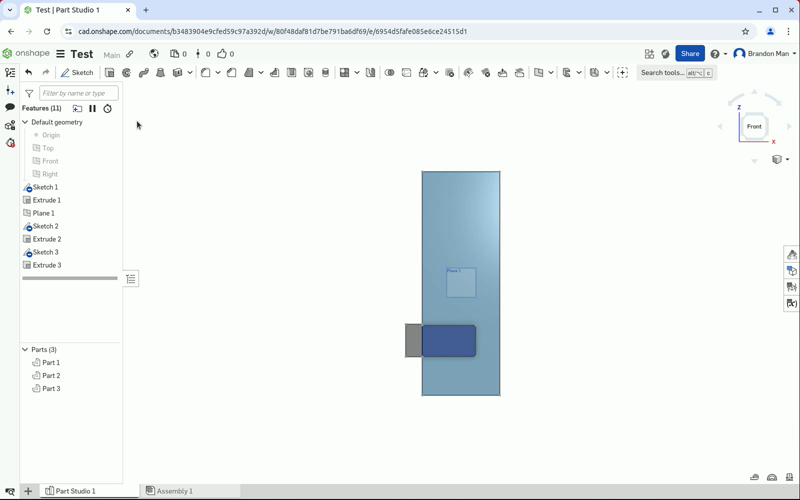
key(shift+7)
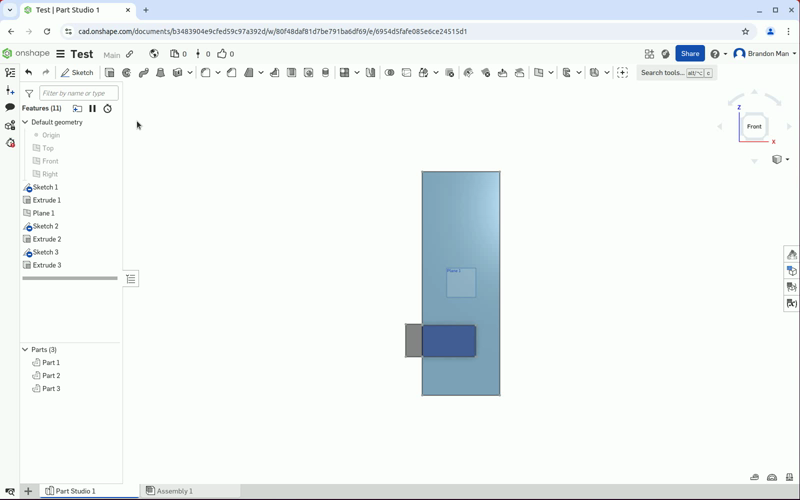
key(left, 2)
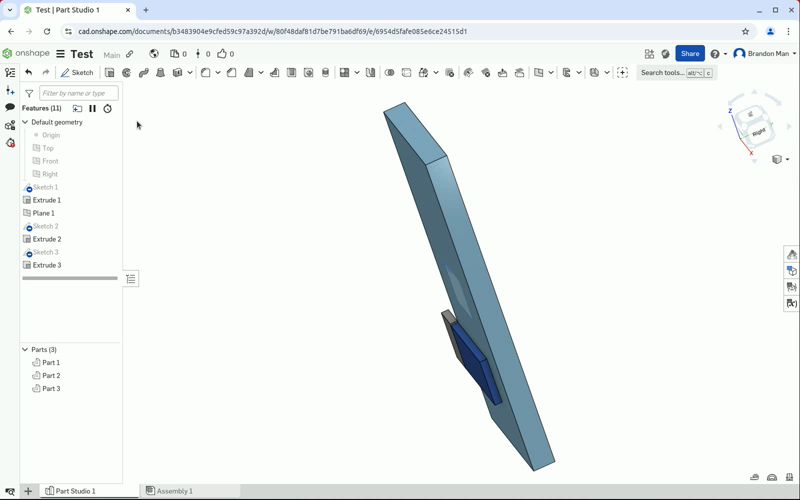
key(down, 2)
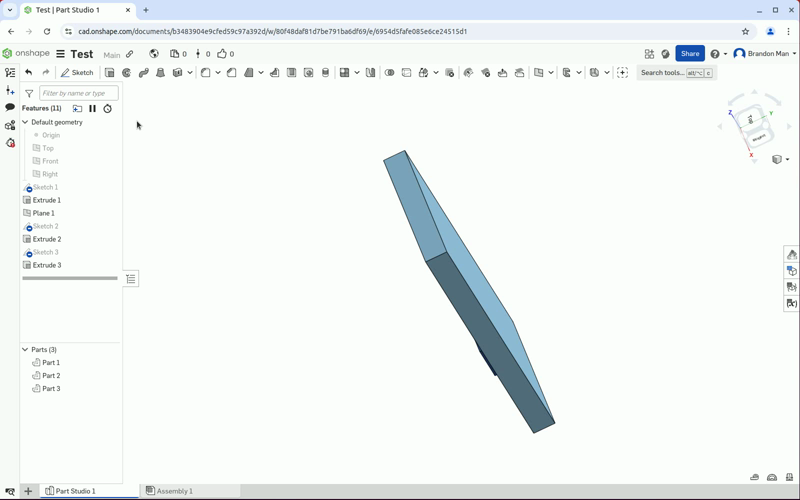
key(up, 2)
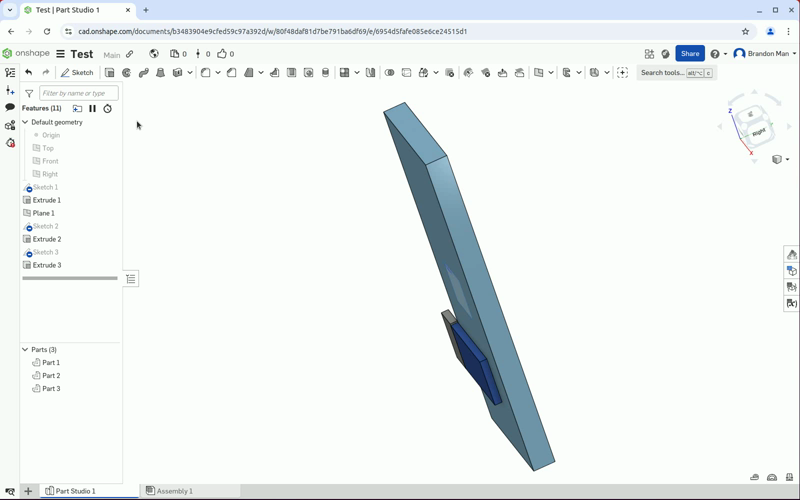
key(right, 2)
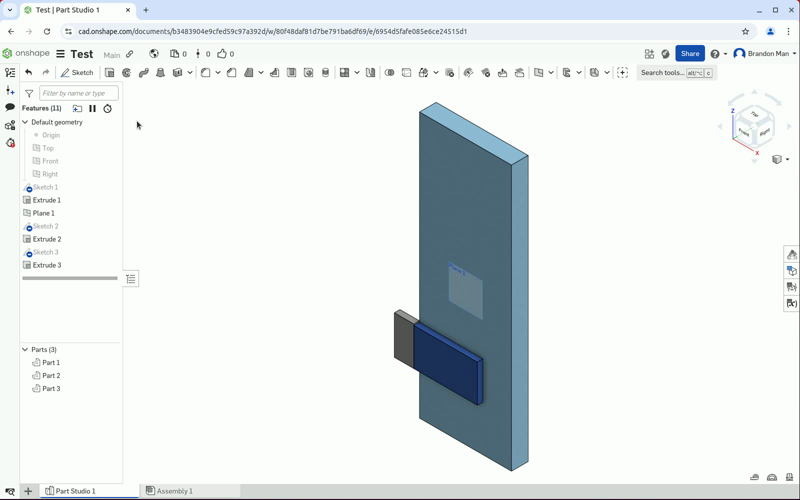
mouse_move(73, 189)
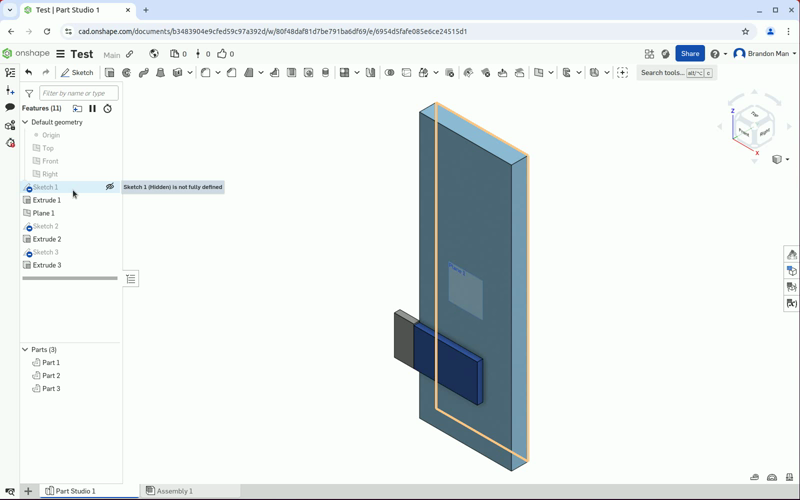
click(73, 189)